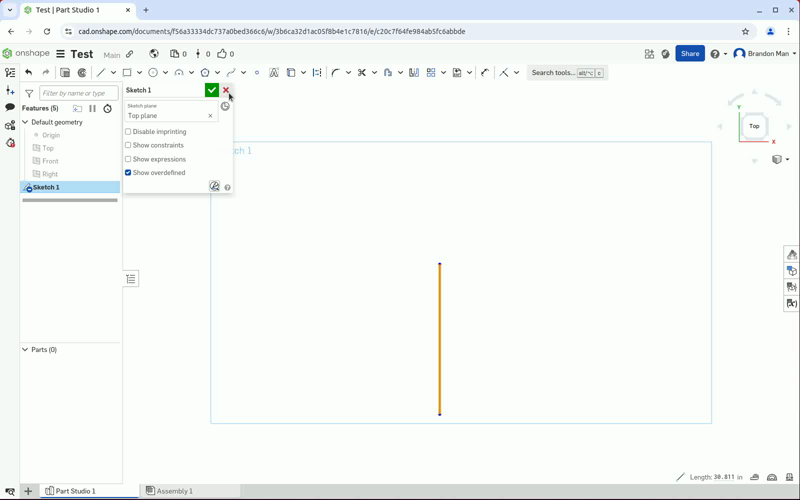
key(shift+h)
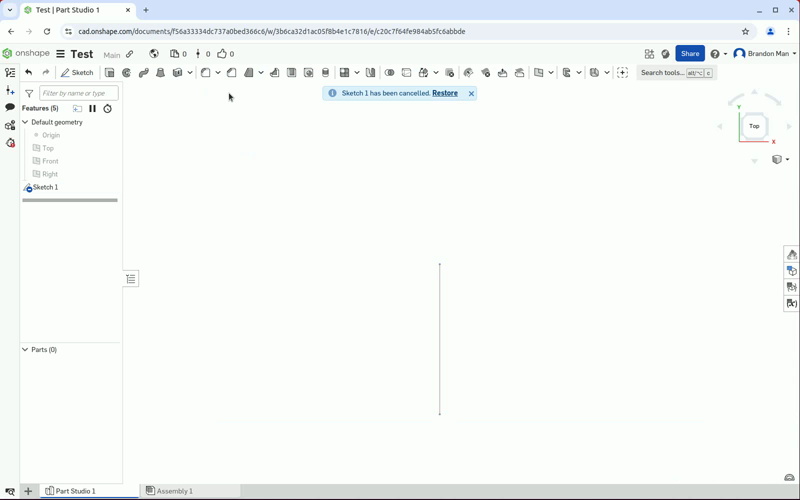
key(shift+s)
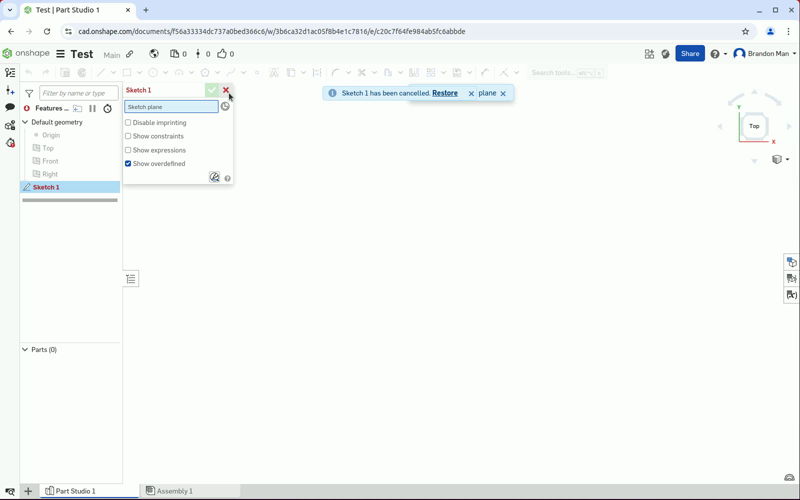
mouse_move(73, 150)
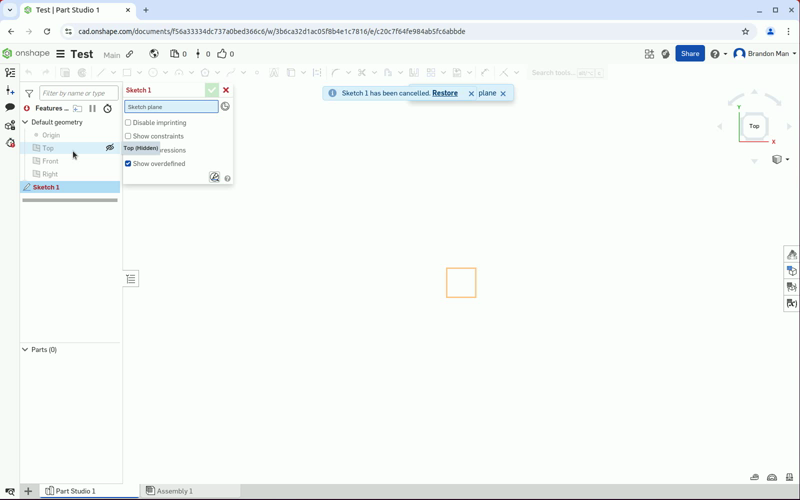
click(73, 150)
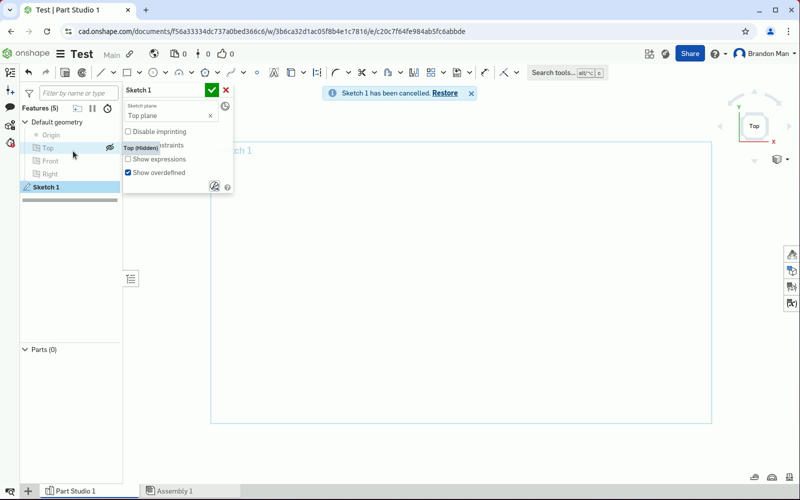
mouse_move(73, 352)
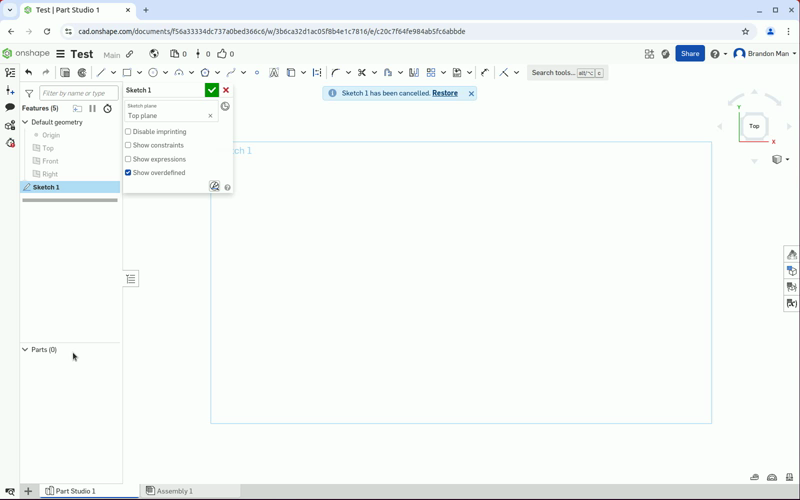
key(y)
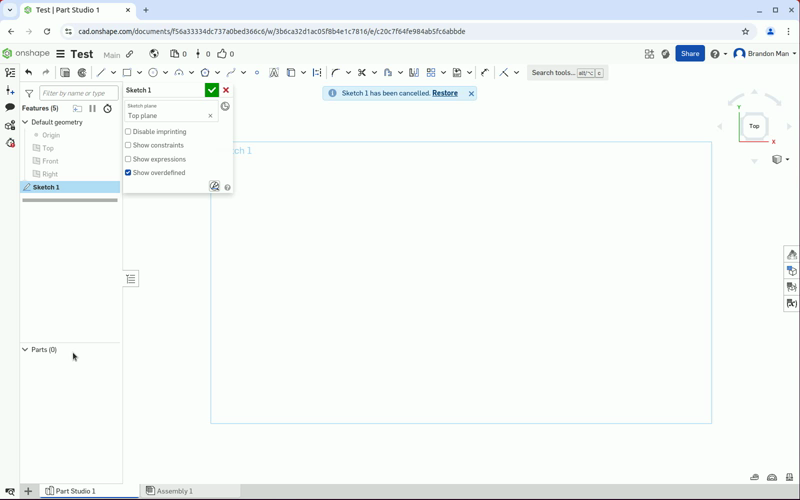
key(l)
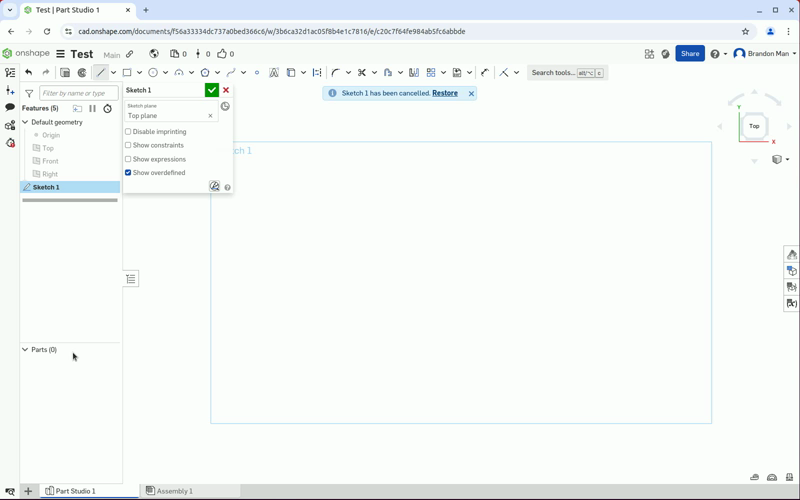
key_down(shift)
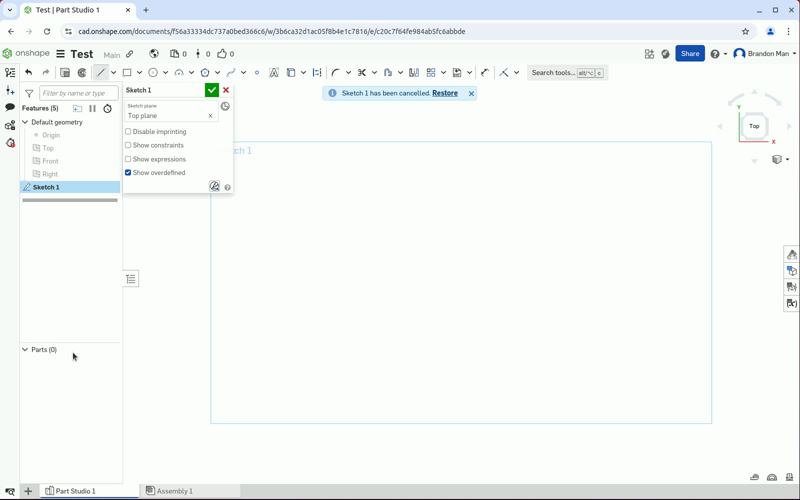
mouse_move(390, 395)
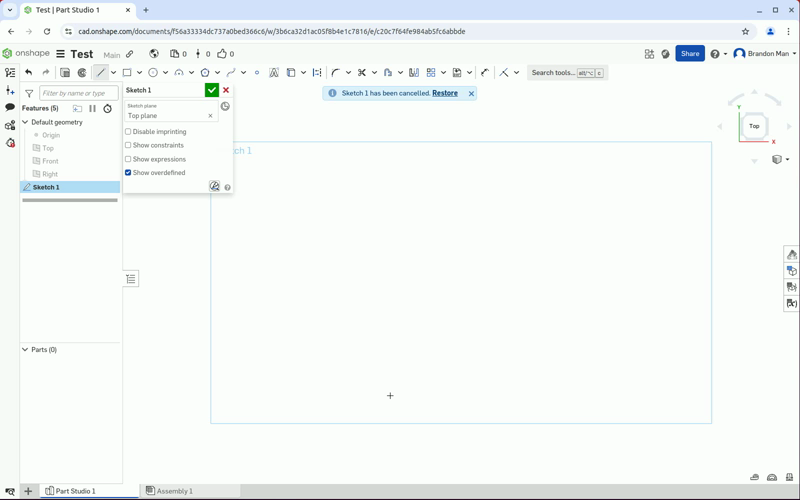
click(390, 395)
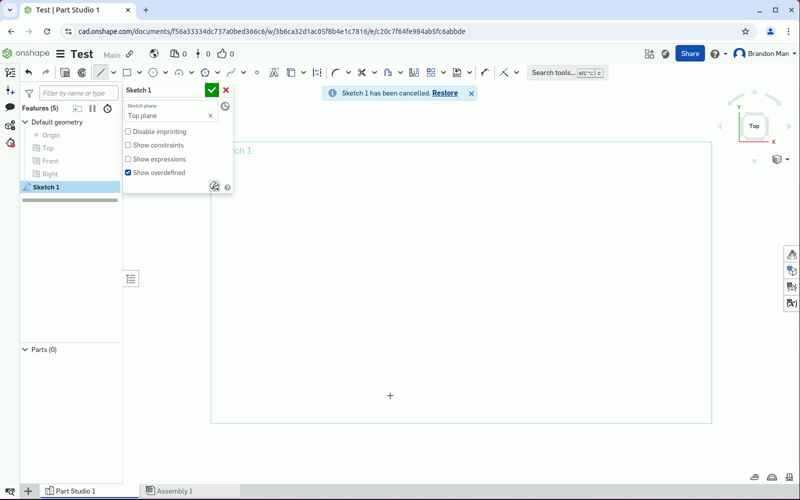
key_up(shift)
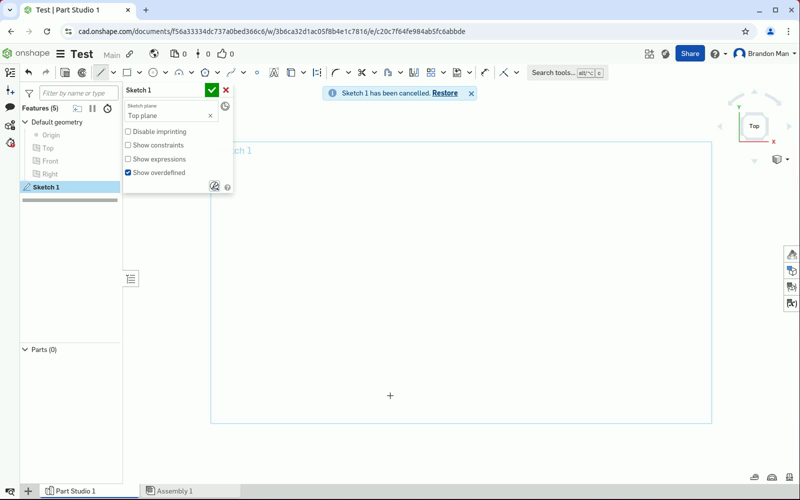
key_down(shift)
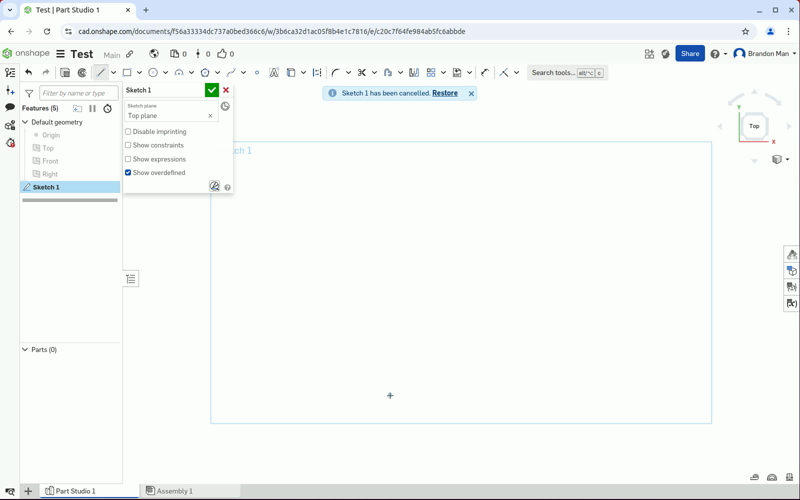
mouse_move(572, 395)
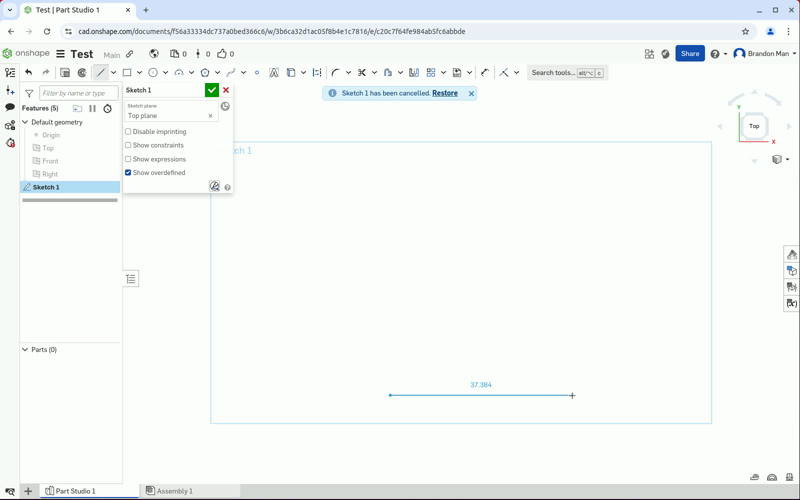
click(572, 395)
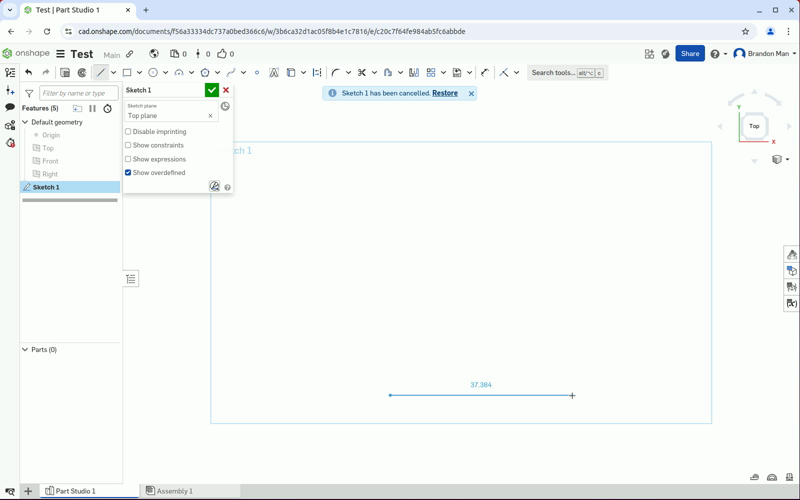
key_up(shift)
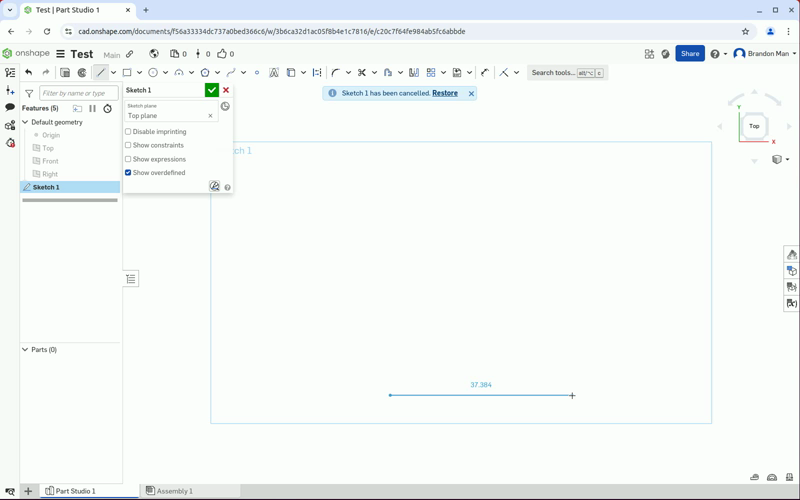
key_down(shift)
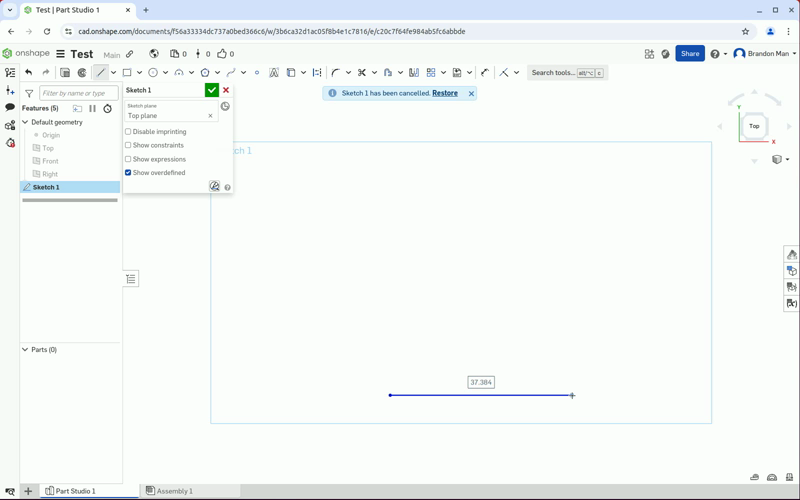
mouse_move(572, 282)
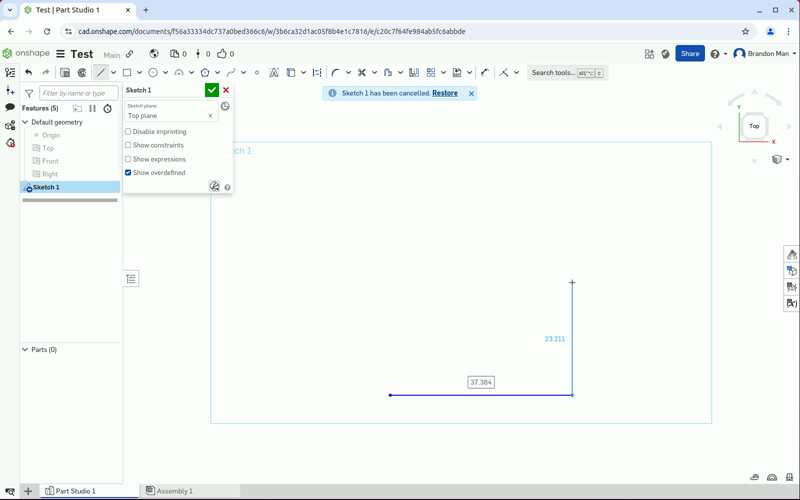
click(572, 282)
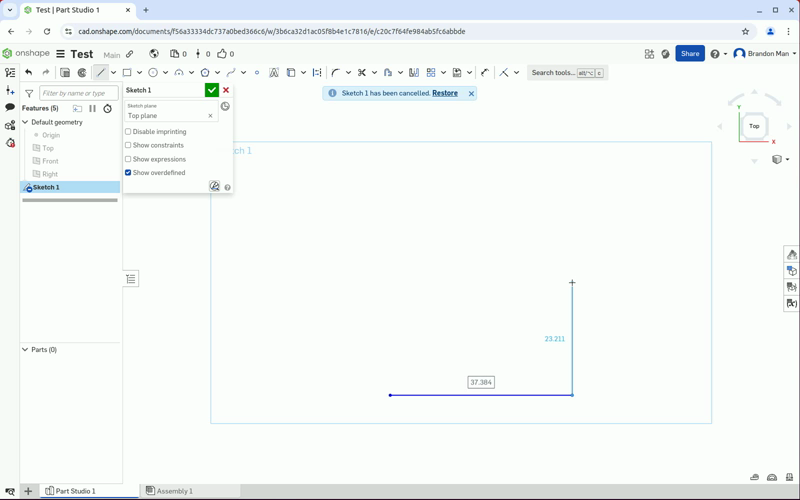
key_up(shift)
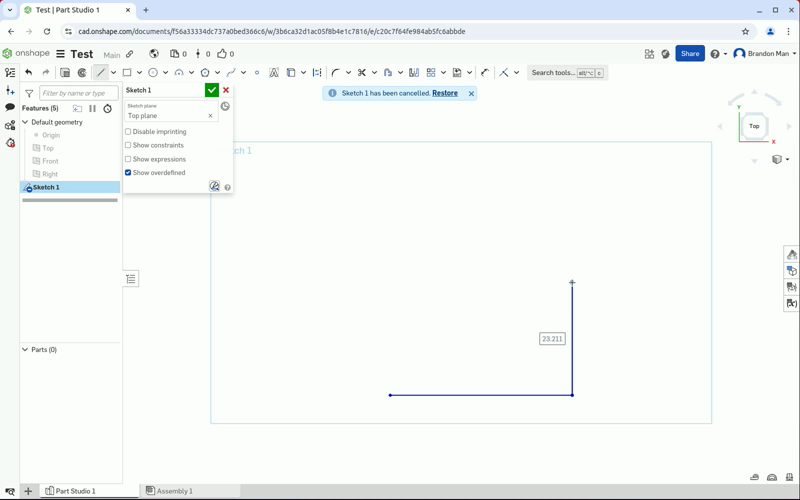
key_down(shift)
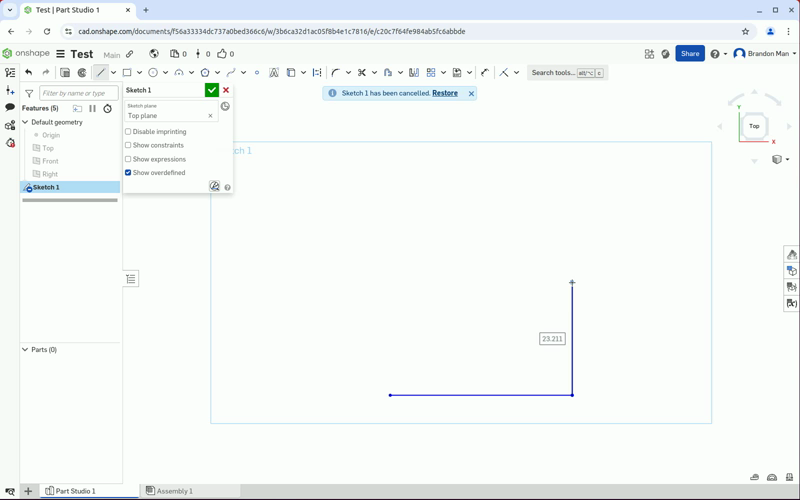
mouse_move(390, 282)
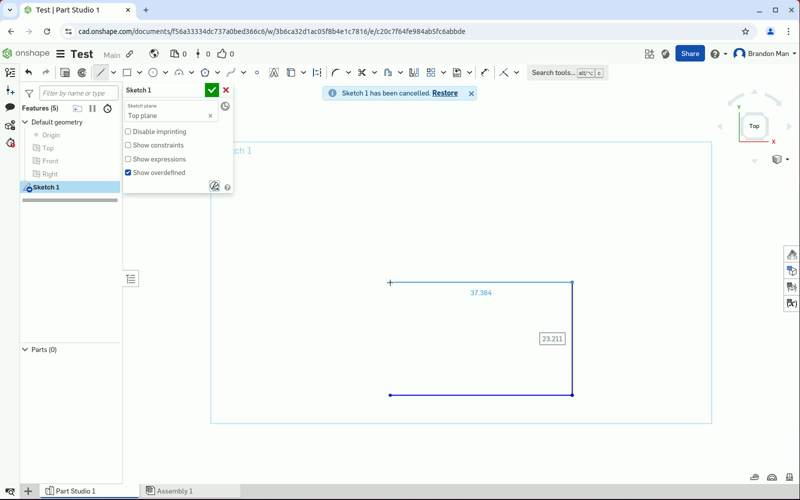
click(390, 282)
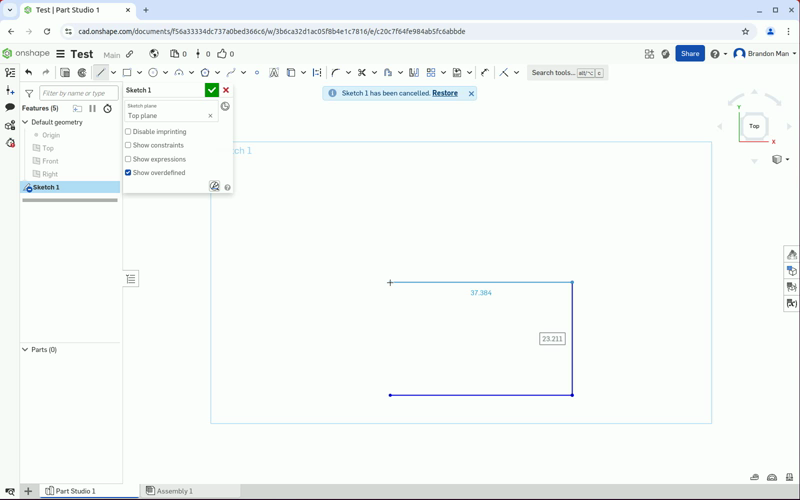
key_up(shift)
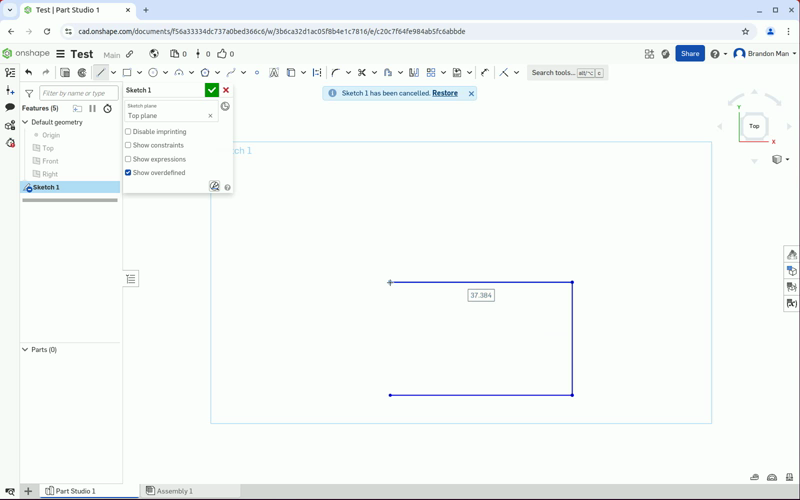
key_down(shift)
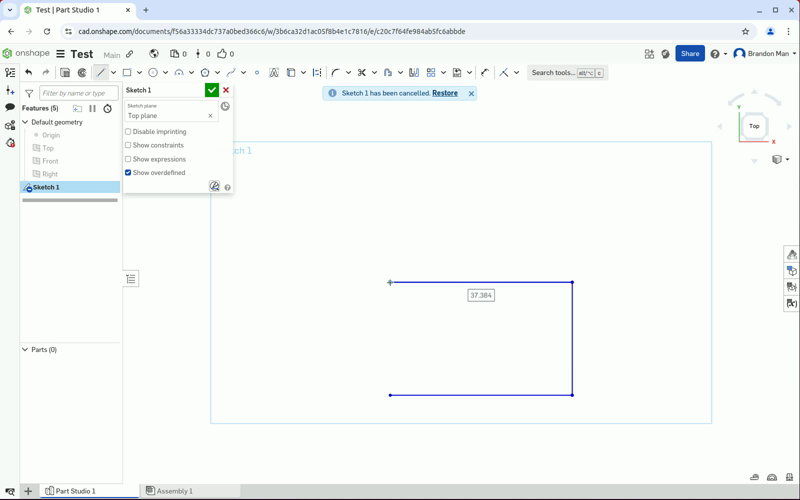
mouse_move(420, 282)
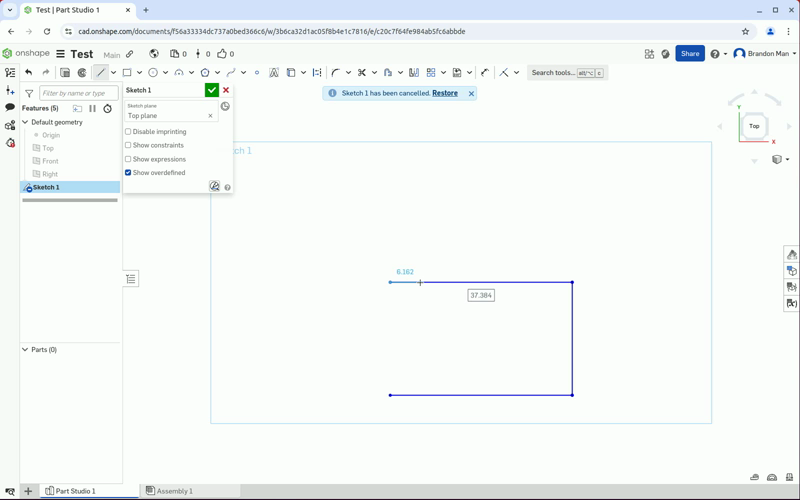
mouse_move(390, 324)
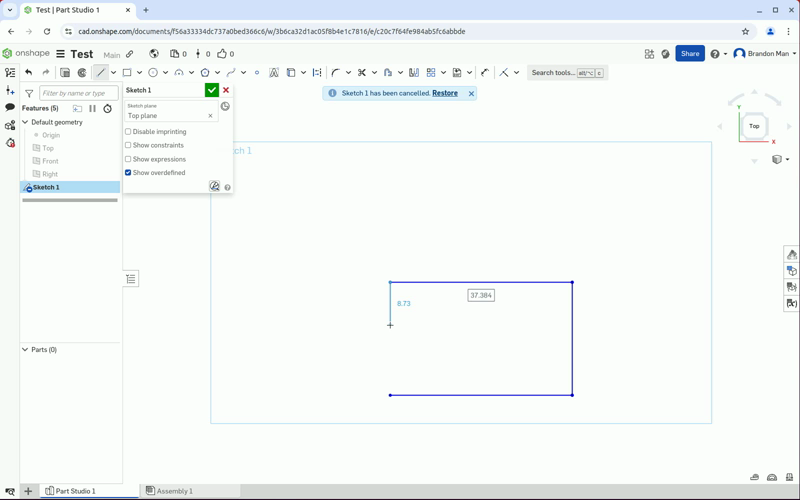
click(390, 324)
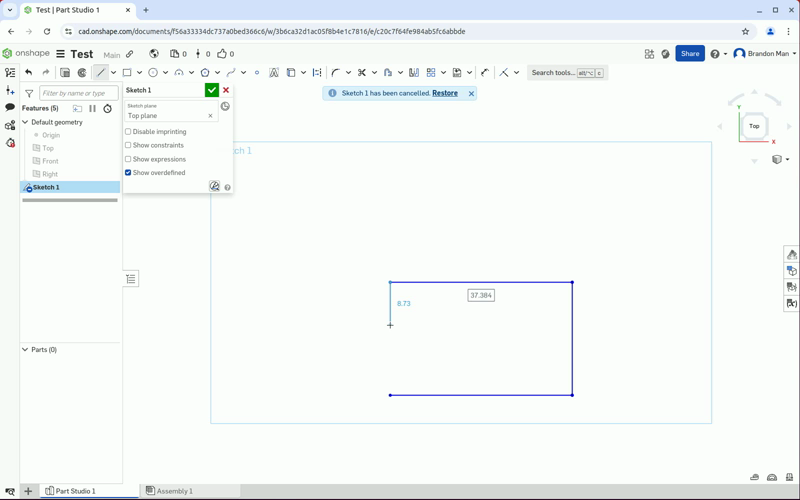
key_up(shift)
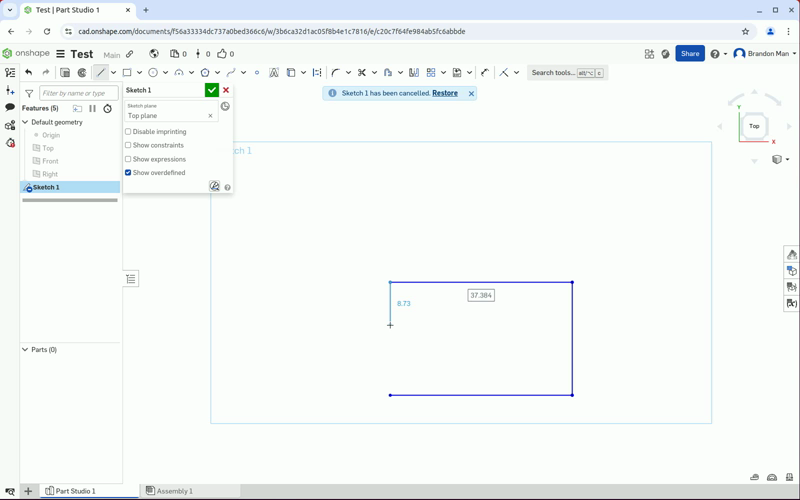
key_down(shift)
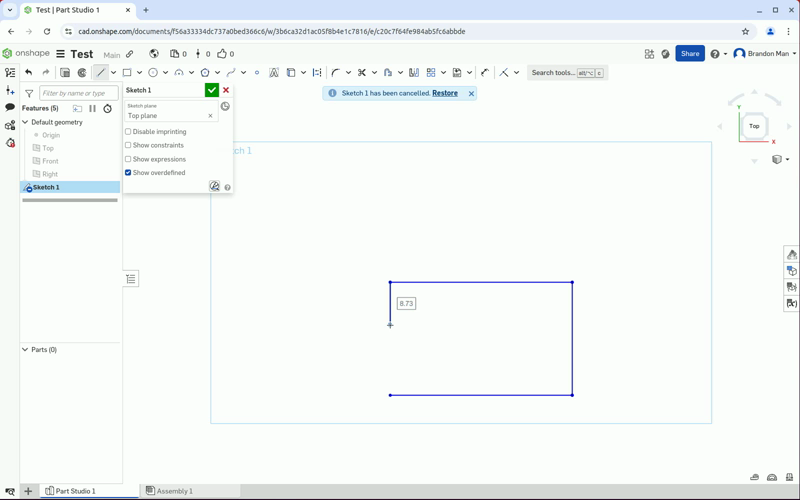
mouse_move(420, 324)
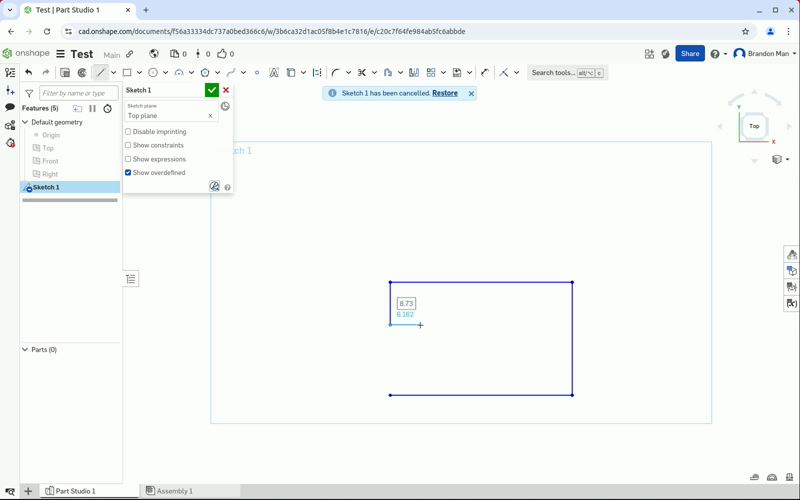
mouse_move(422, 324)
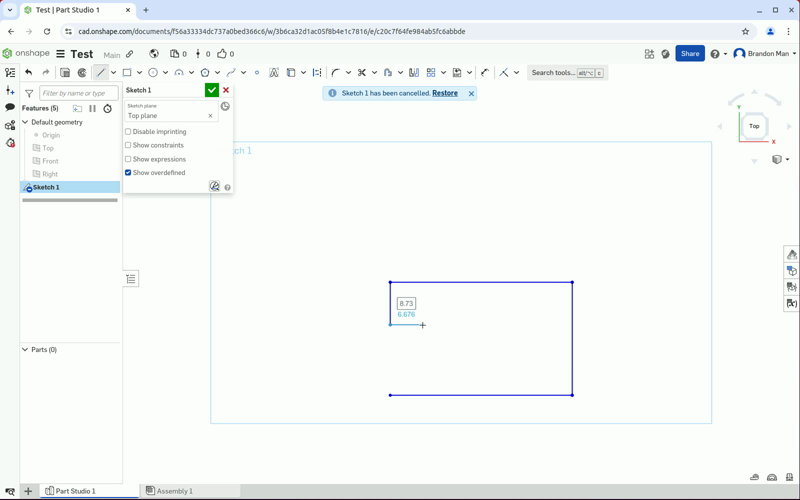
click(422, 324)
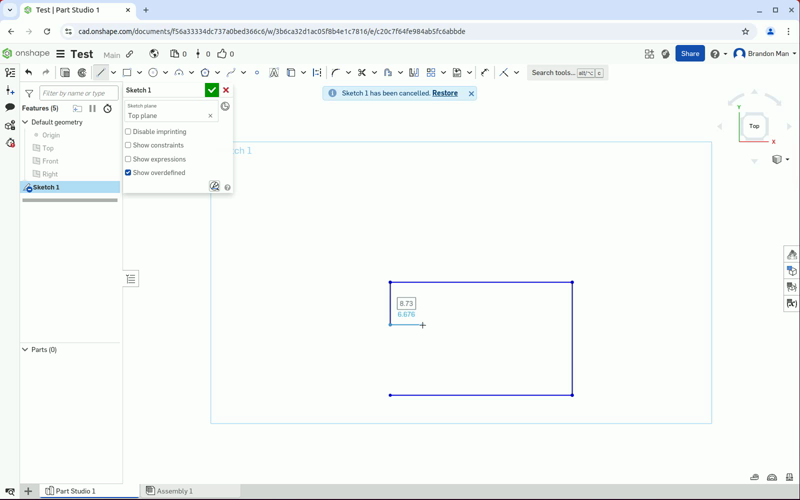
key_up(shift)
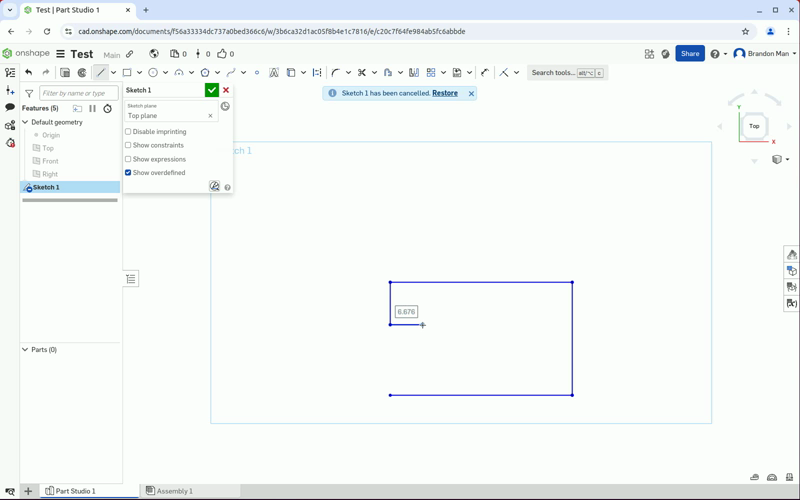
key_down(shift)
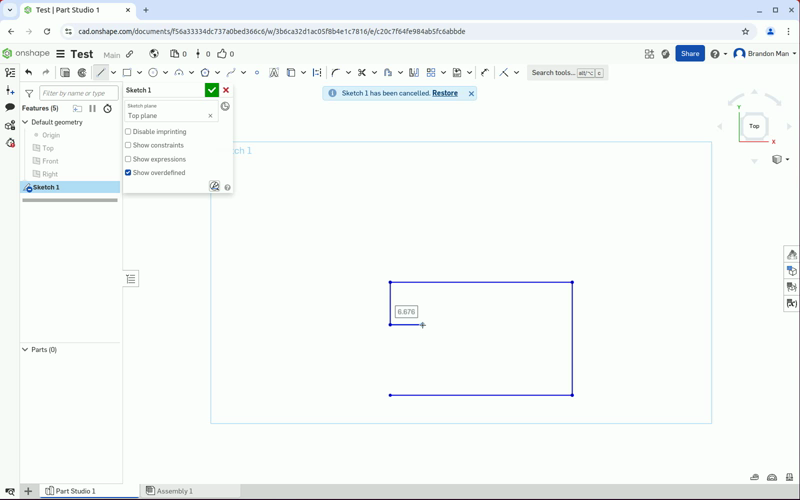
mouse_move(453, 324)
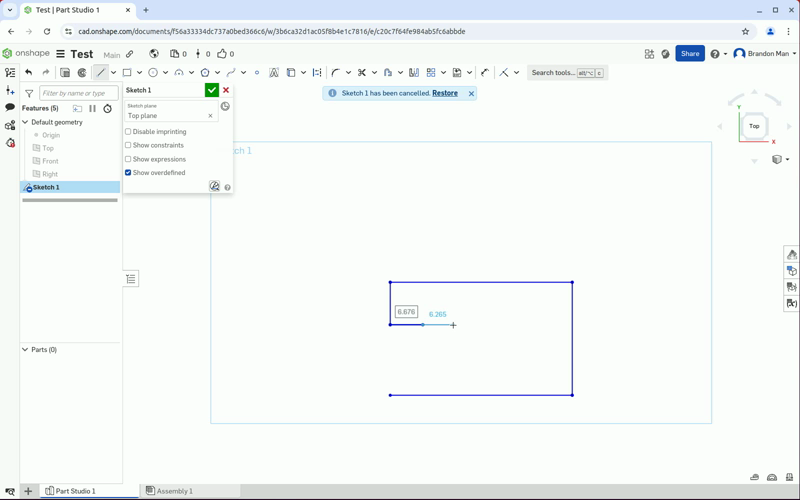
mouse_move(422, 351)
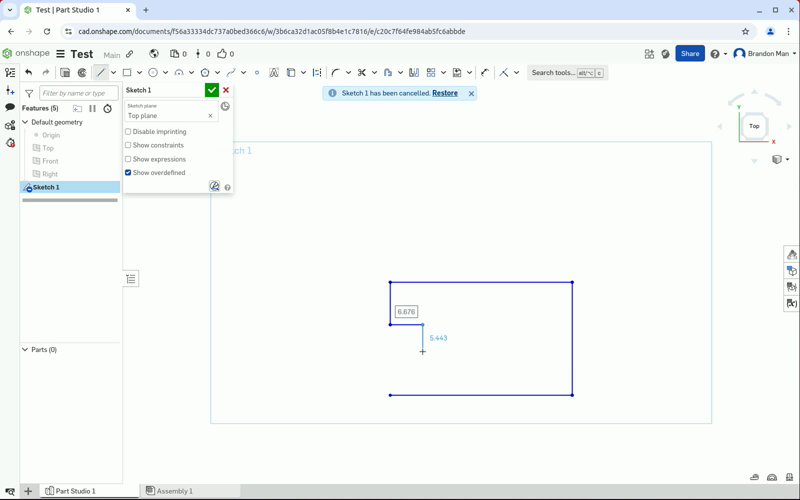
click(422, 351)
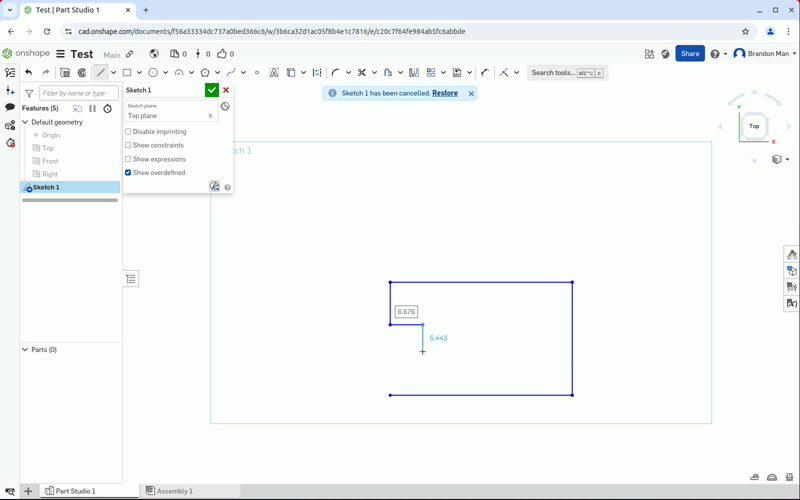
key_up(shift)
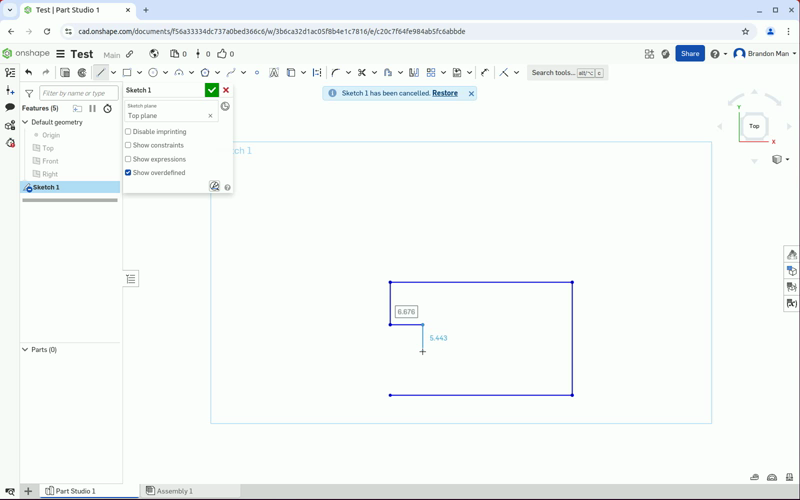
key_down(shift)
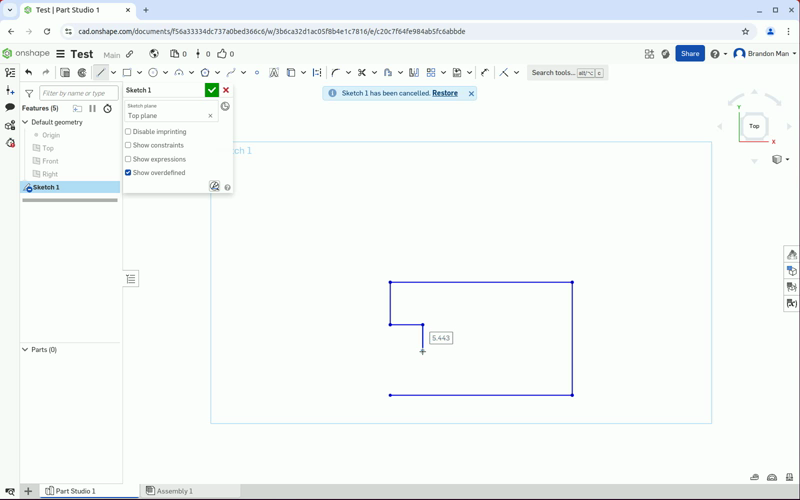
mouse_move(453, 351)
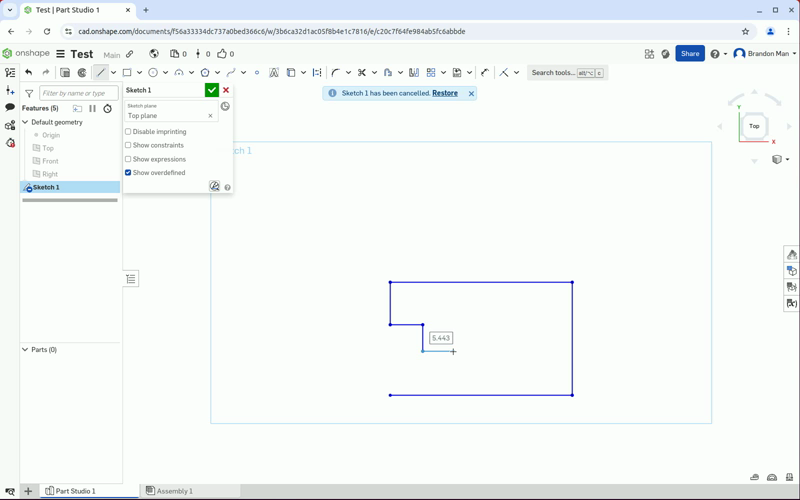
mouse_move(390, 351)
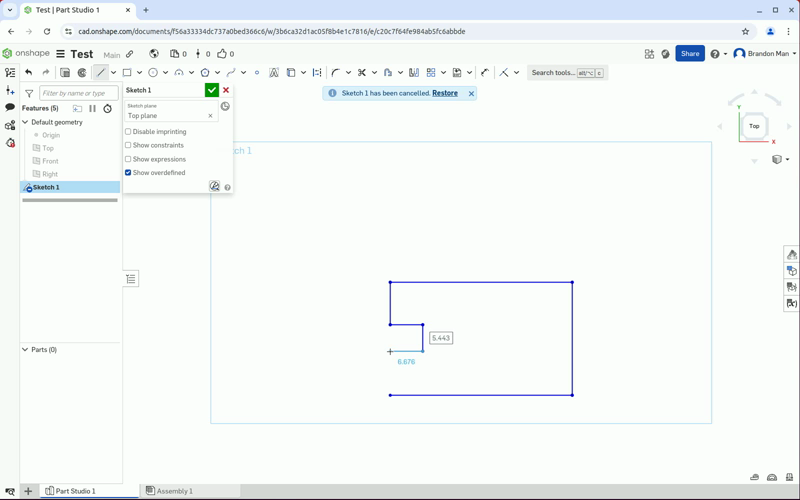
click(390, 351)
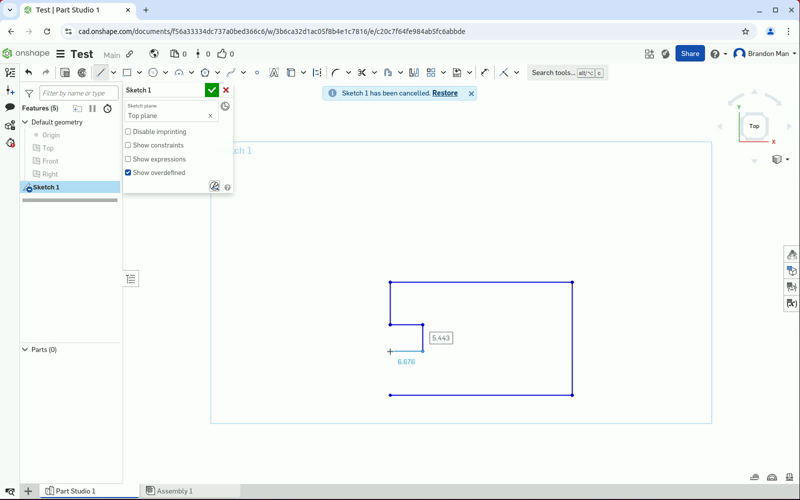
key_up(shift)
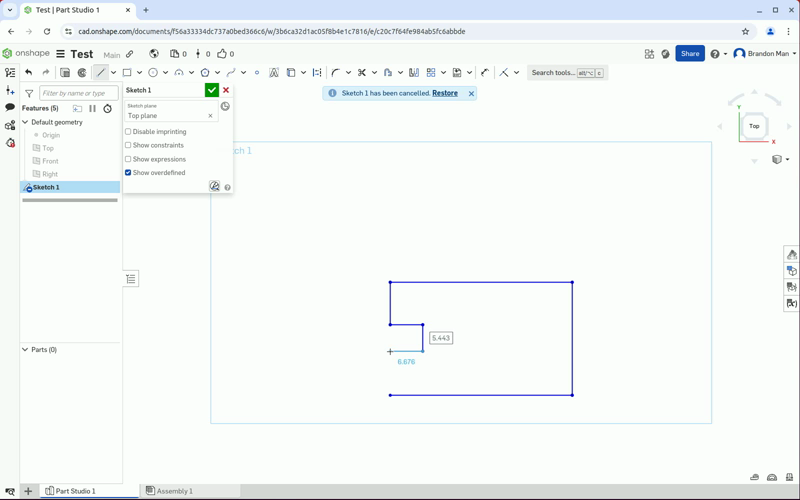
mouse_move(420, 351)
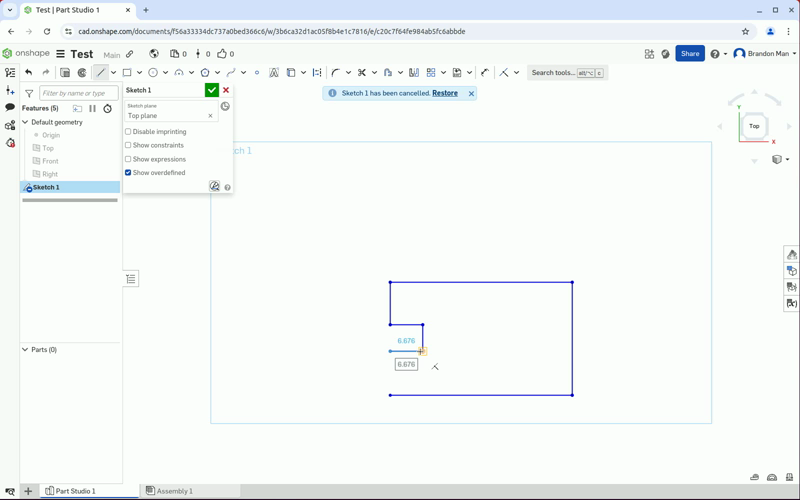
key_down(shift)
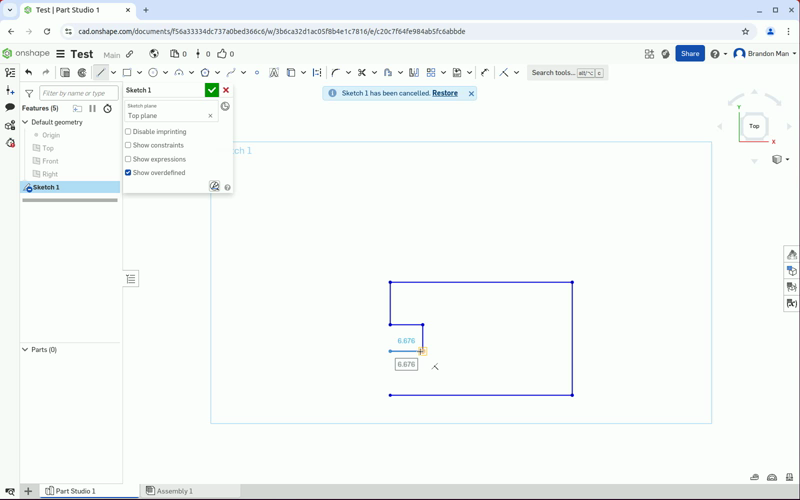
mouse_move(390, 395)
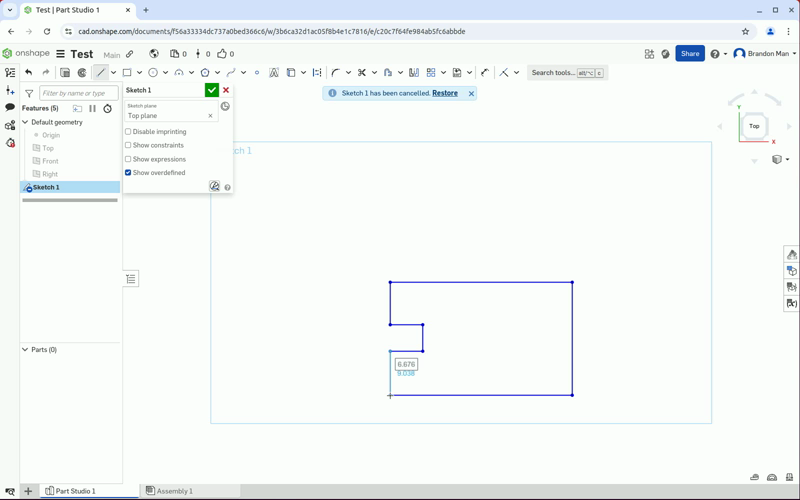
key_up(shift)
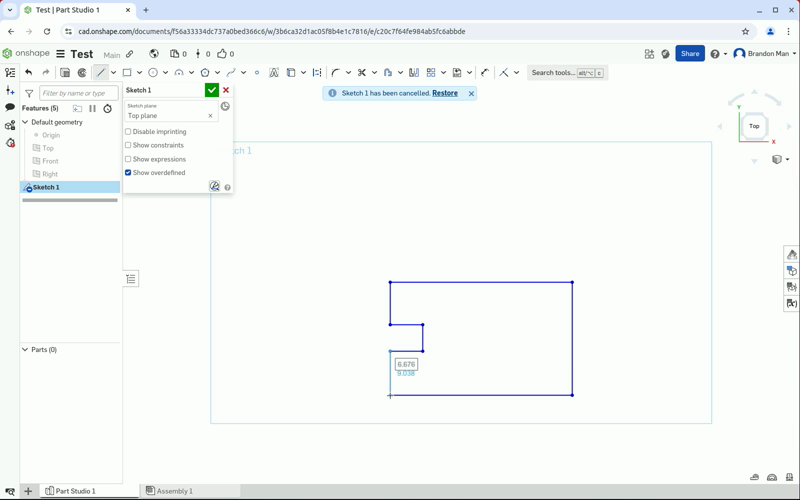
click(390, 395)
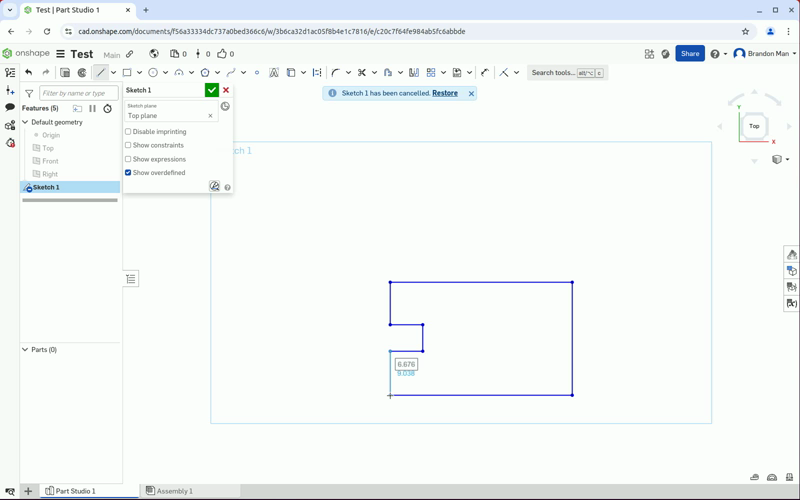
key(esc)
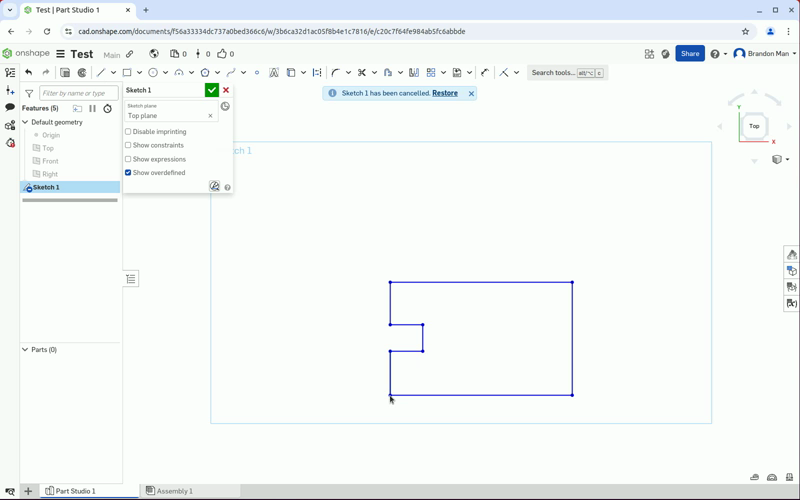
key(c)
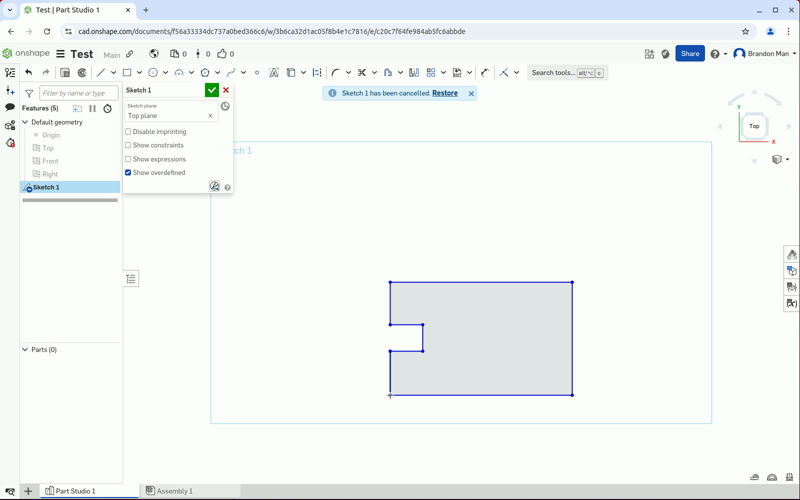
key_down(shift)
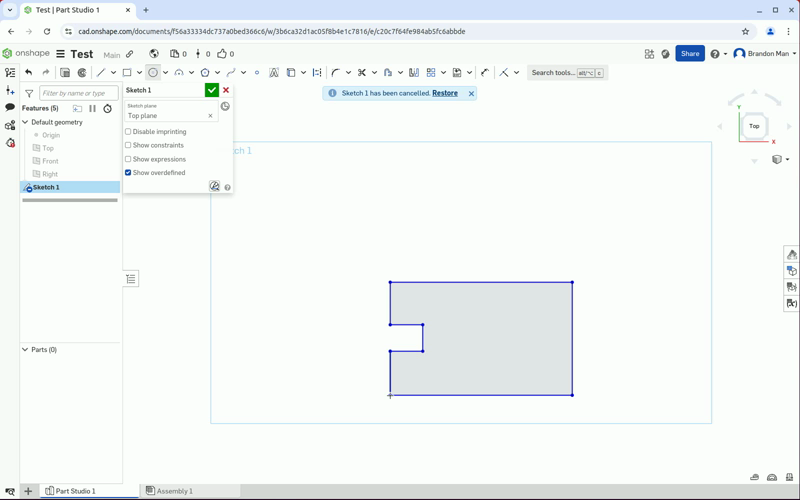
mouse_move(444, 372)
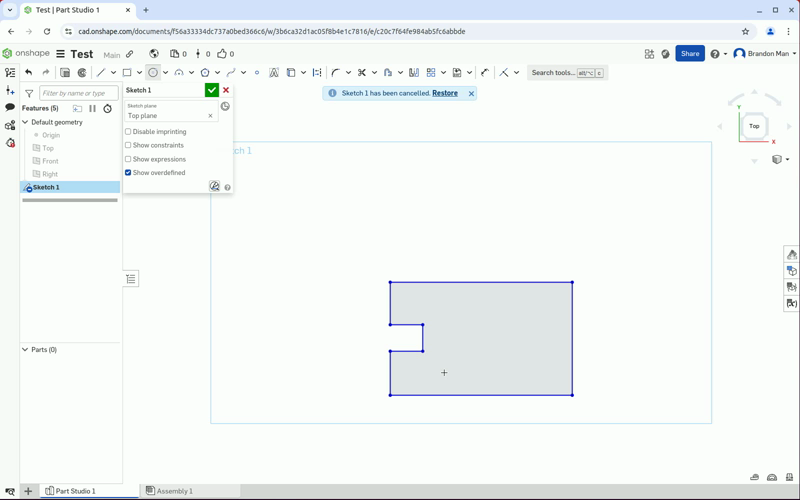
click(444, 372)
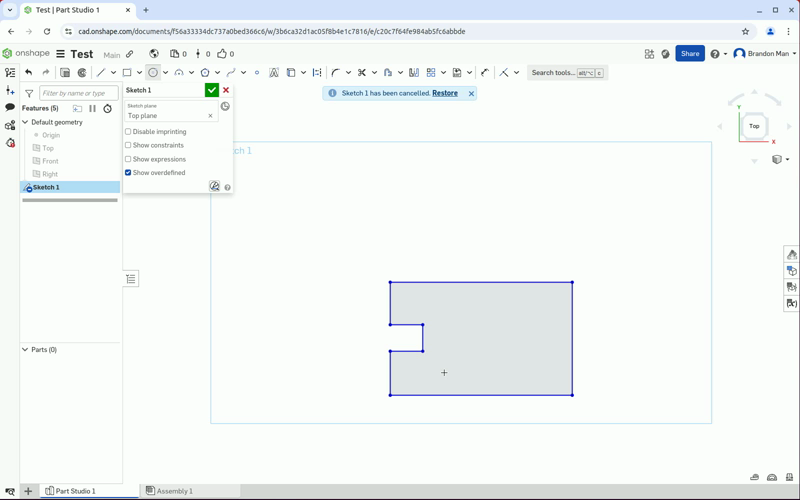
key_up(shift)
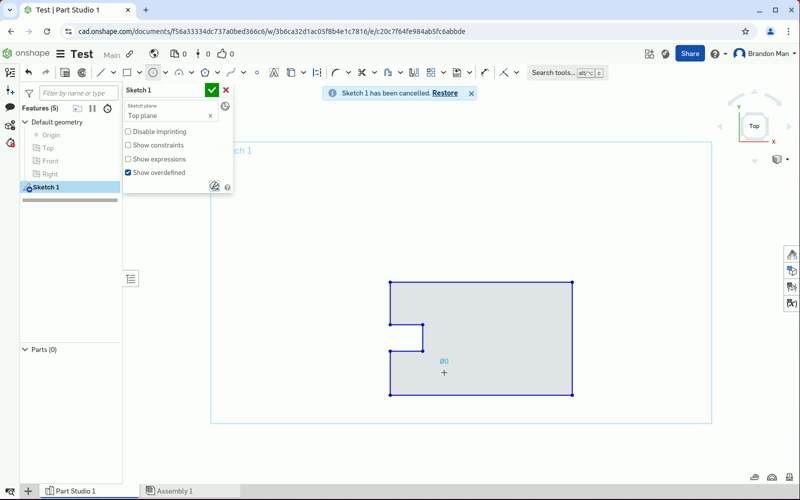
mouse_move(453, 372)
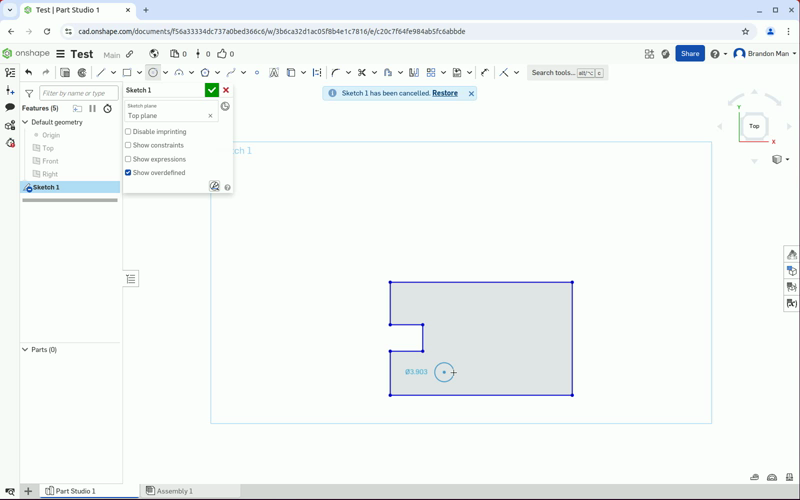
click(453, 372)
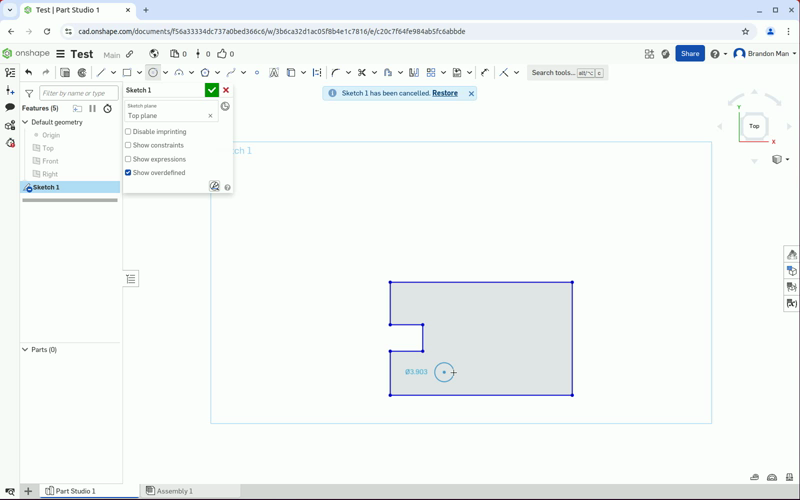
key(esc)
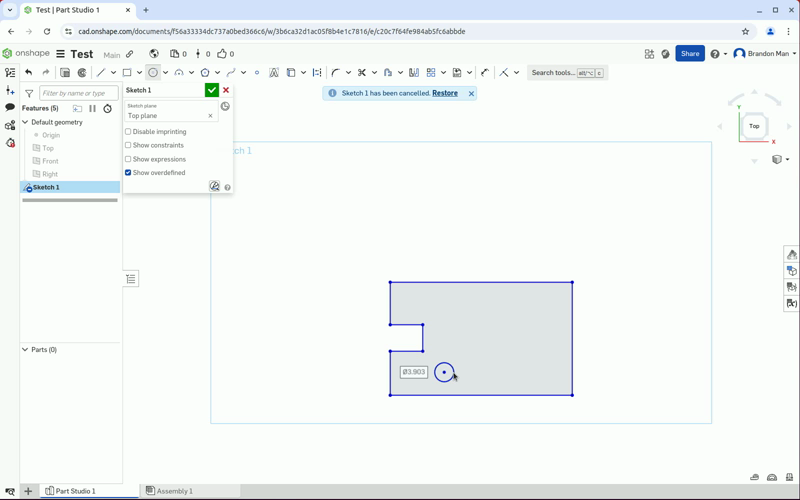
key(c)
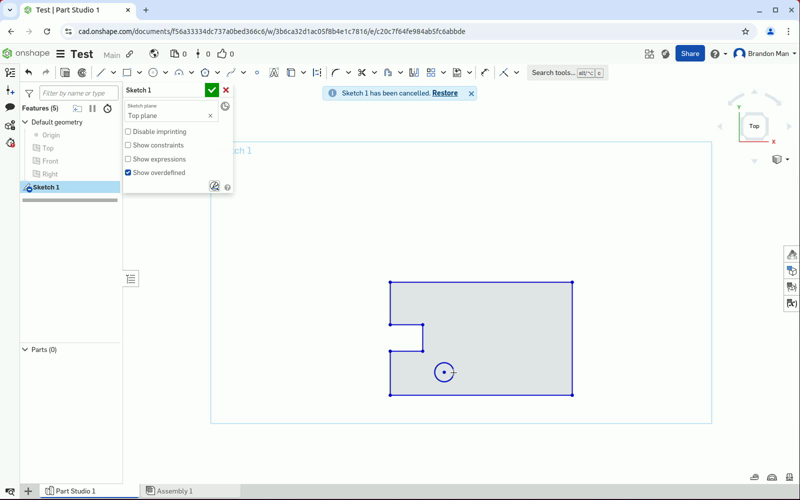
key_down(shift)
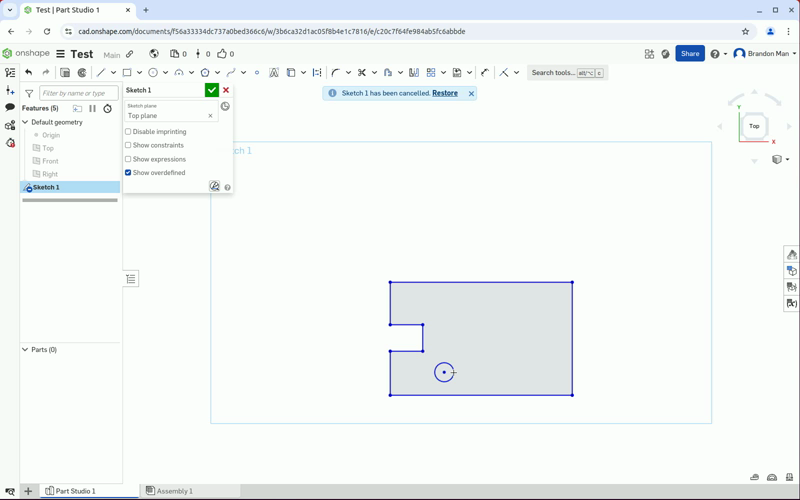
mouse_move(444, 303)
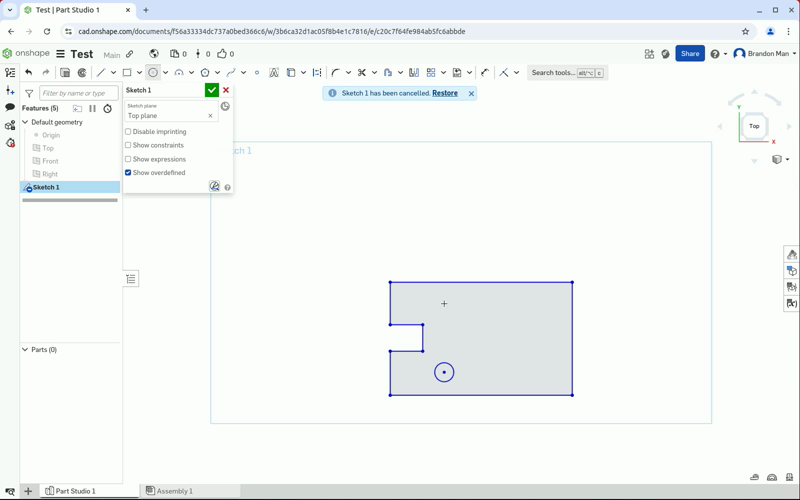
click(444, 303)
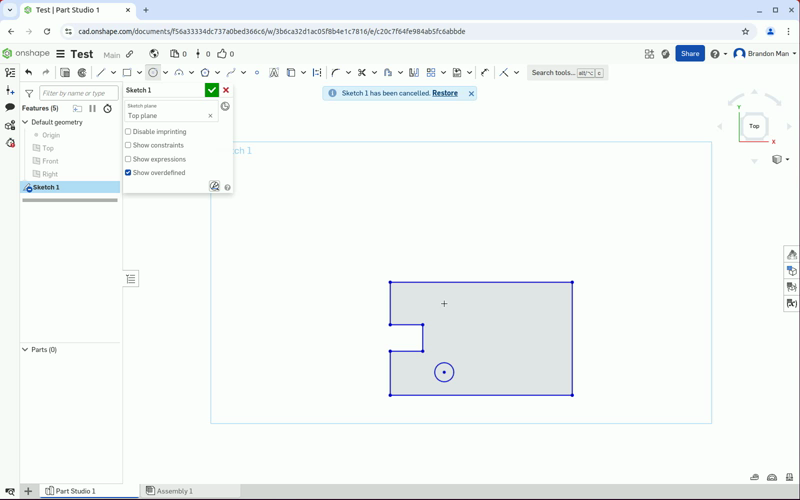
key_up(shift)
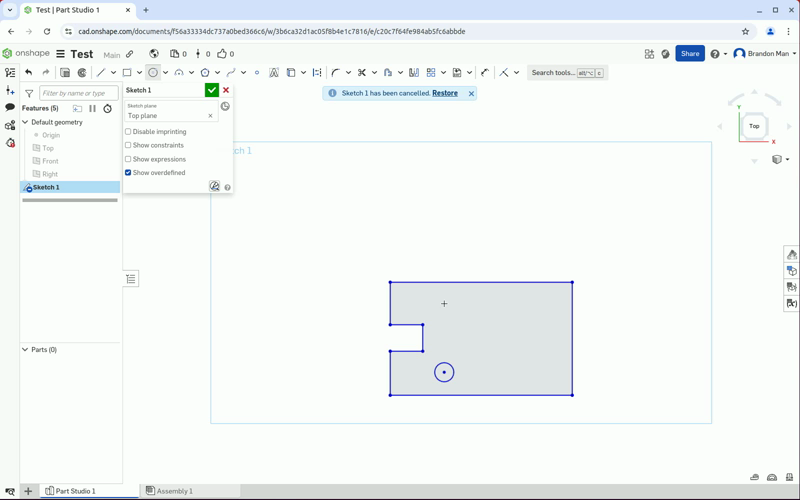
mouse_move(453, 303)
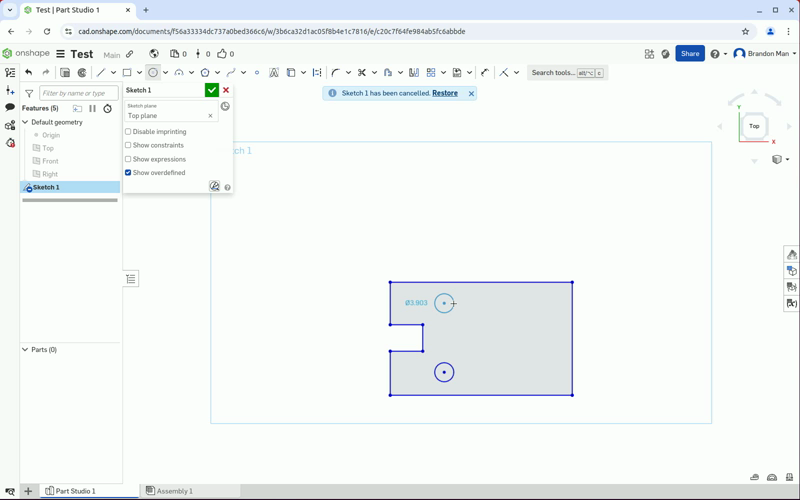
click(453, 303)
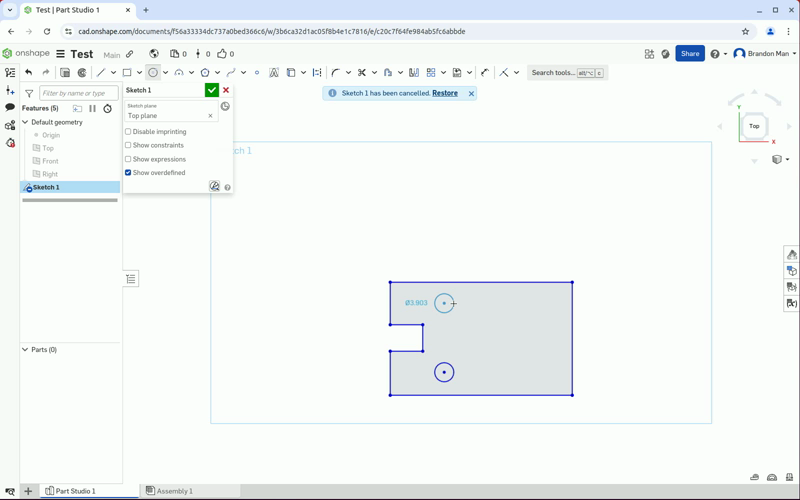
key(esc)
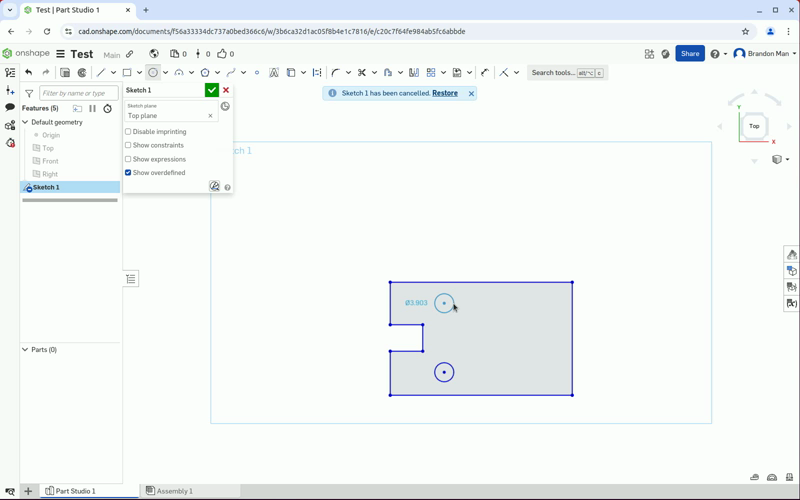
key(l)
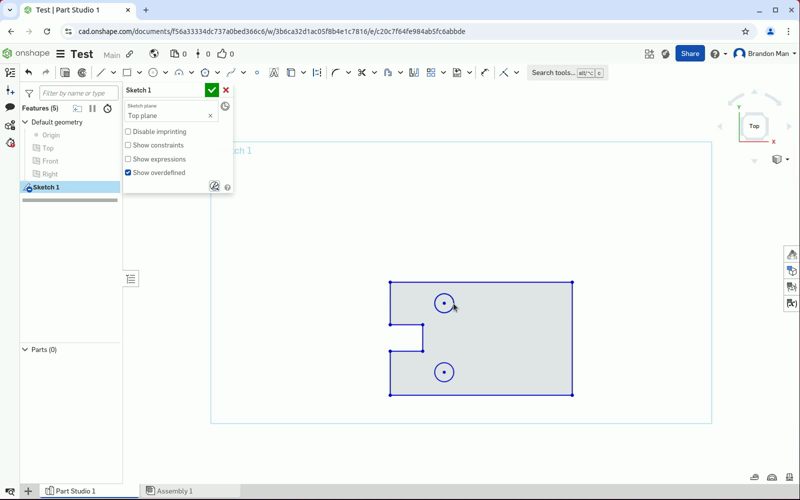
key_down(shift)
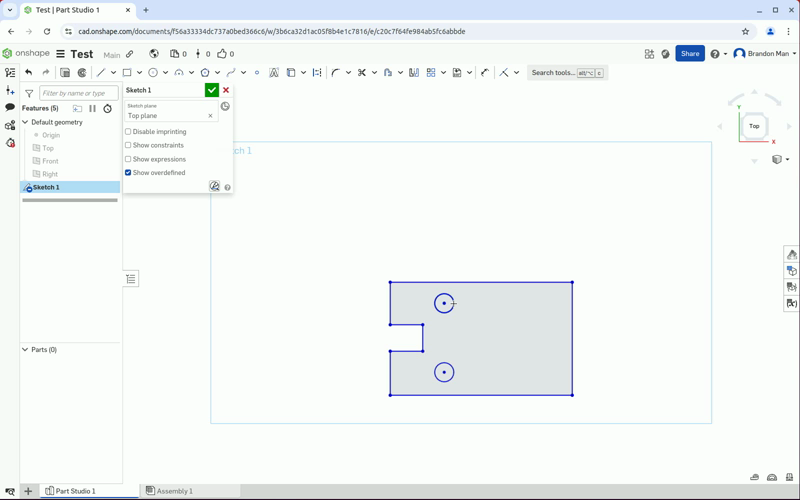
mouse_move(476, 380)
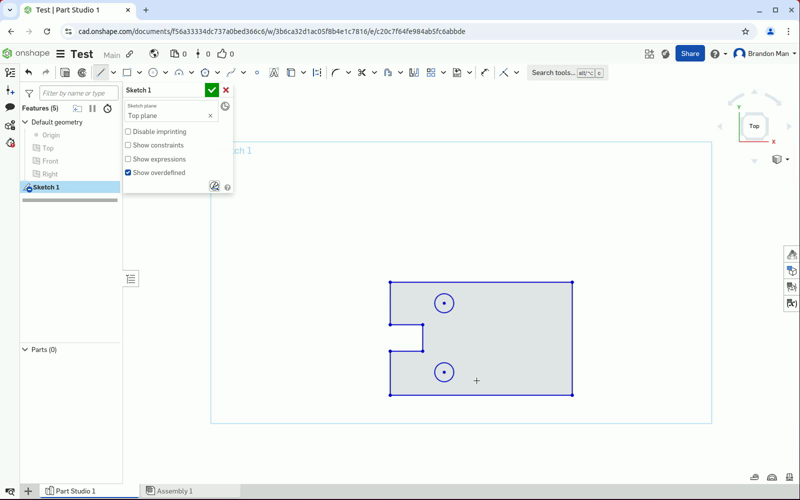
click(476, 380)
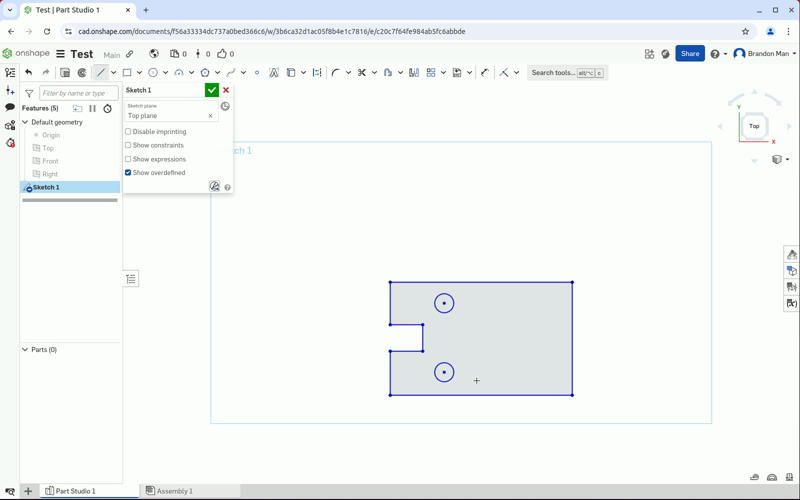
key_up(shift)
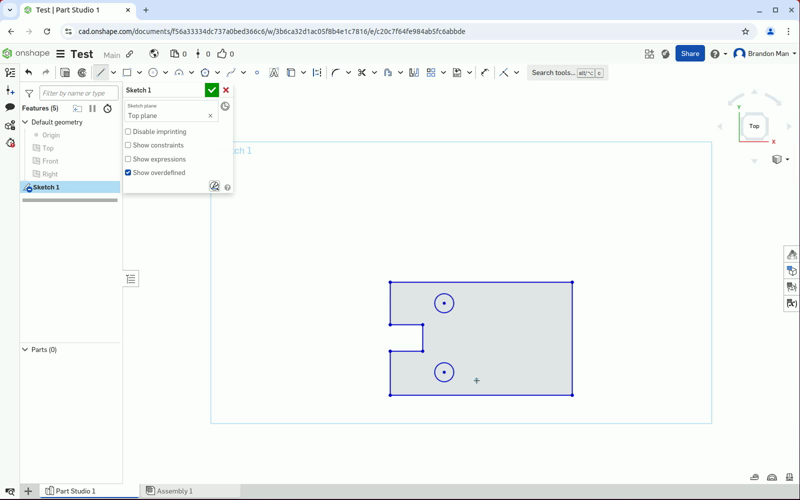
key_down(shift)
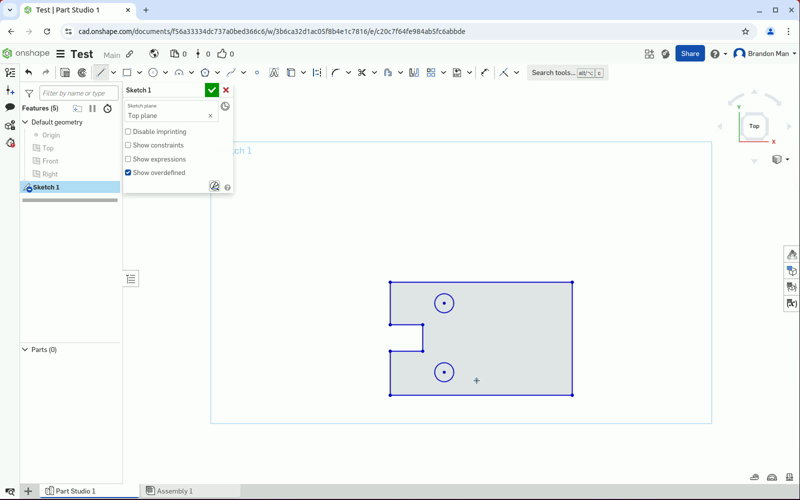
mouse_move(506, 380)
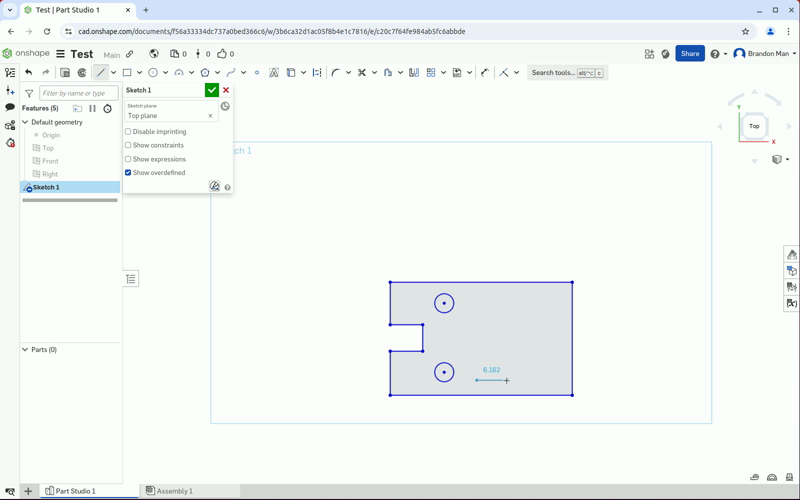
mouse_move(503, 380)
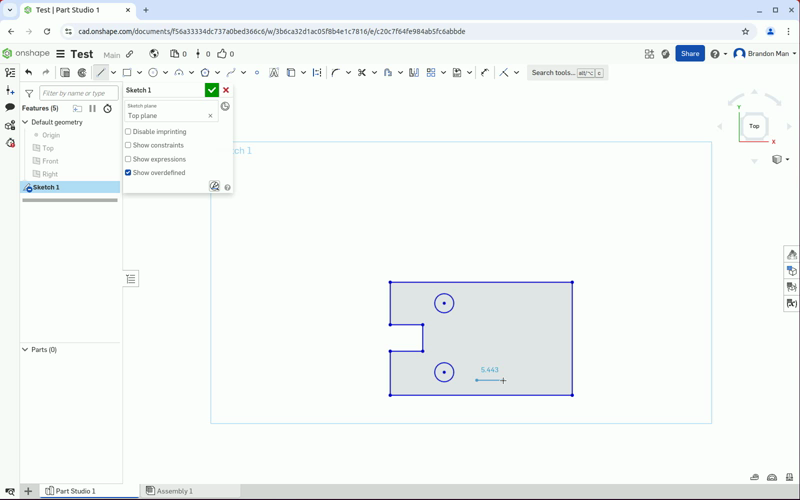
click(503, 380)
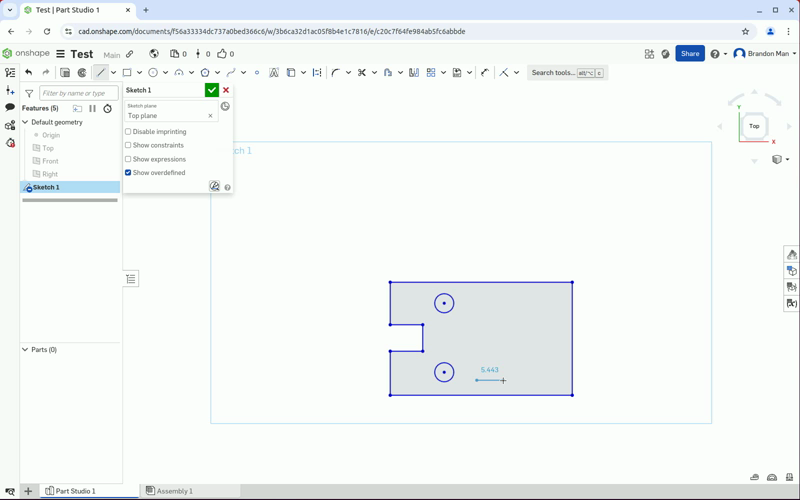
key_up(shift)
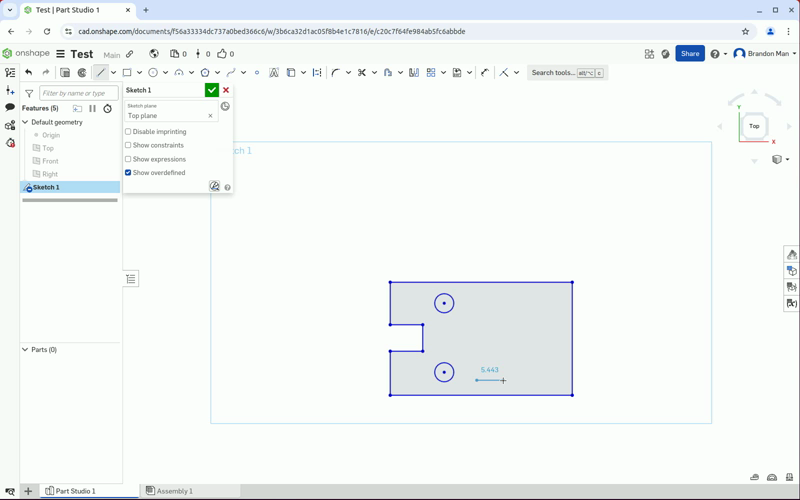
key_down(shift)
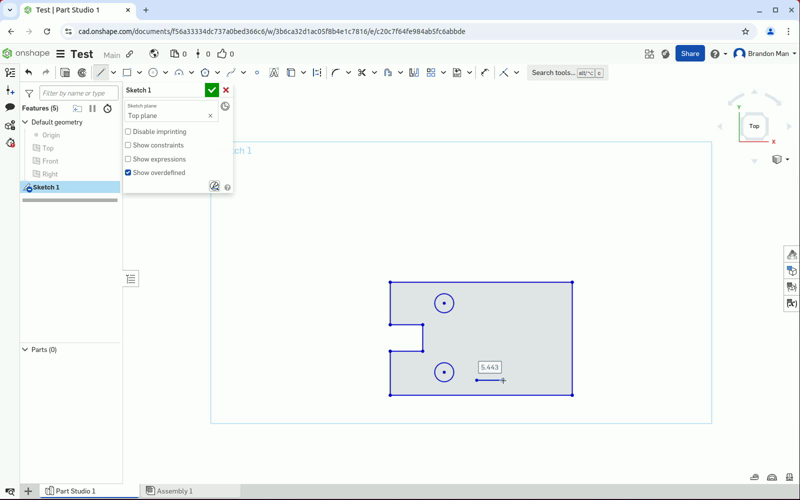
mouse_move(503, 297)
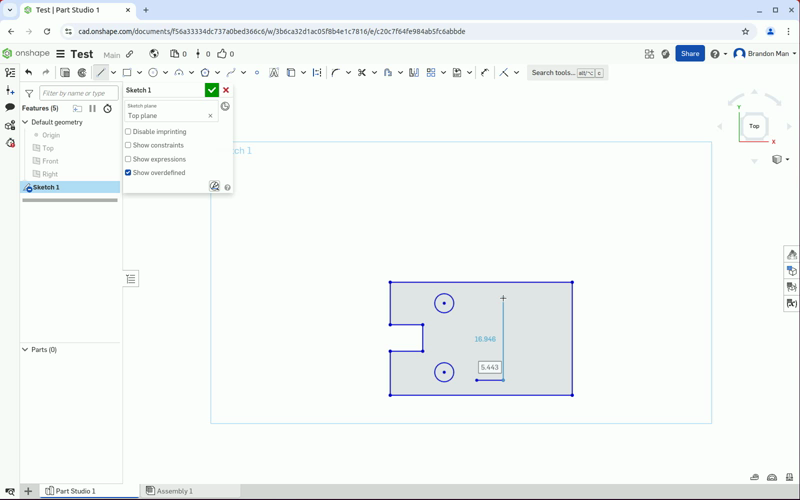
click(503, 297)
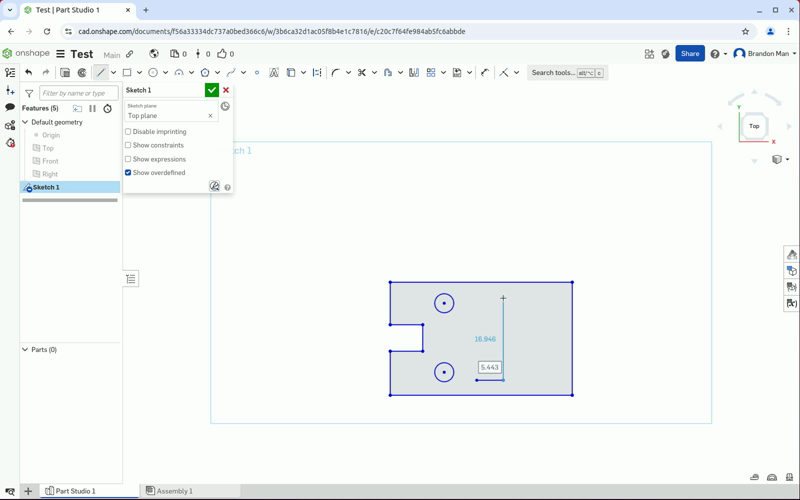
key_up(shift)
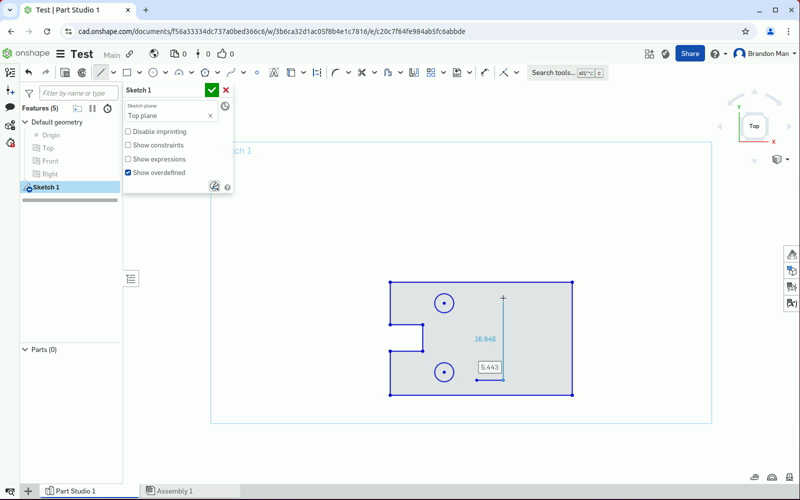
key_down(shift)
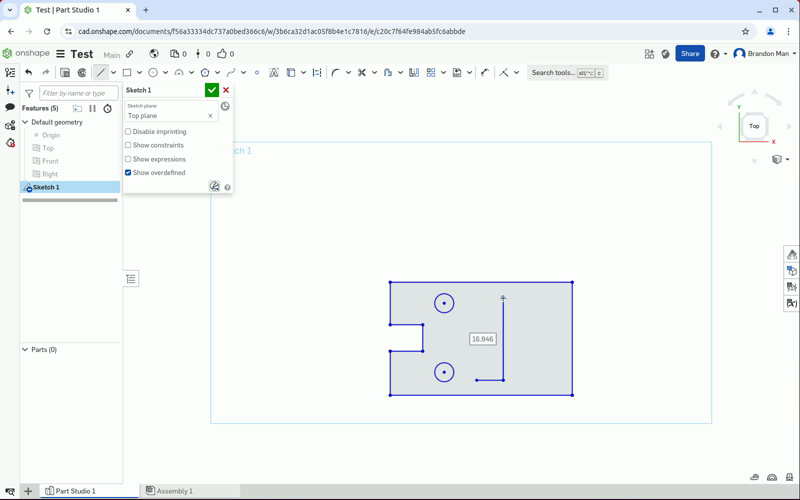
mouse_move(533, 297)
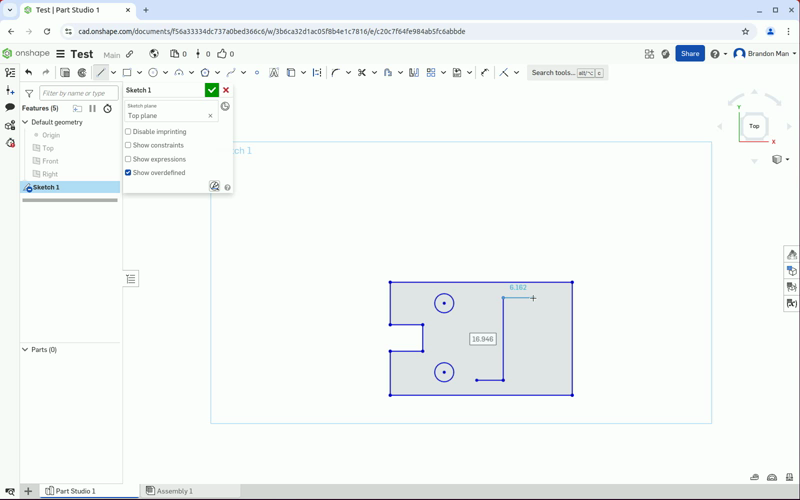
mouse_move(476, 297)
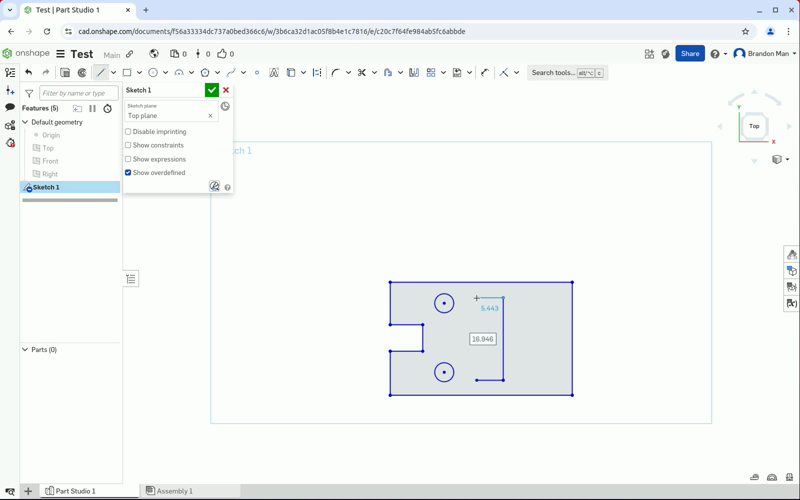
click(476, 297)
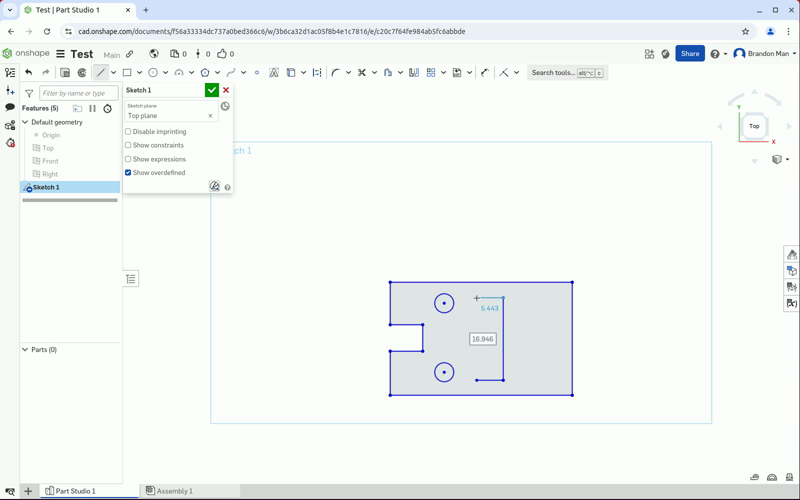
key_up(shift)
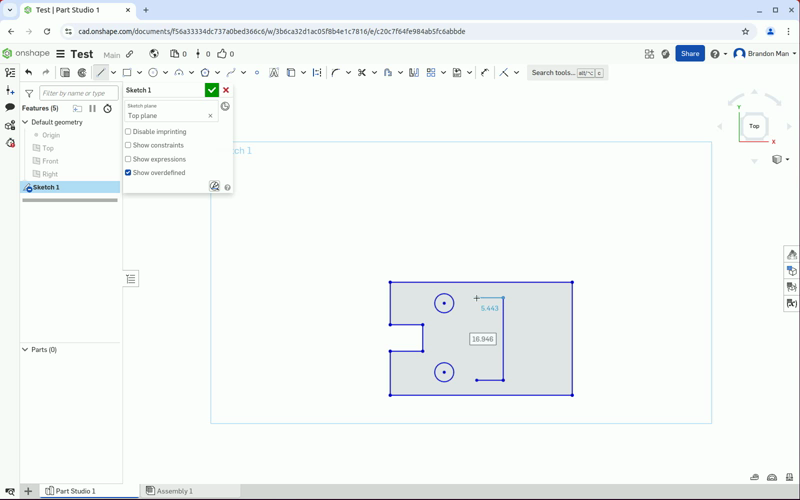
key_down(shift)
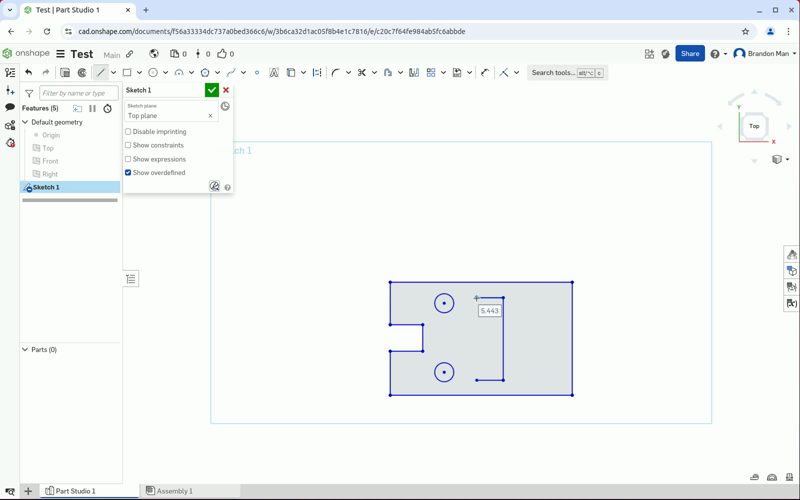
mouse_move(476, 380)
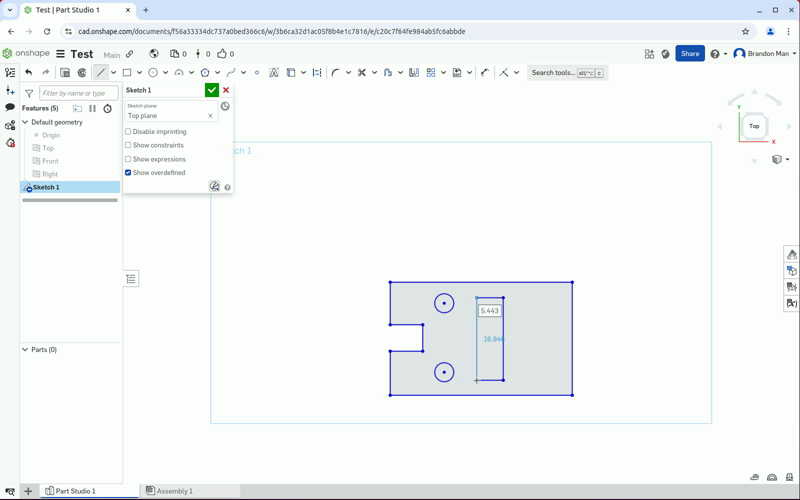
key_up(shift)
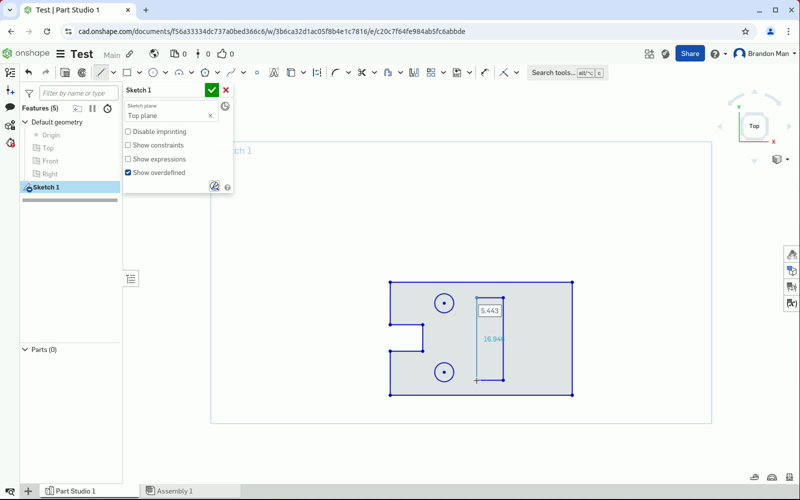
click(476, 380)
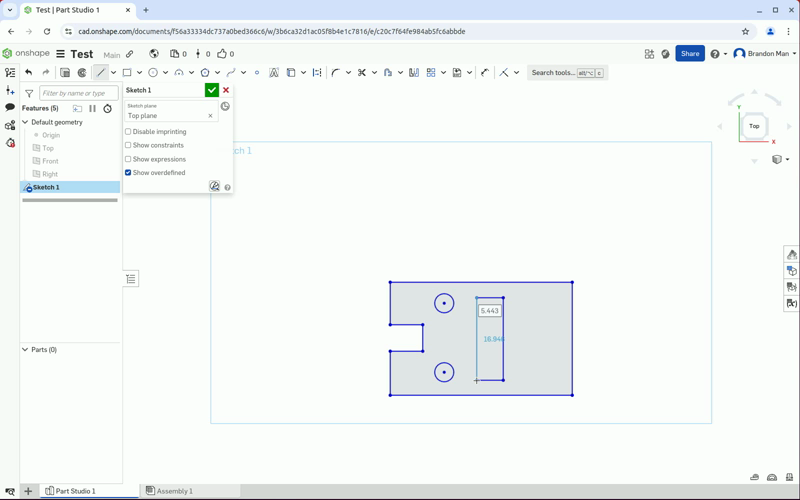
key(esc)
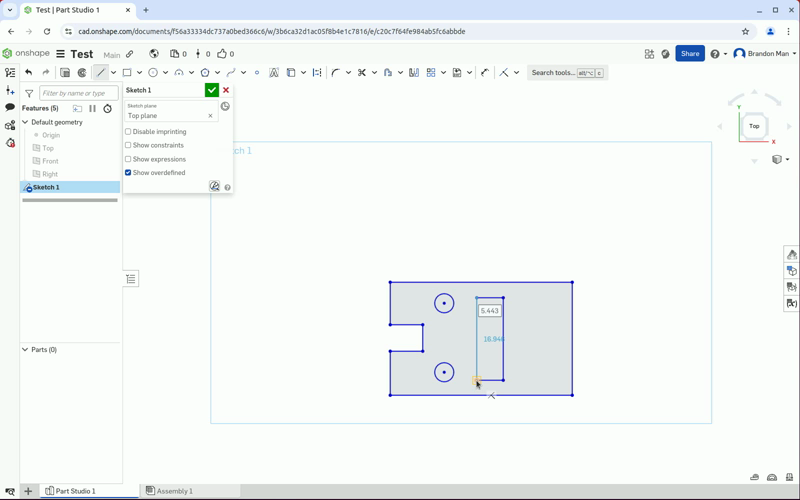
key(l)
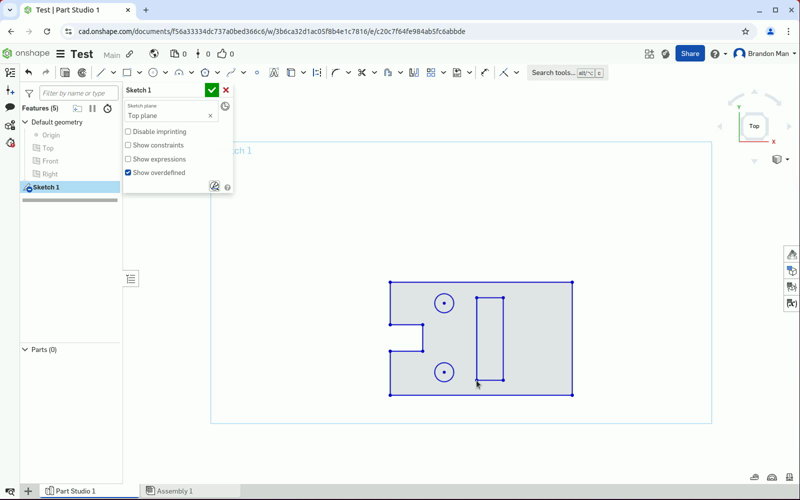
key_down(shift)
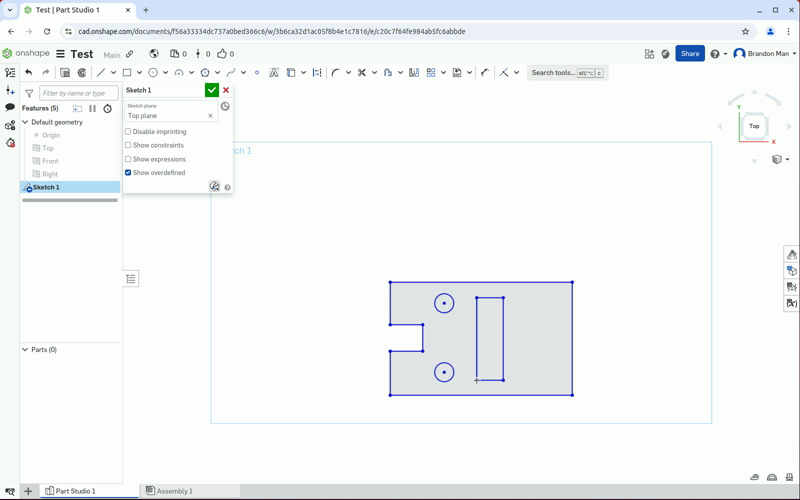
mouse_move(516, 385)
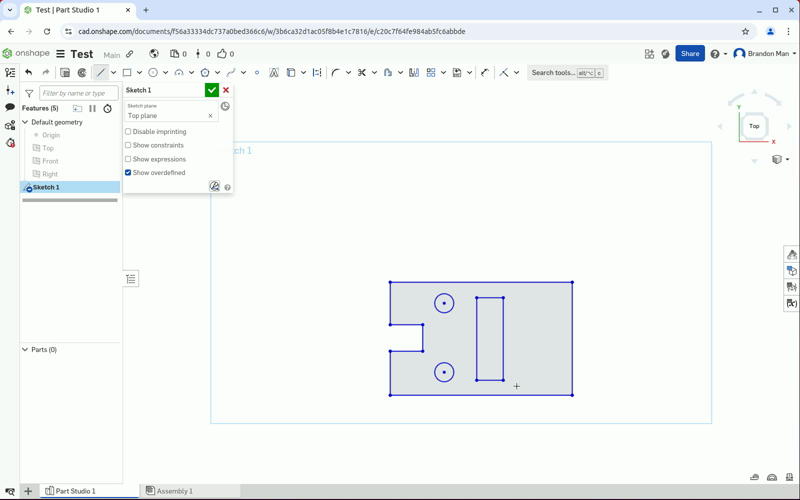
click(516, 385)
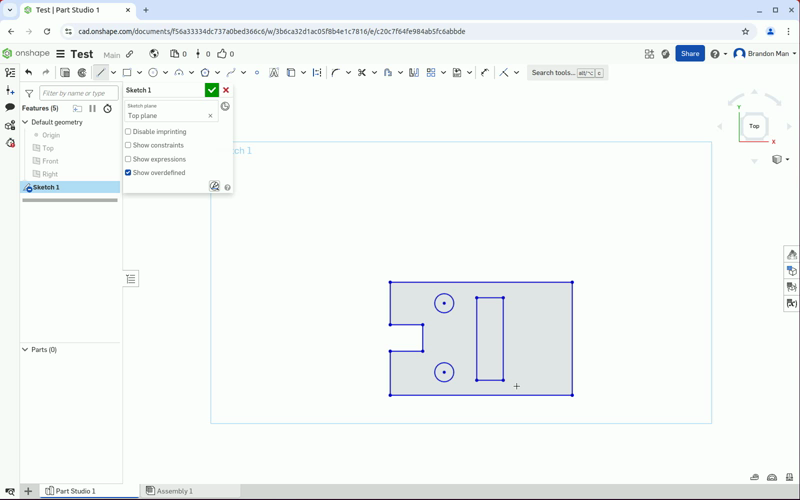
key_up(shift)
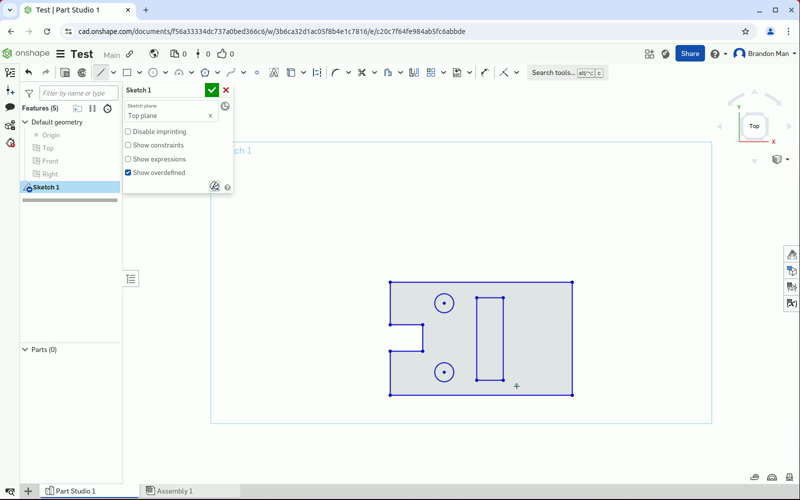
key_down(shift)
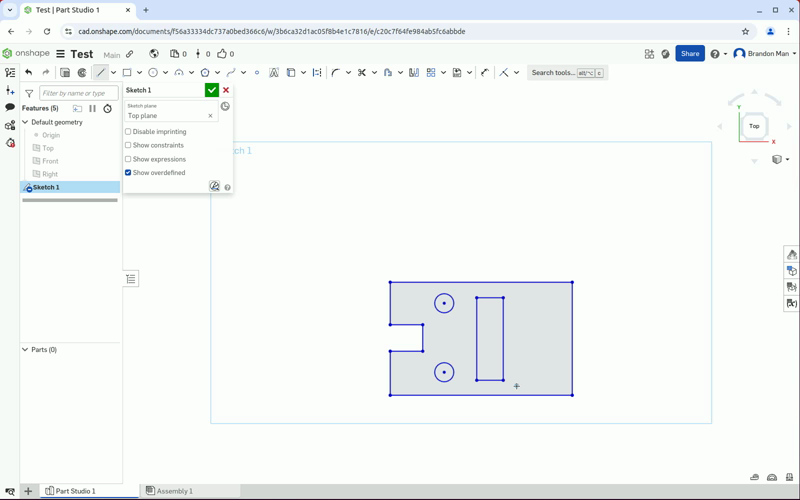
mouse_move(546, 385)
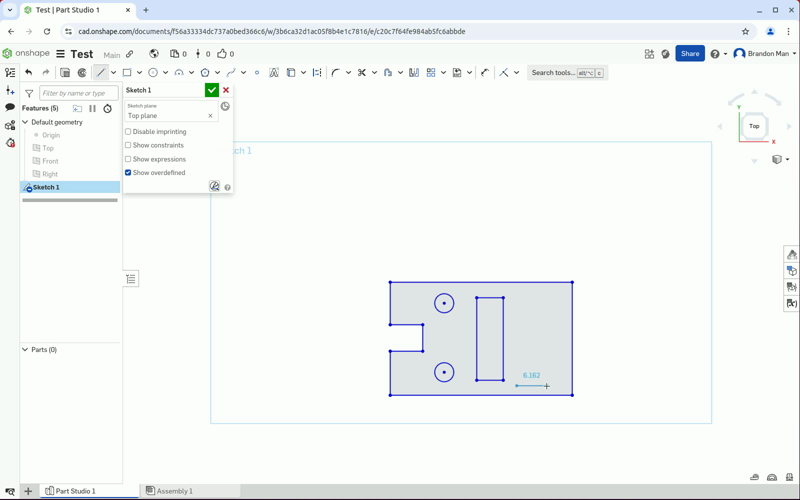
mouse_move(562, 385)
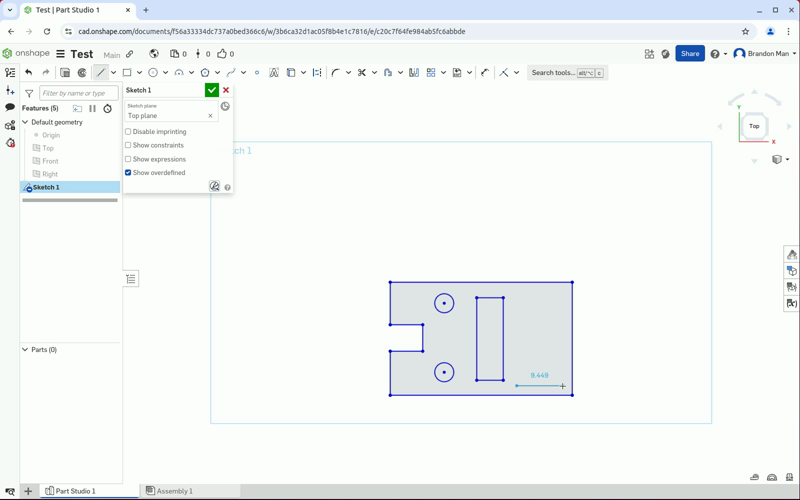
click(562, 385)
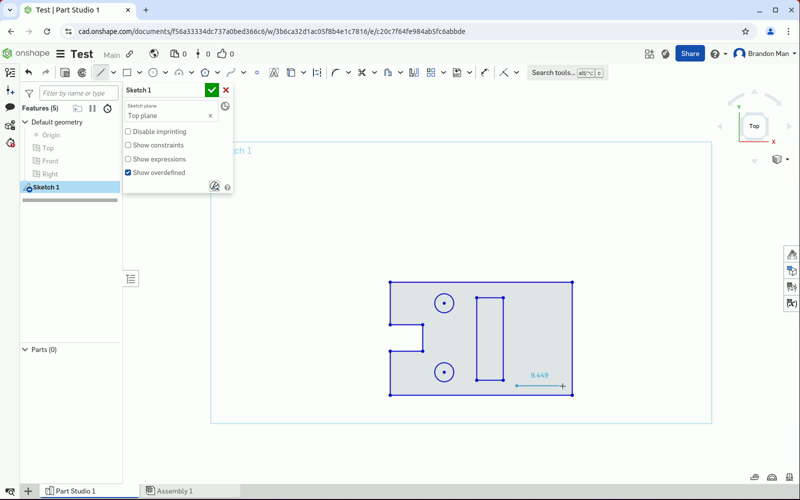
key_up(shift)
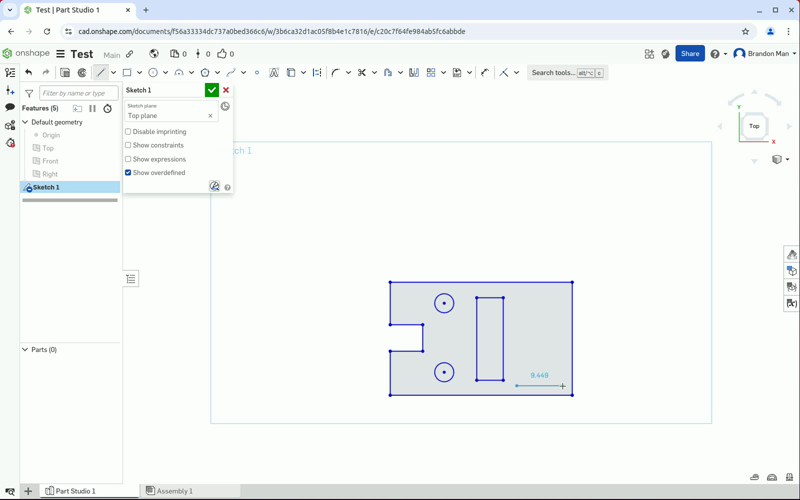
key_down(shift)
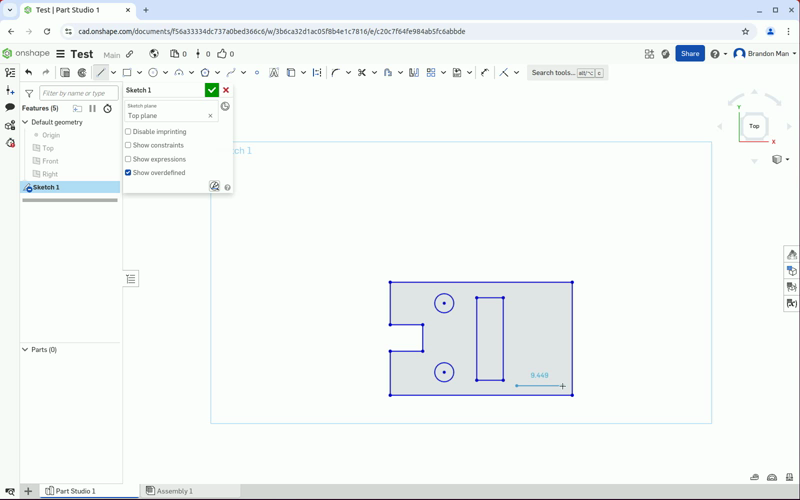
mouse_move(562, 290)
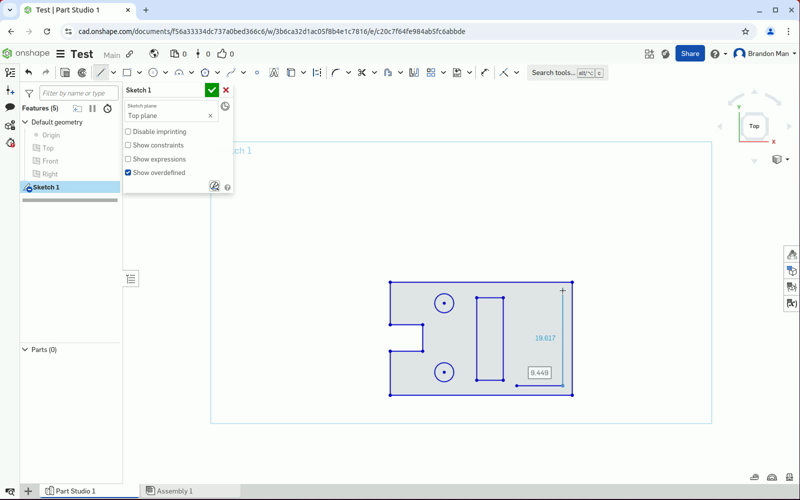
click(562, 290)
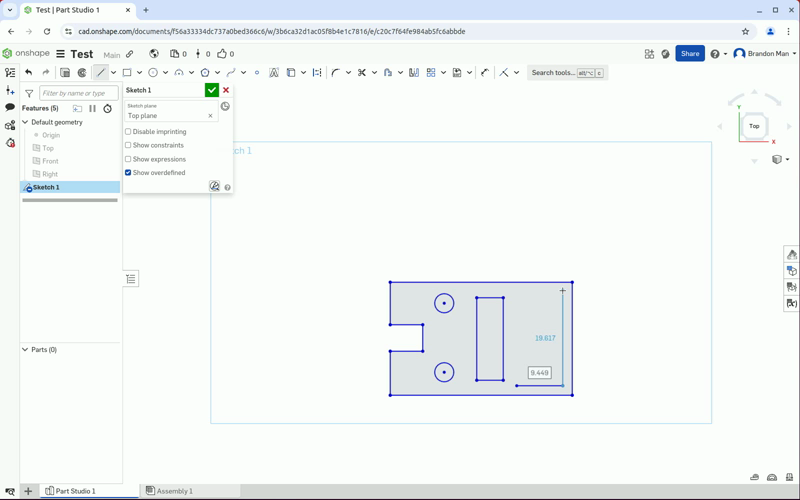
key_up(shift)
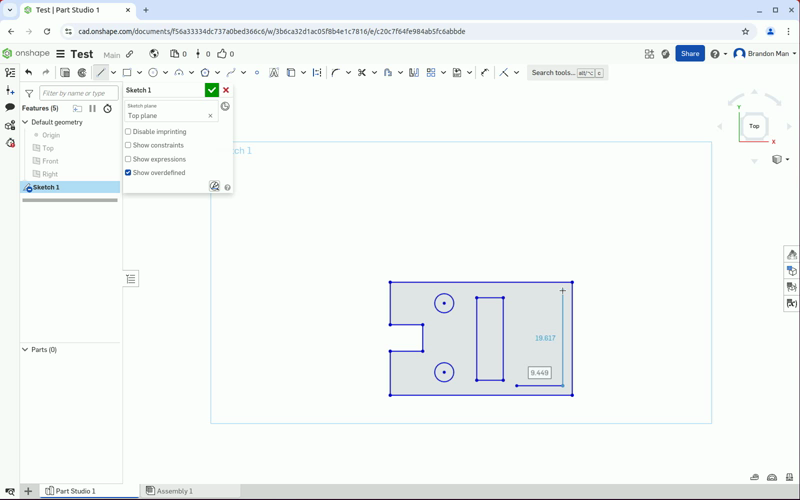
key_down(shift)
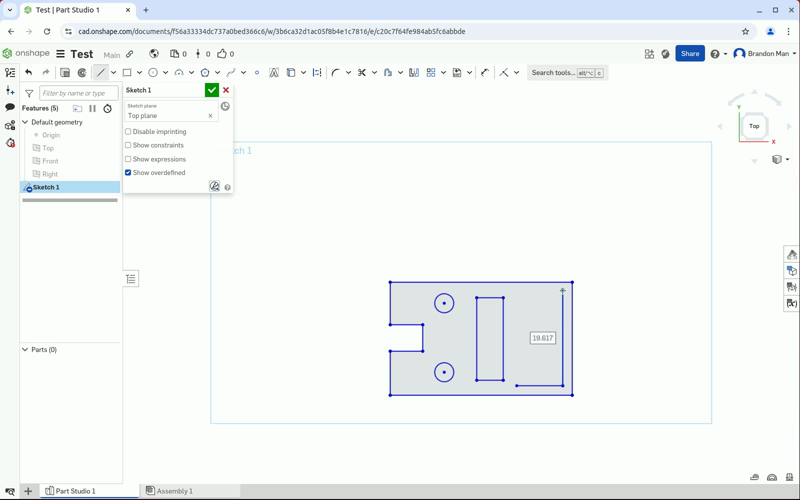
mouse_move(589, 290)
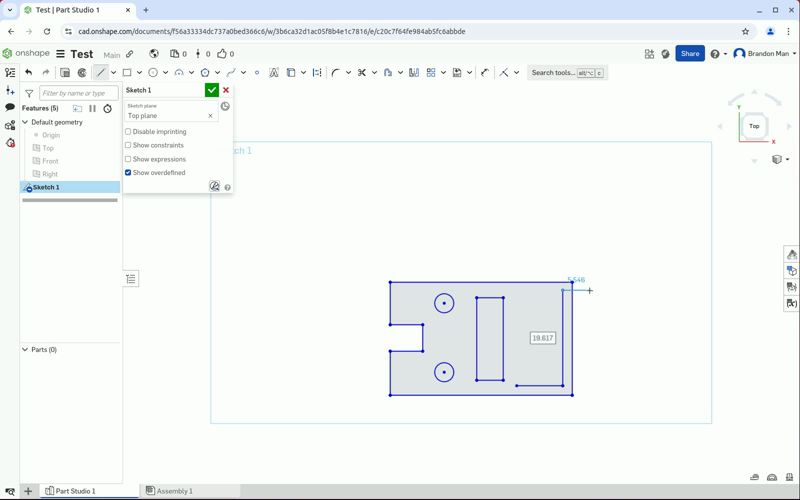
mouse_move(516, 290)
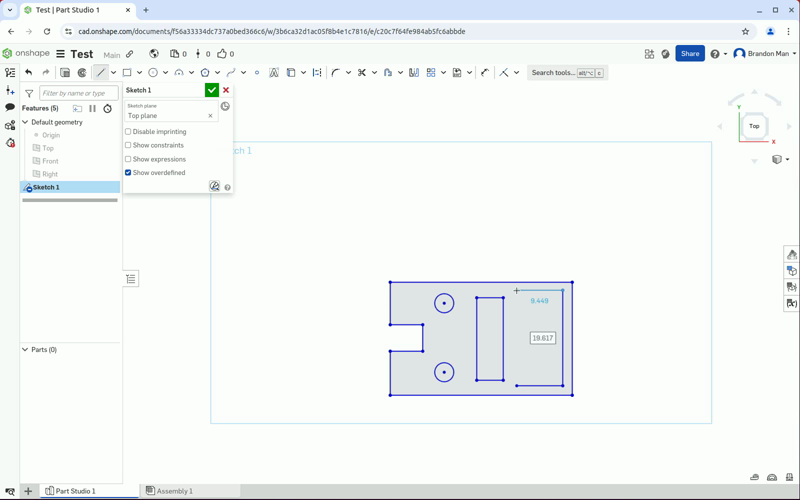
click(516, 290)
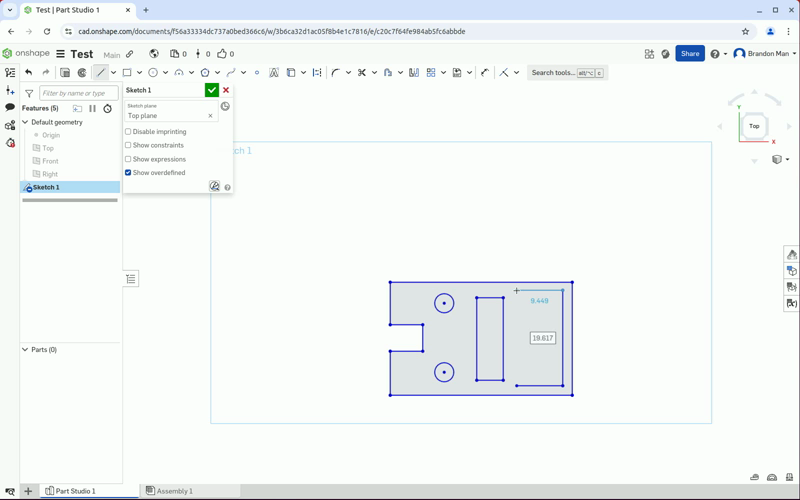
key_up(shift)
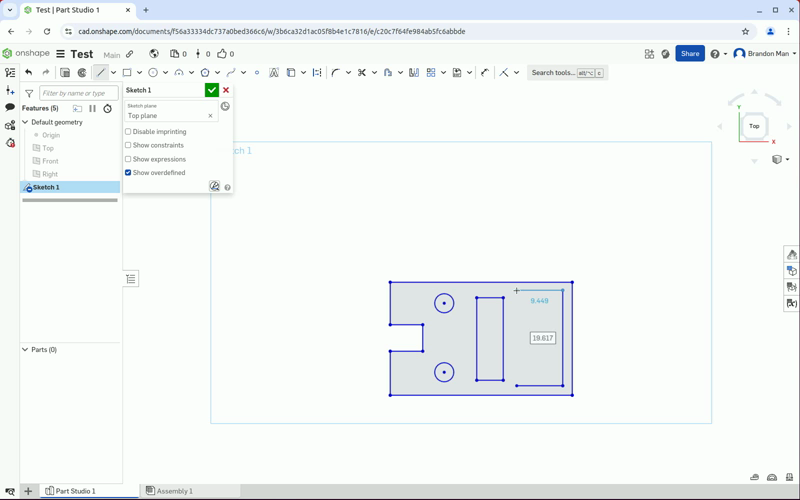
key_down(shift)
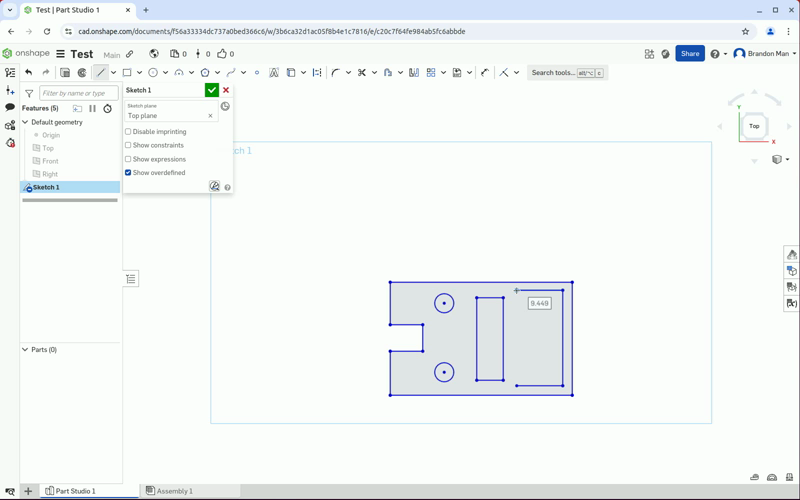
mouse_move(516, 385)
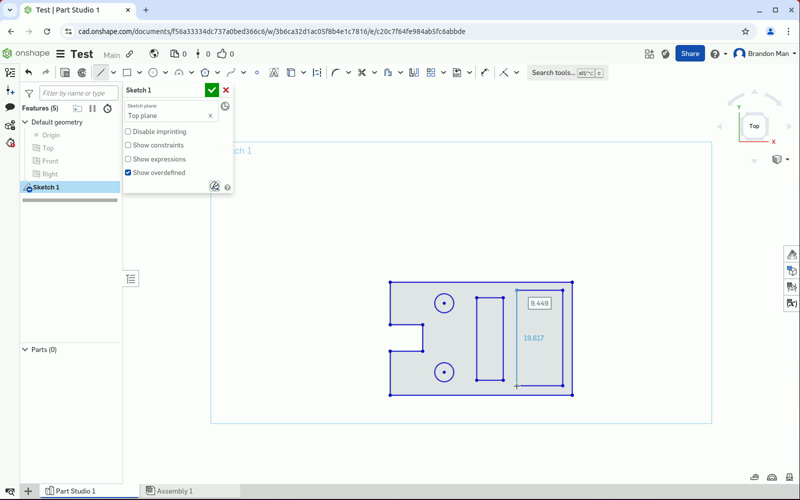
key_up(shift)
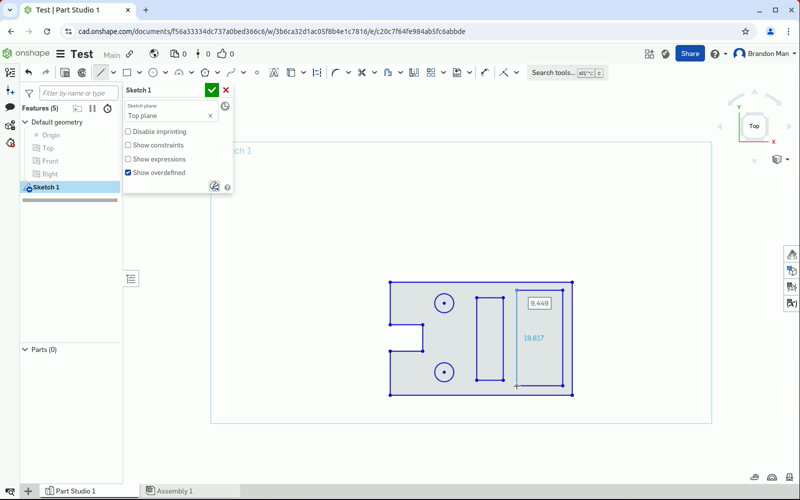
click(516, 385)
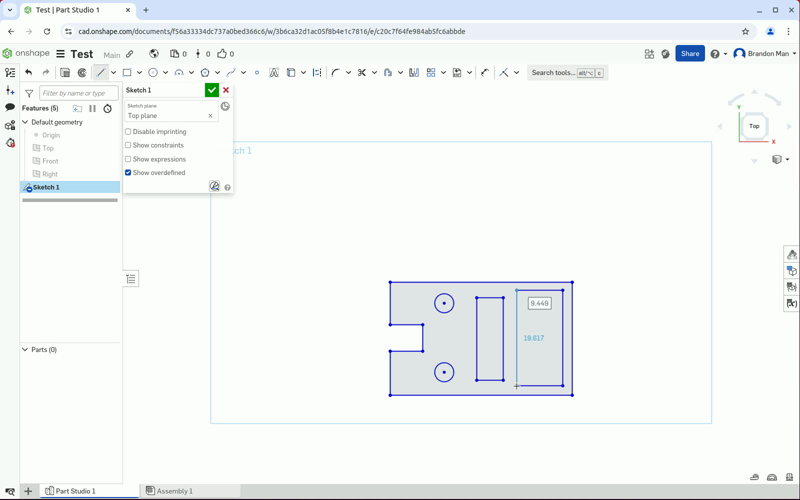
key(esc)
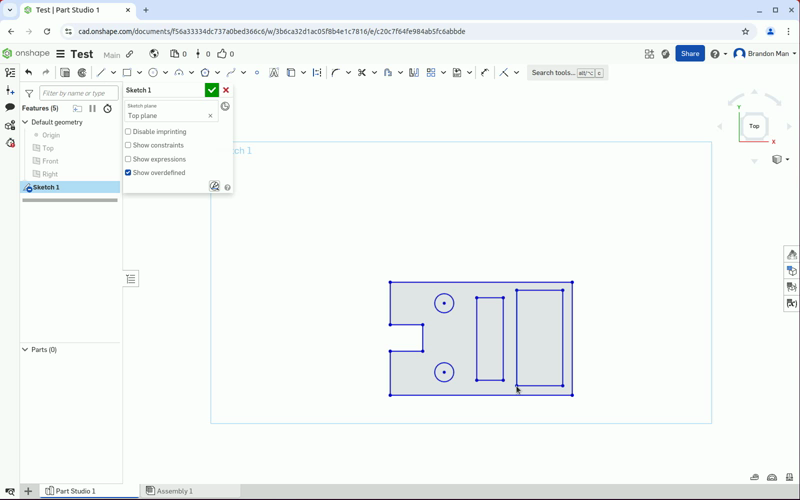
mouse_move(460, 379)
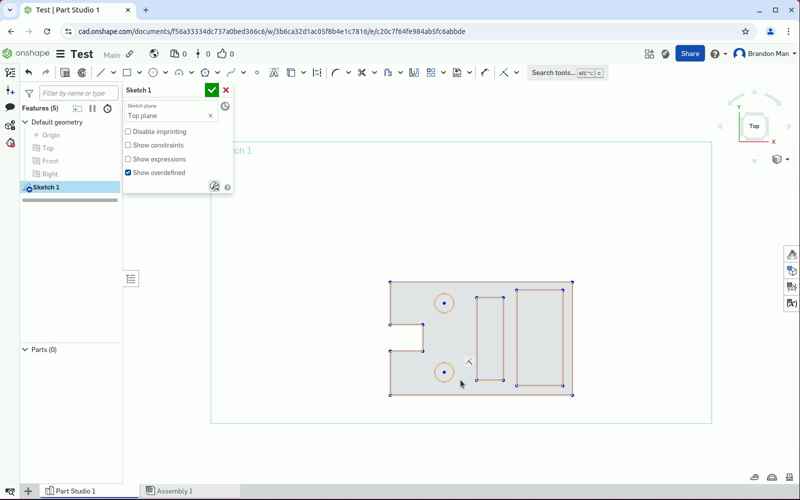
click(460, 379)
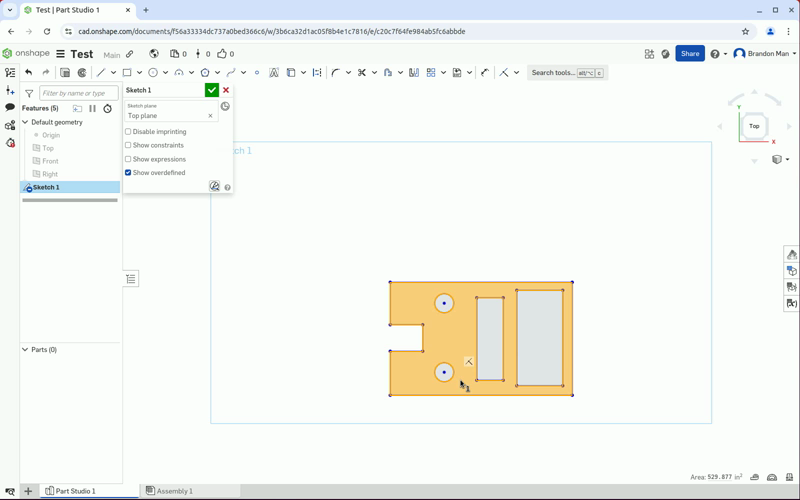
mouse_move(73, 352)
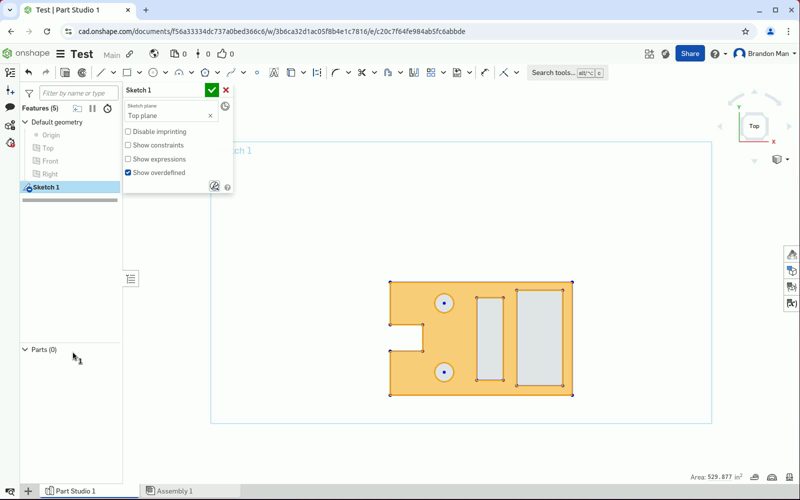
key(shift+y)
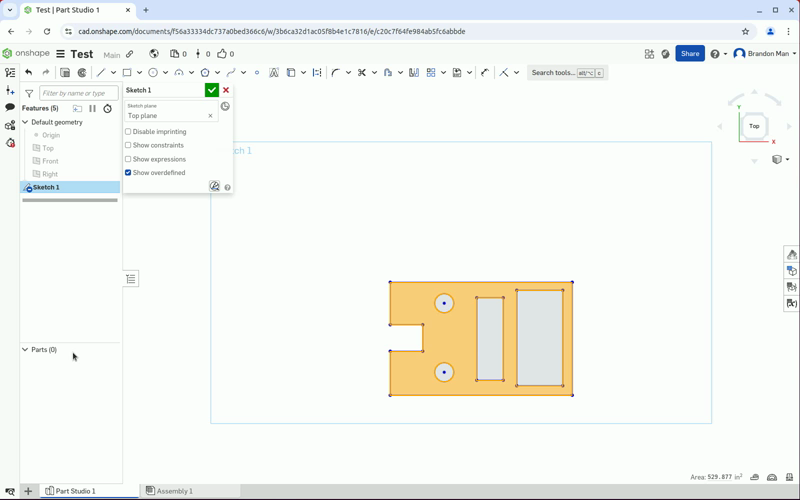
key(shift+e)
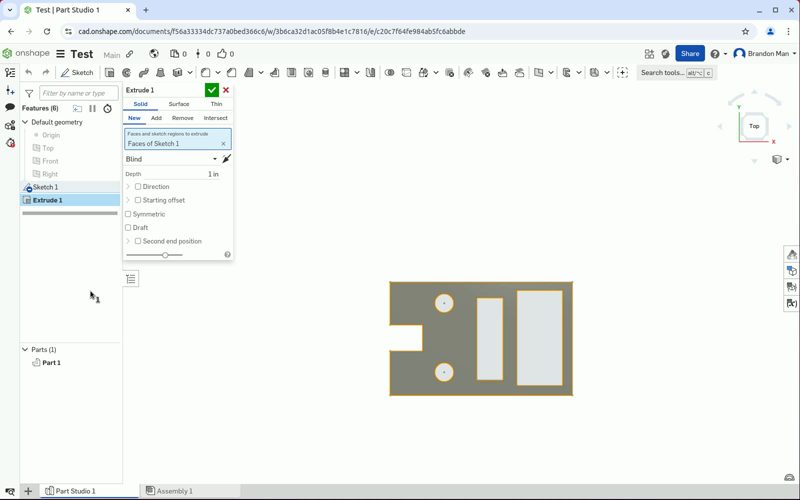
mouse_move(143, 106)
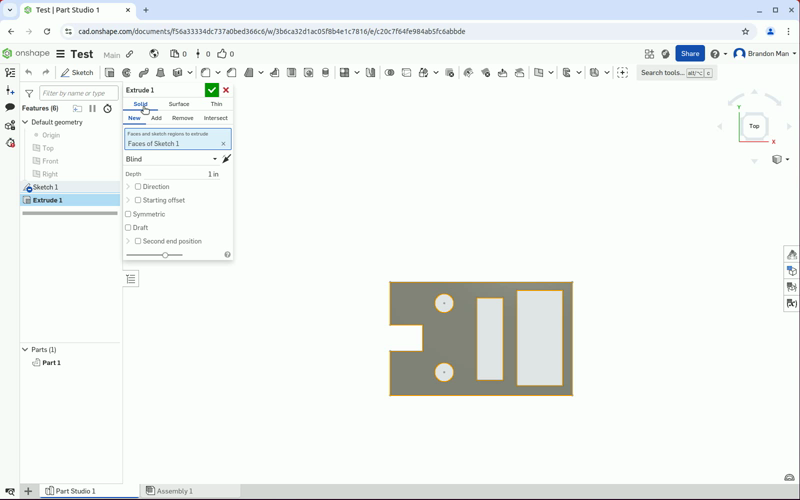
click(143, 106)
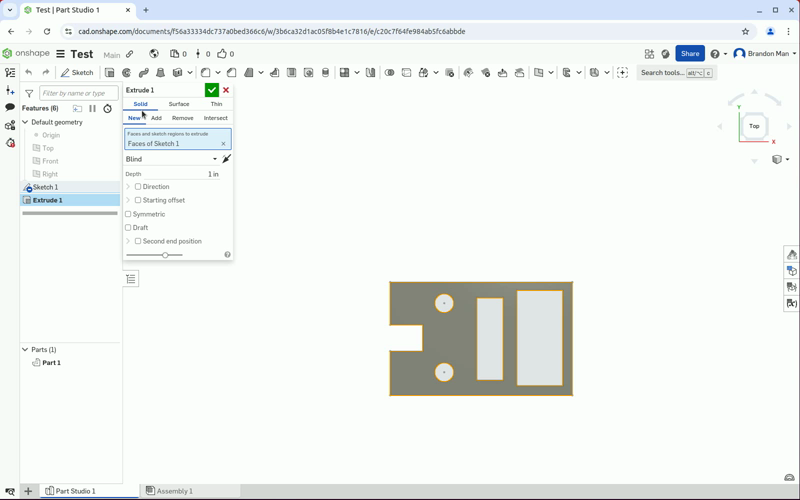
mouse_move(137, 120)
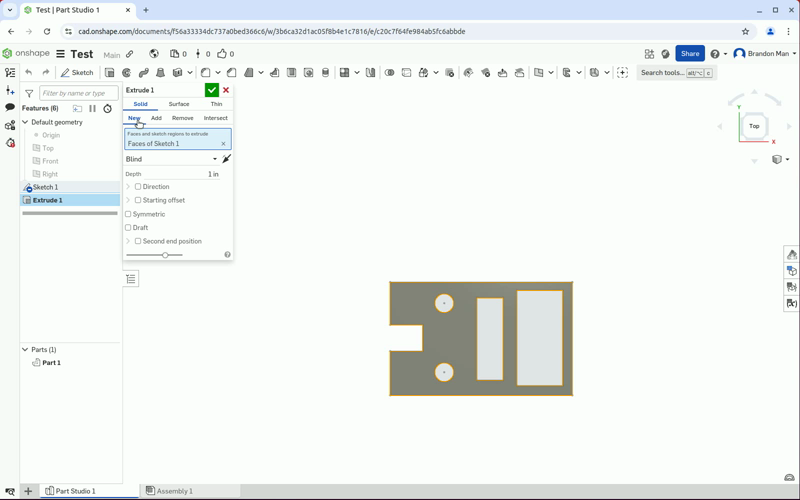
click(137, 120)
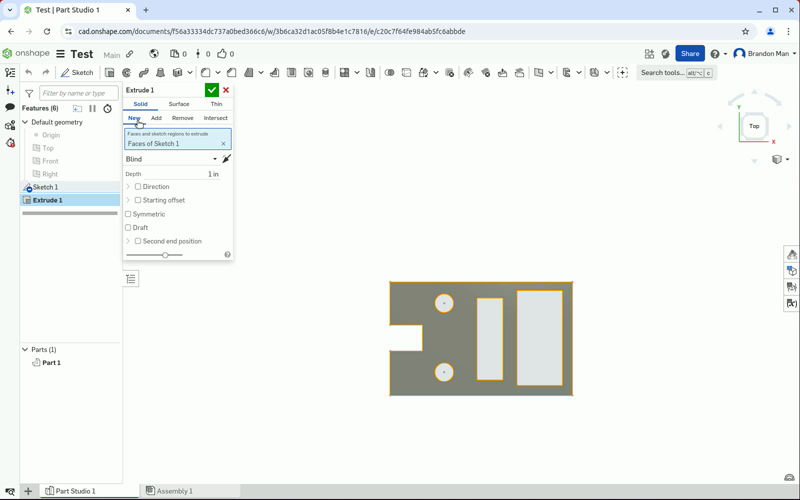
key(tab, 4)
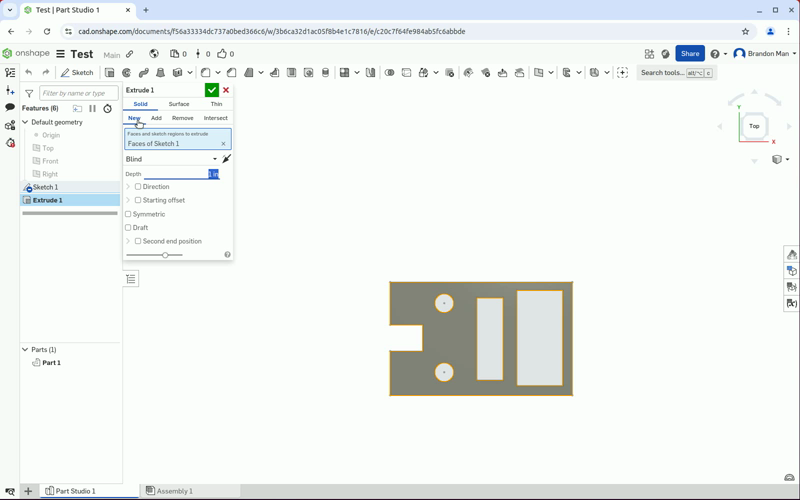
text(2.889)
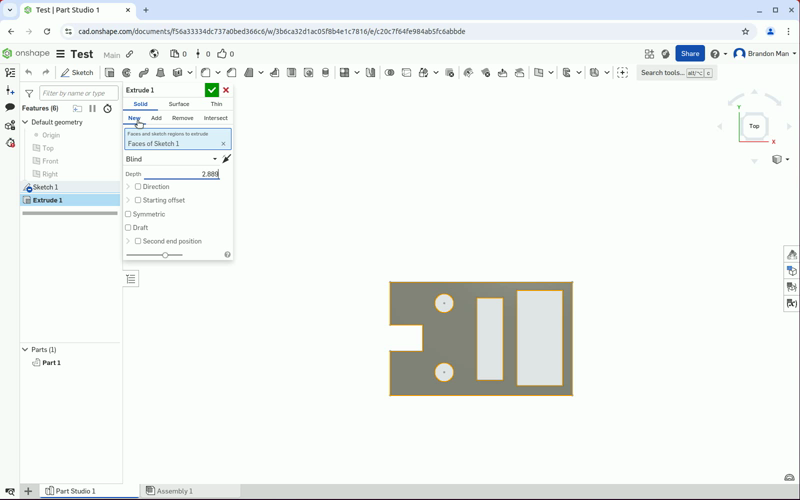
key(enter)
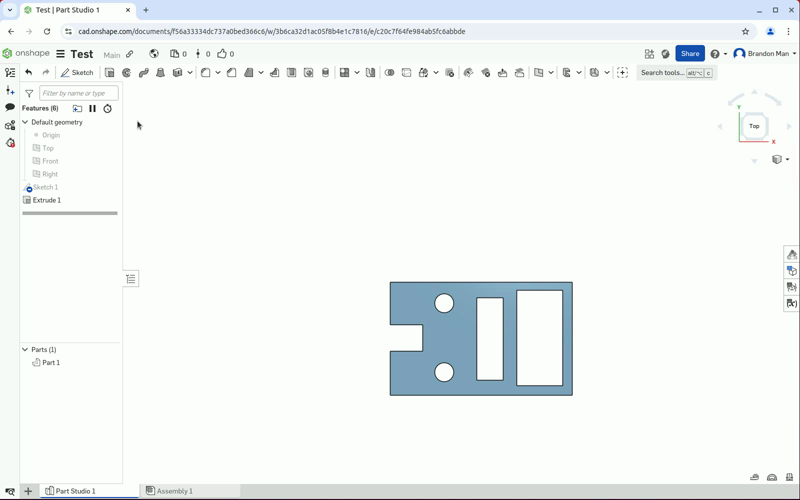
key(shift+h)
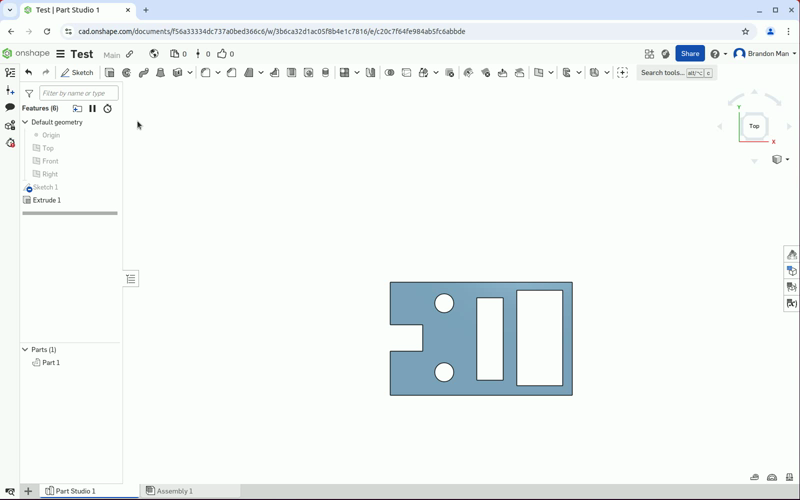
key(shift+h)
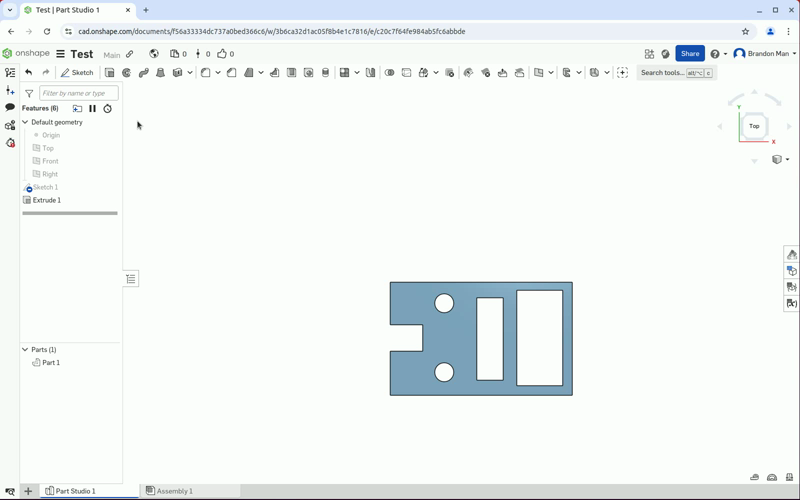
mouse_move(73, 189)
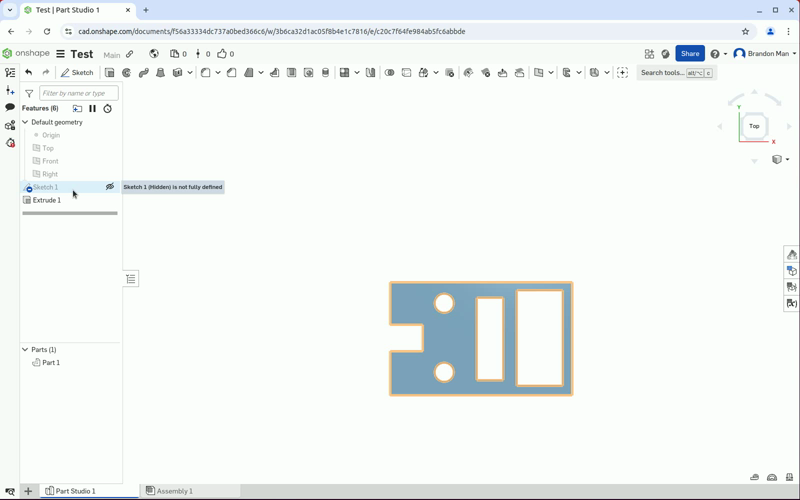
click(73, 189)
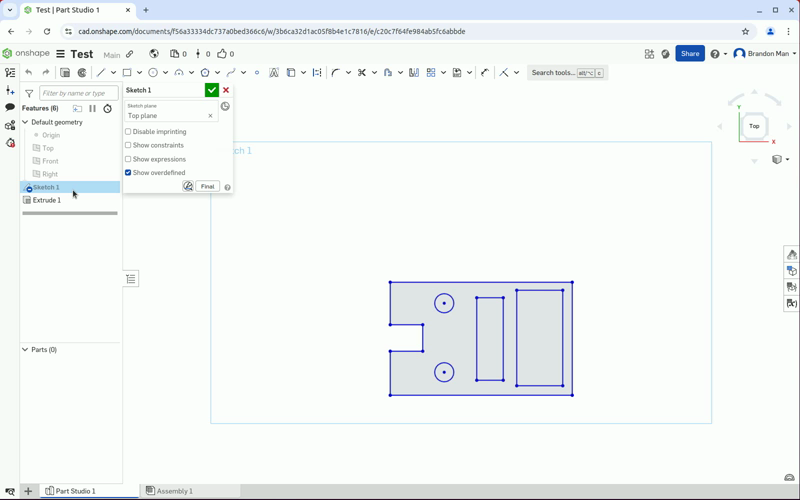
mouse_move(229, 92)
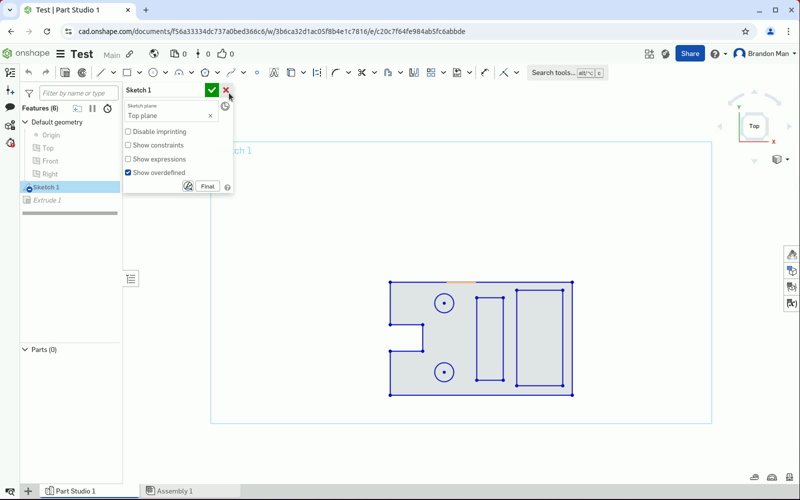
click(229, 92)
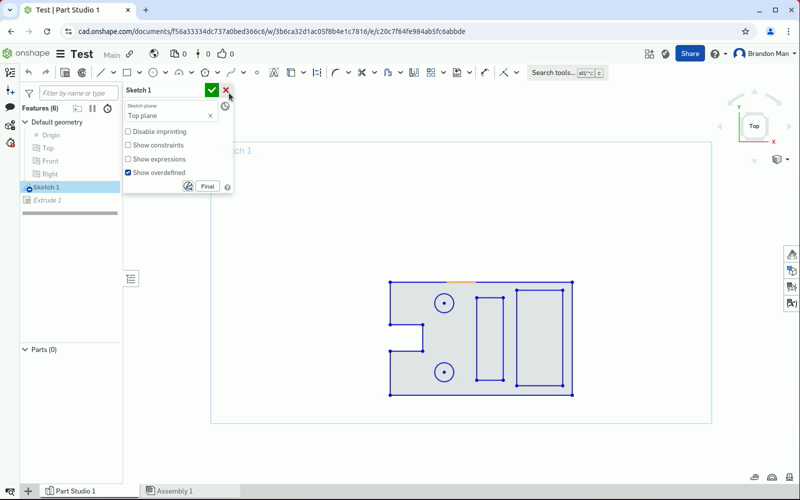
key(shift+s)
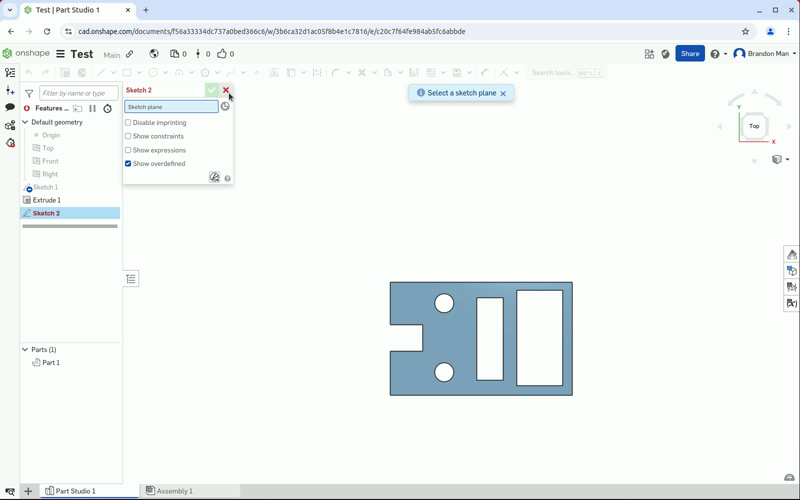
mouse_move(73, 150)
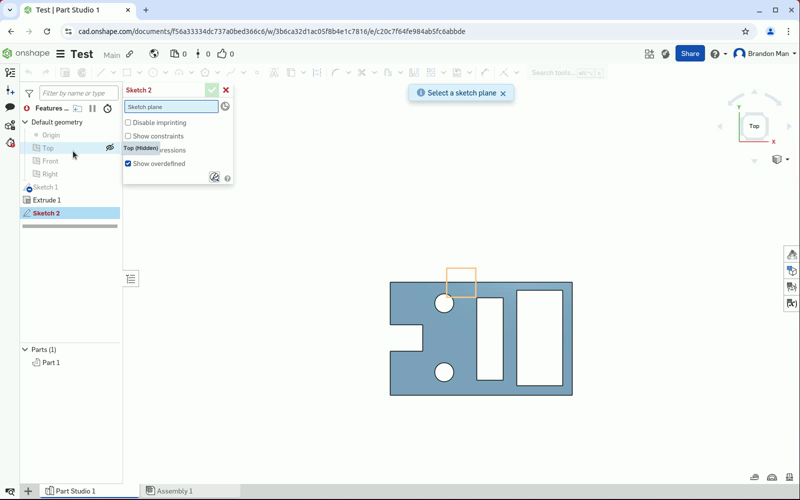
click(73, 150)
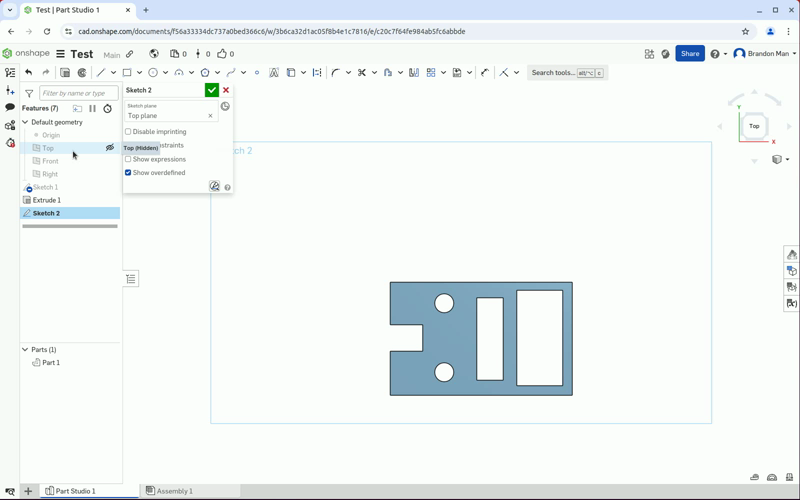
mouse_move(73, 352)
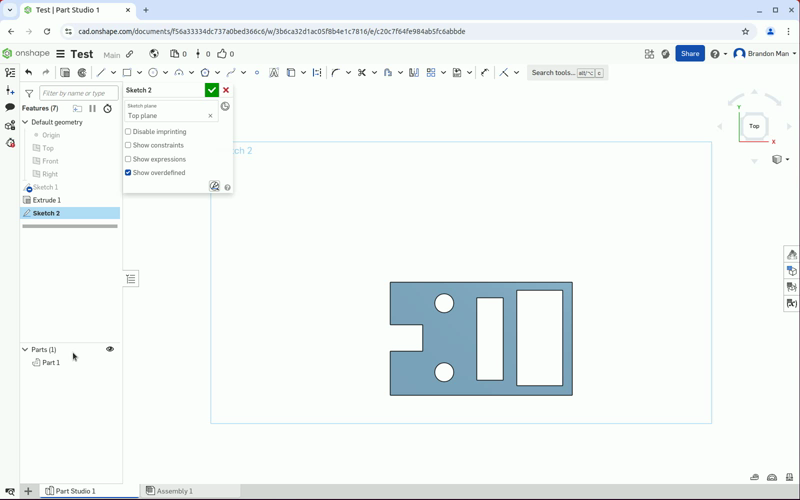
key(y)
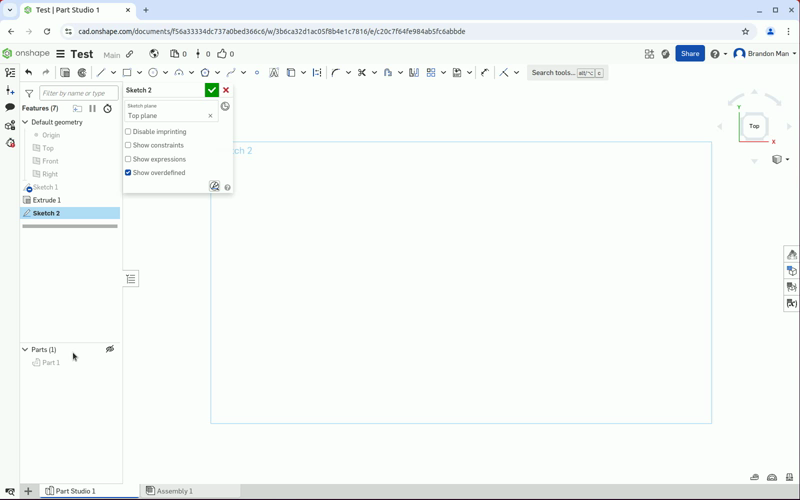
key(l)
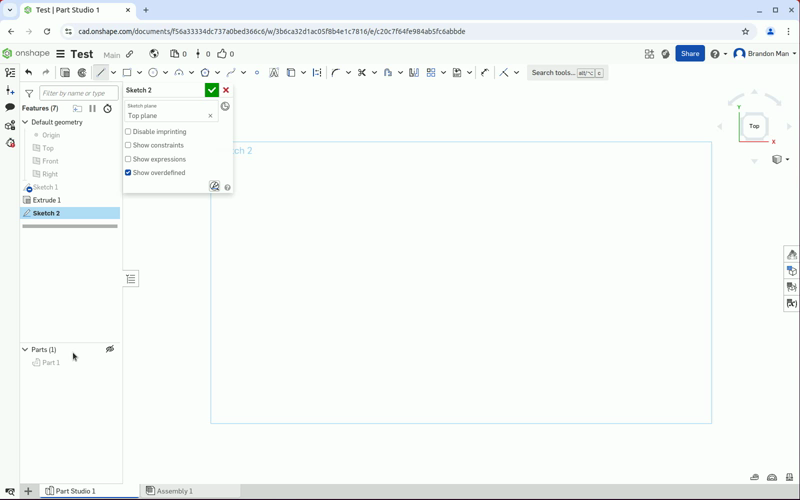
key_down(shift)
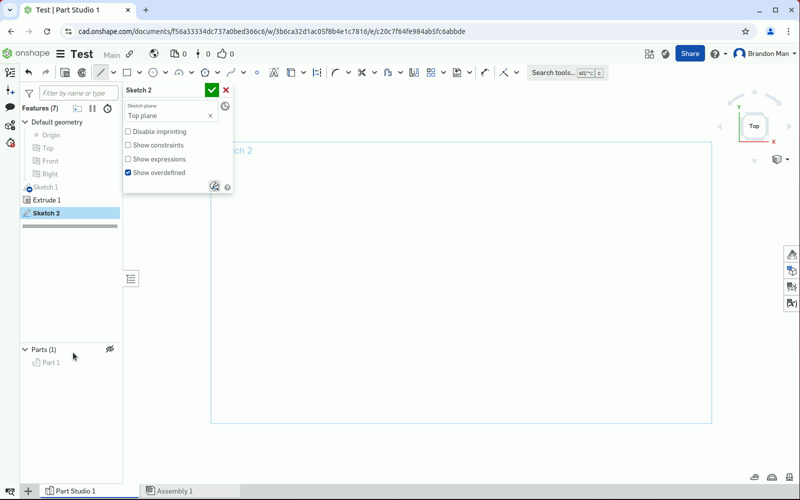
mouse_move(390, 395)
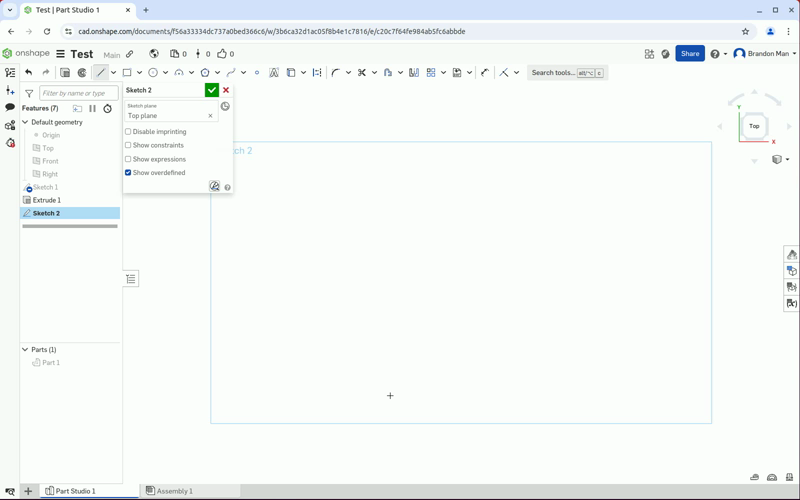
click(390, 395)
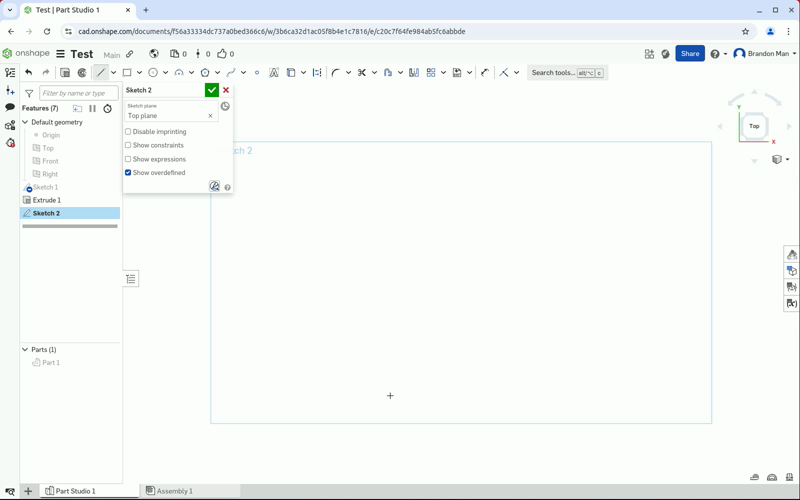
key_up(shift)
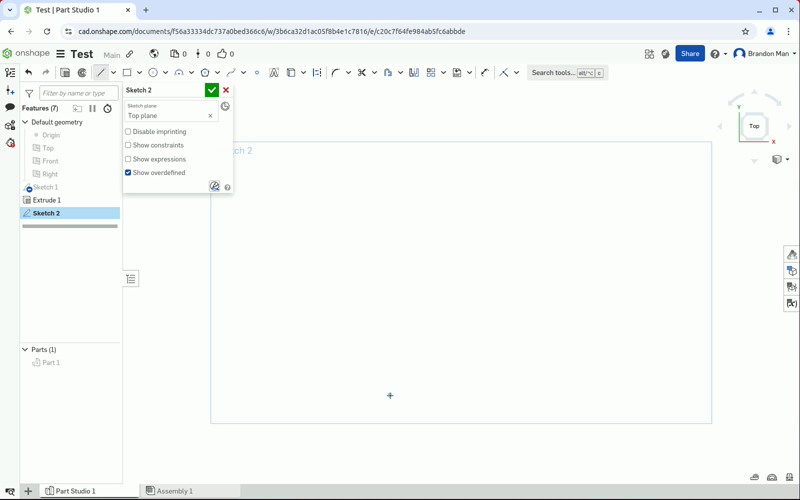
key_down(shift)
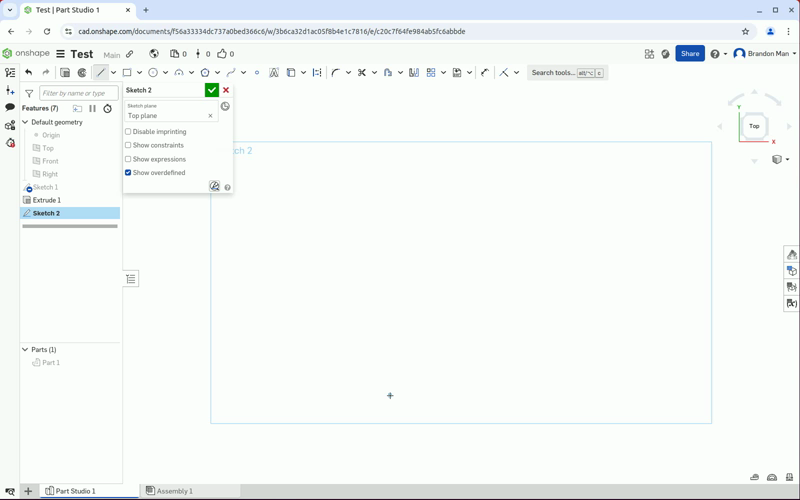
mouse_move(572, 395)
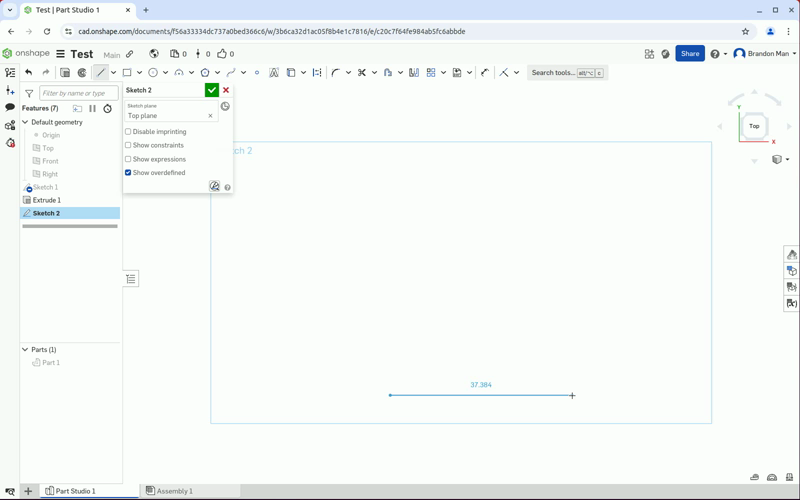
click(572, 395)
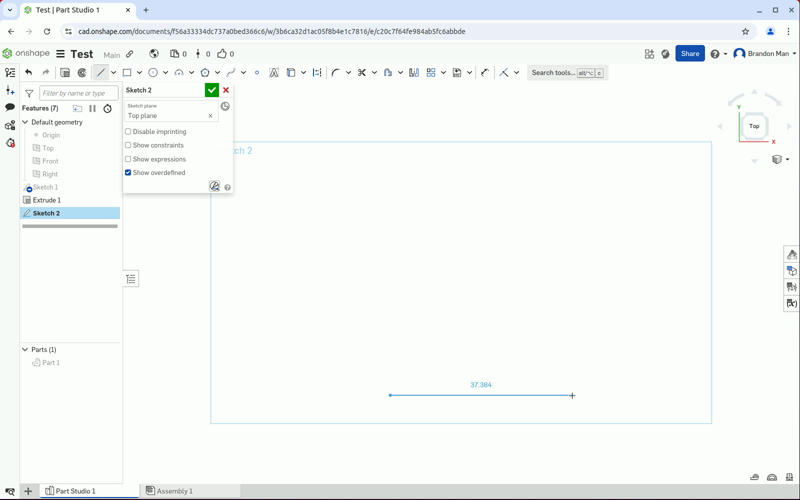
key_up(shift)
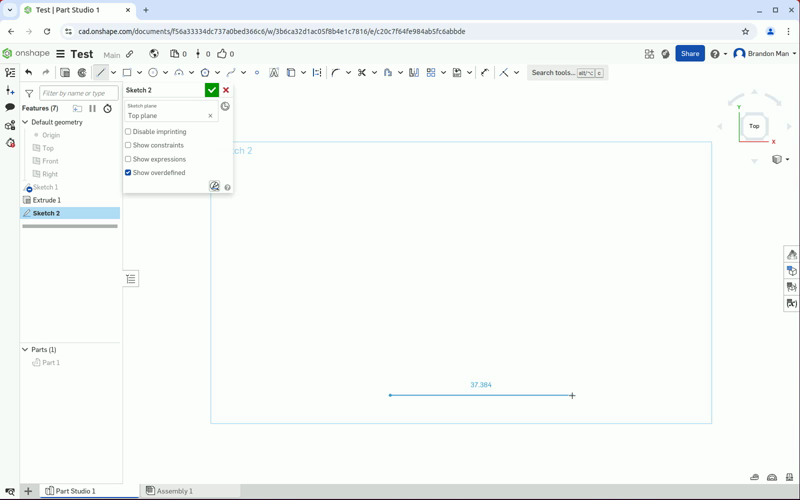
key_down(shift)
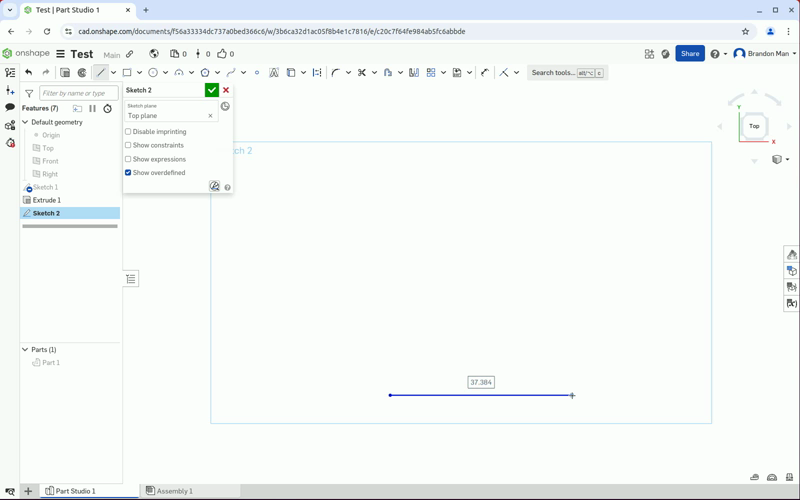
mouse_move(572, 282)
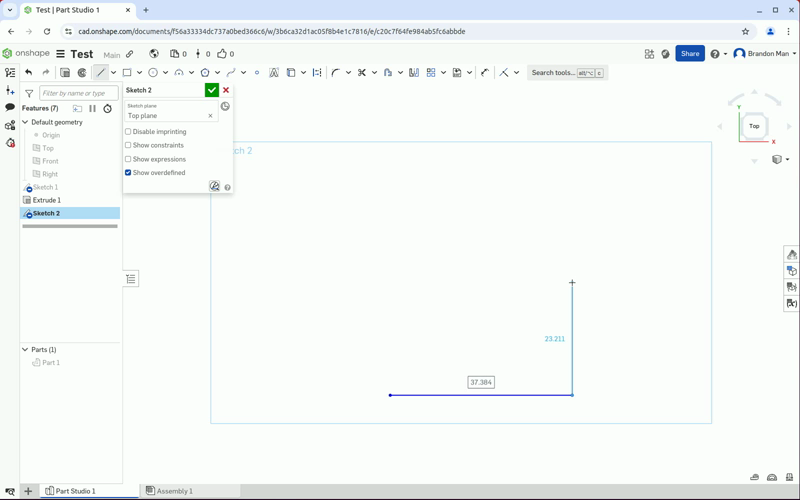
click(572, 282)
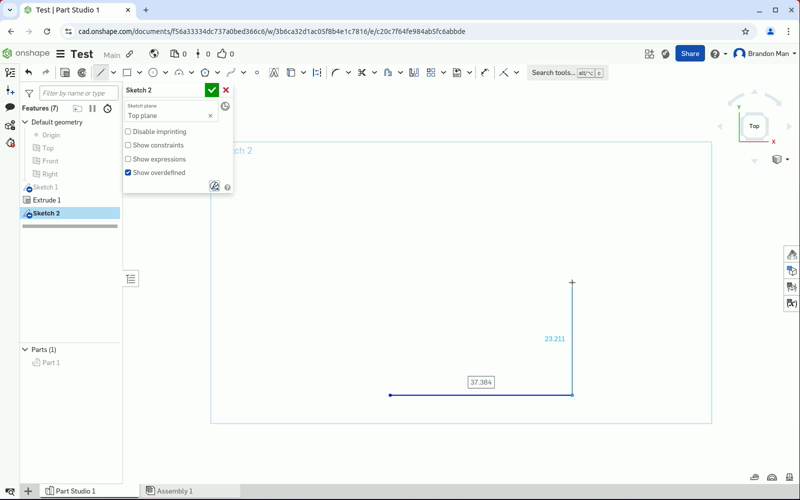
key_up(shift)
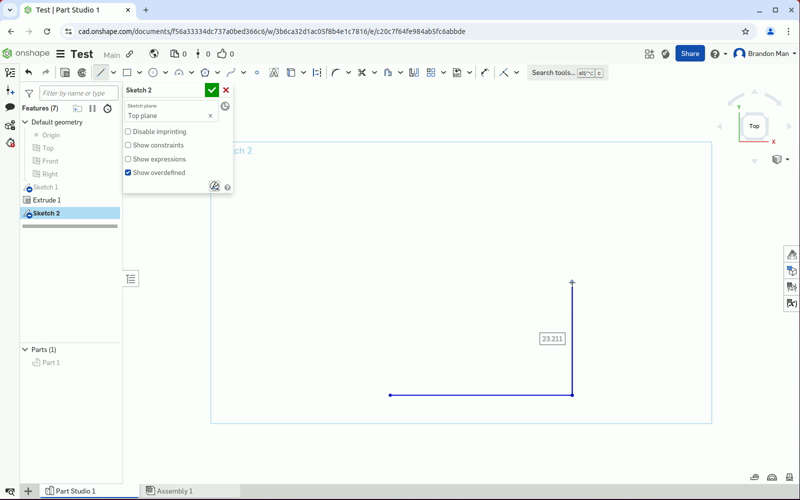
key_down(shift)
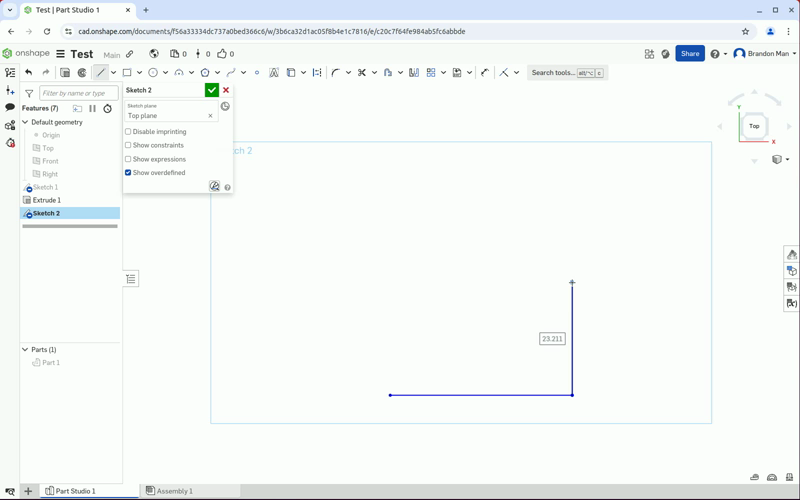
mouse_move(390, 282)
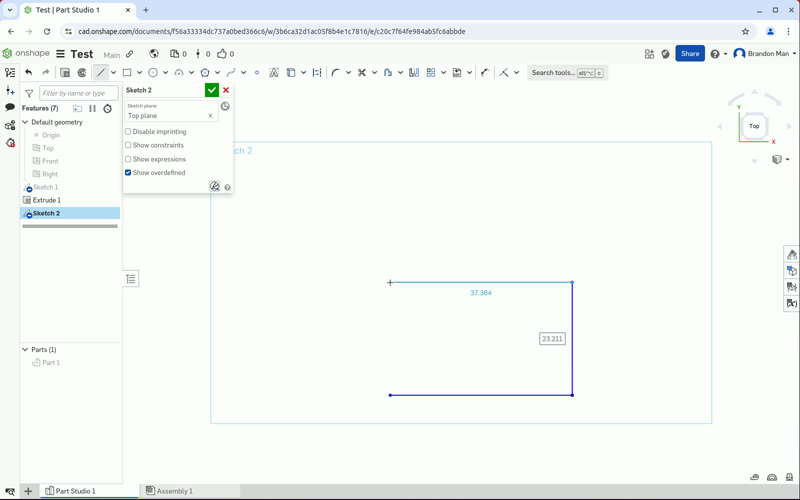
click(390, 282)
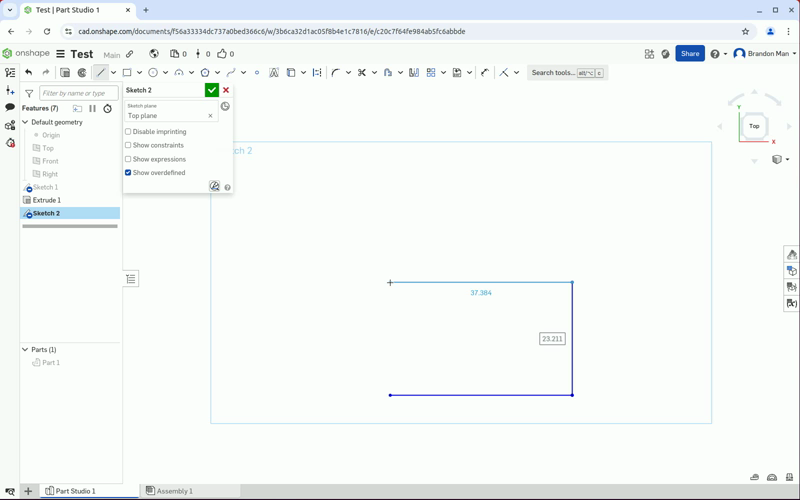
key_up(shift)
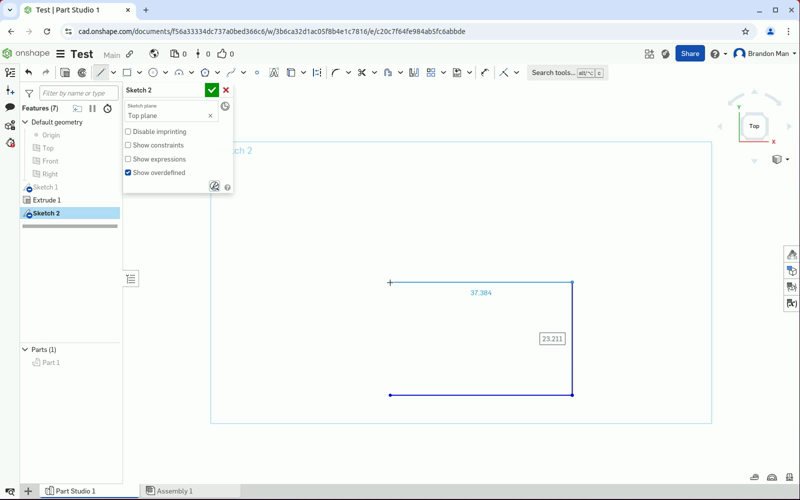
key_down(shift)
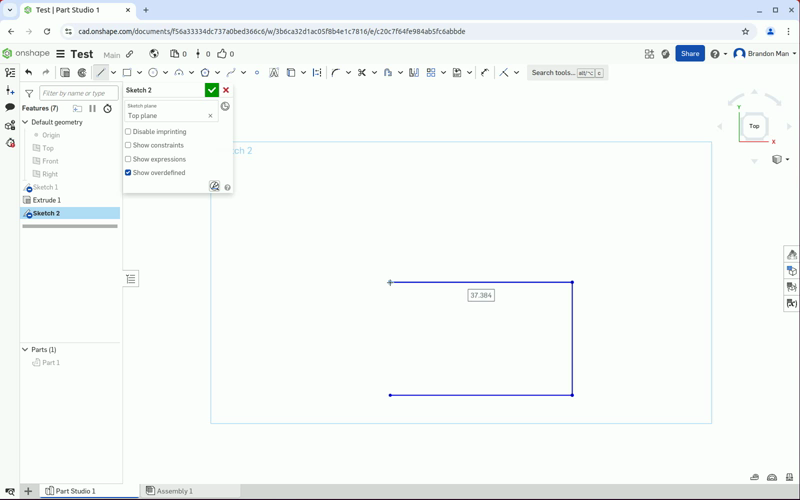
mouse_move(420, 282)
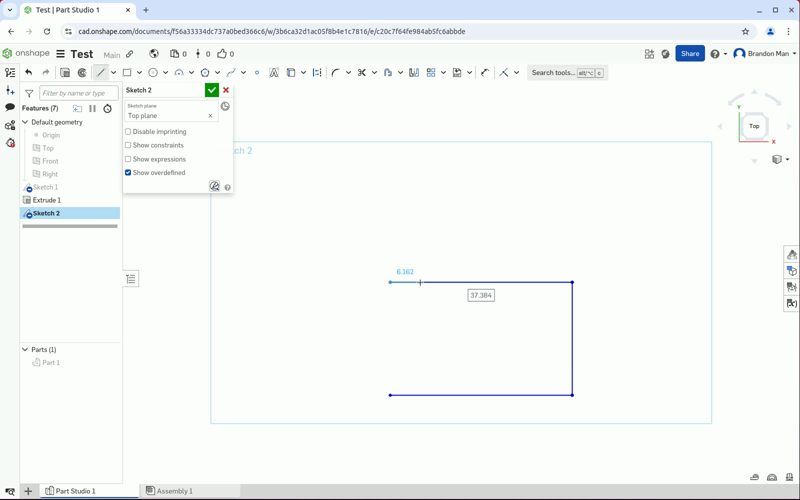
mouse_move(390, 324)
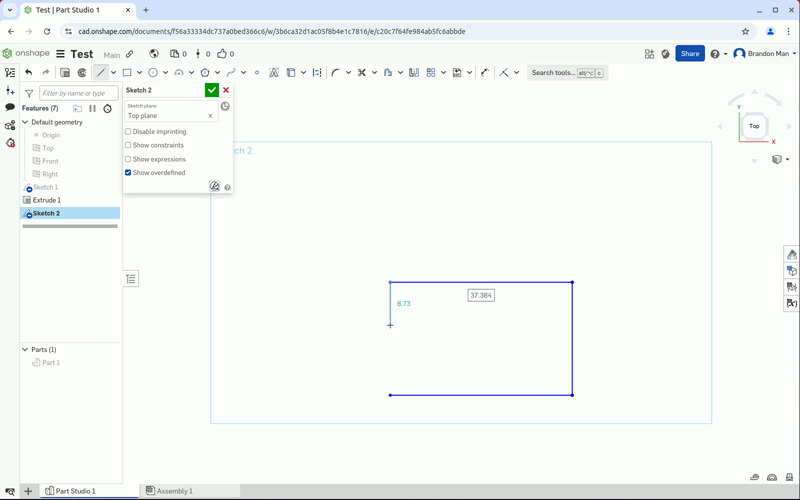
click(390, 324)
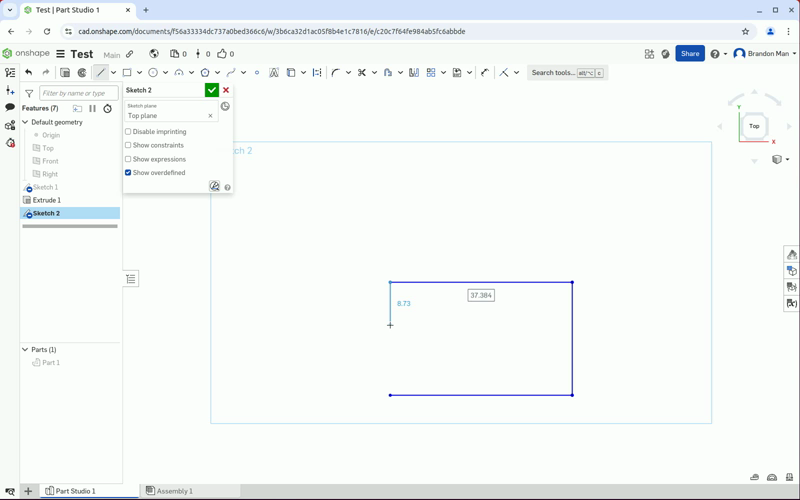
key_up(shift)
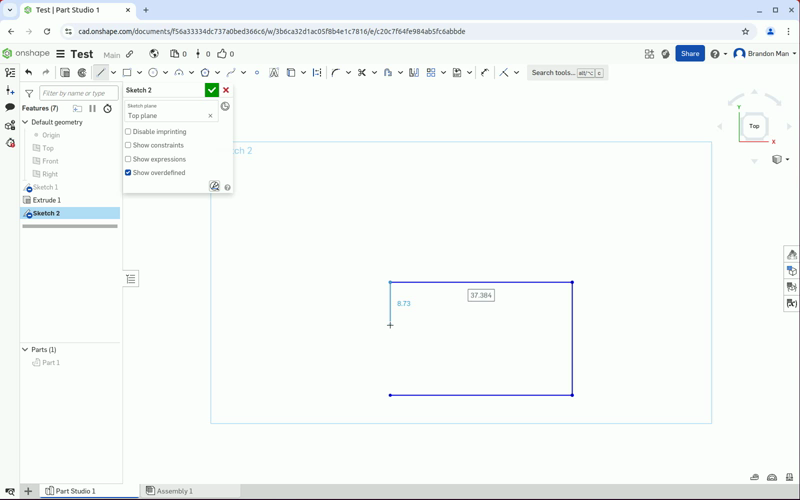
key_down(shift)
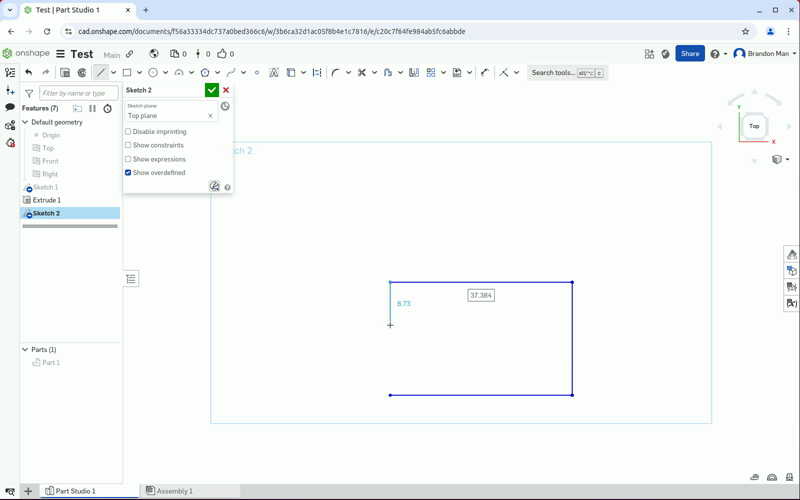
mouse_move(420, 324)
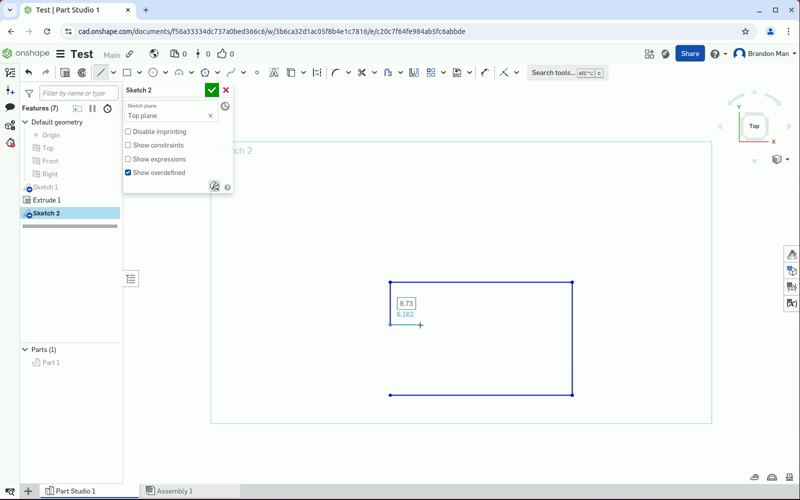
mouse_move(422, 324)
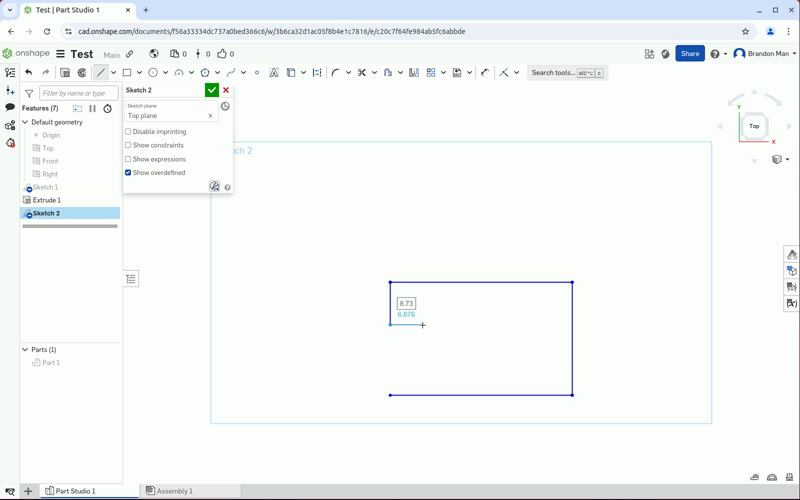
click(422, 324)
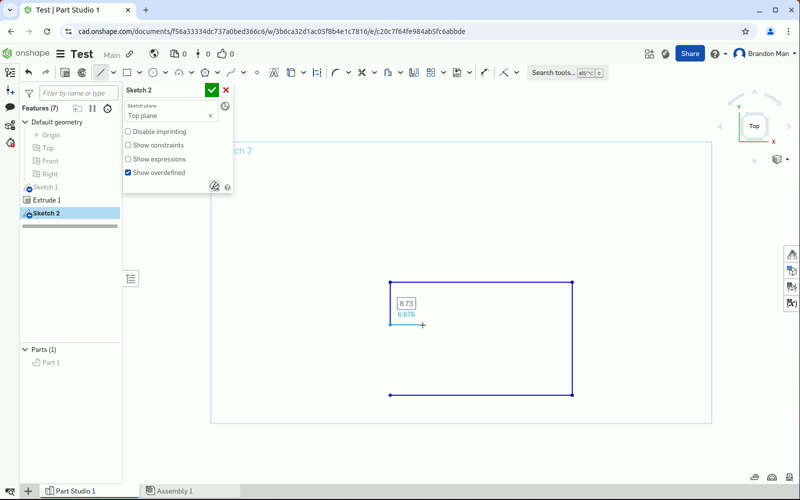
key_up(shift)
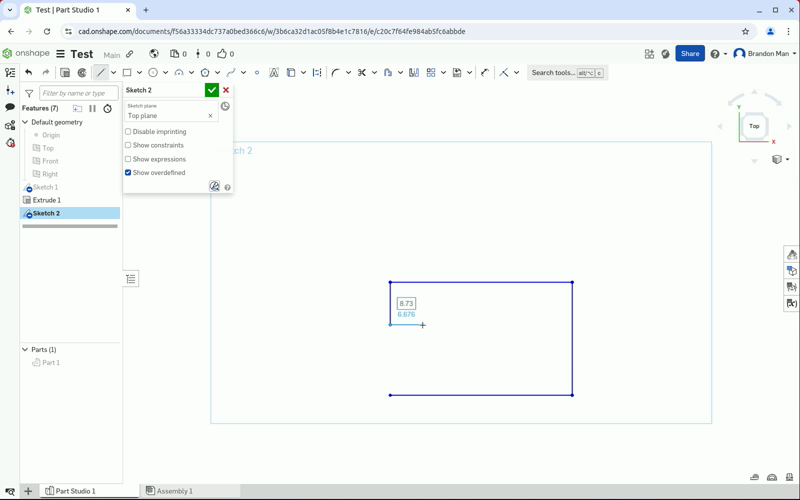
key_down(shift)
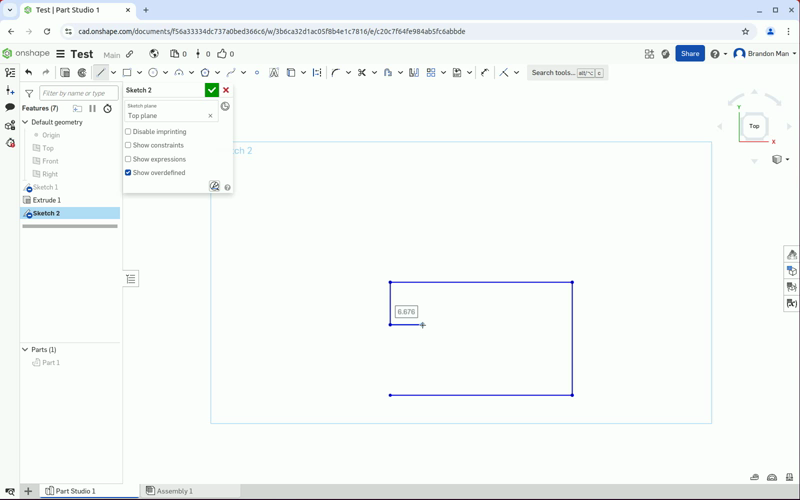
mouse_move(453, 324)
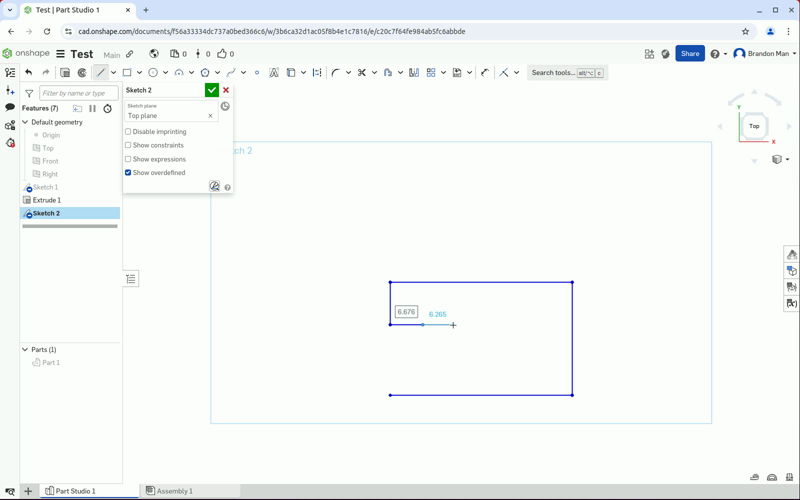
mouse_move(422, 351)
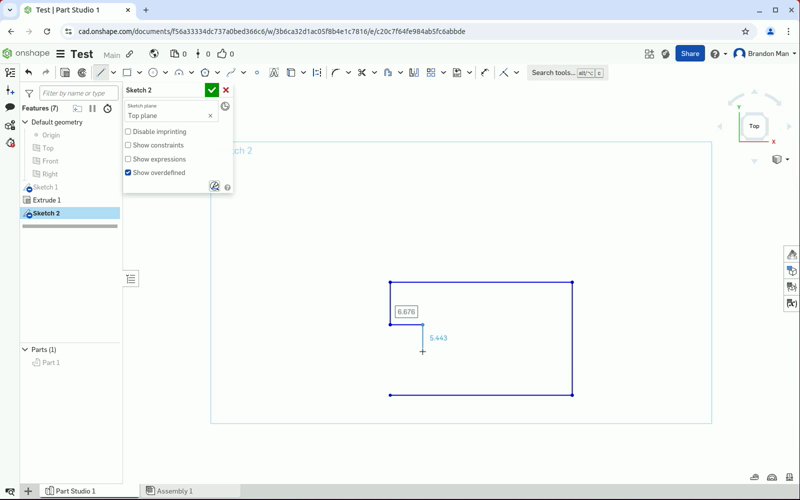
click(422, 351)
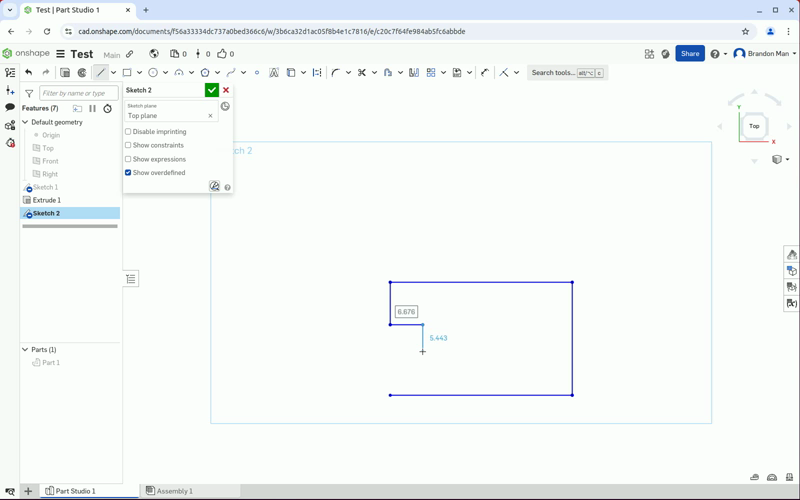
key_up(shift)
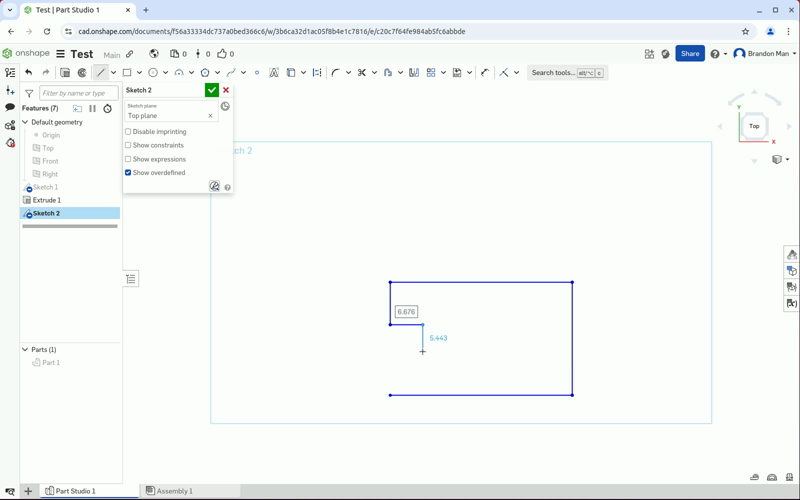
key_down(shift)
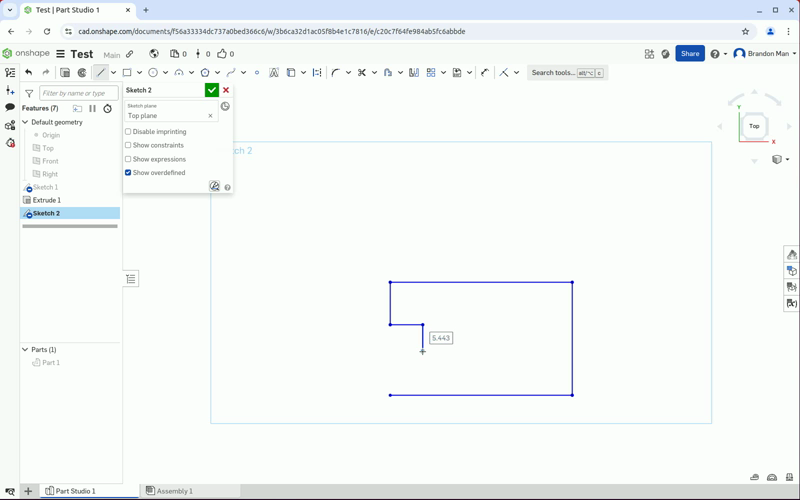
mouse_move(453, 351)
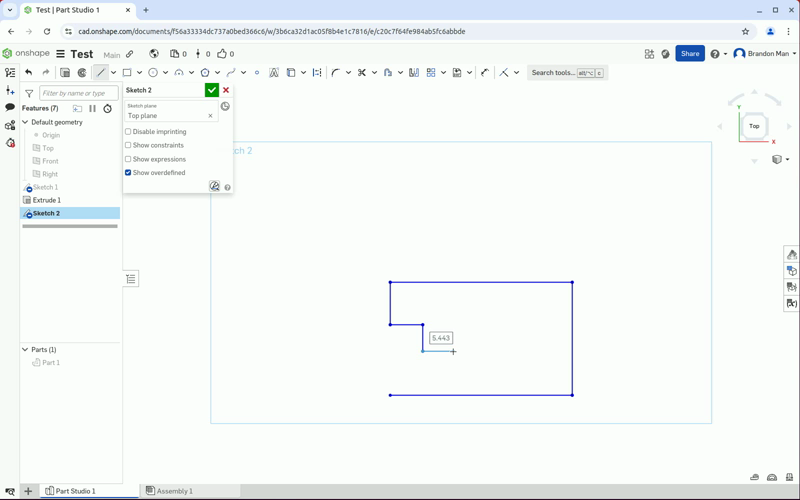
mouse_move(390, 351)
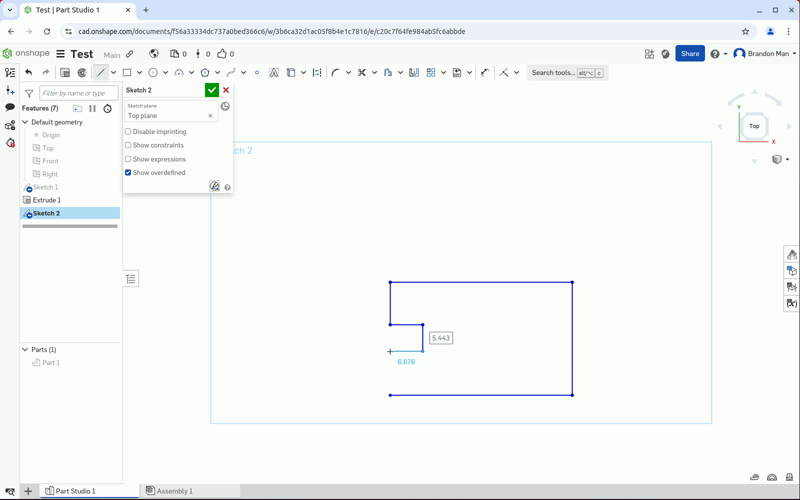
click(390, 351)
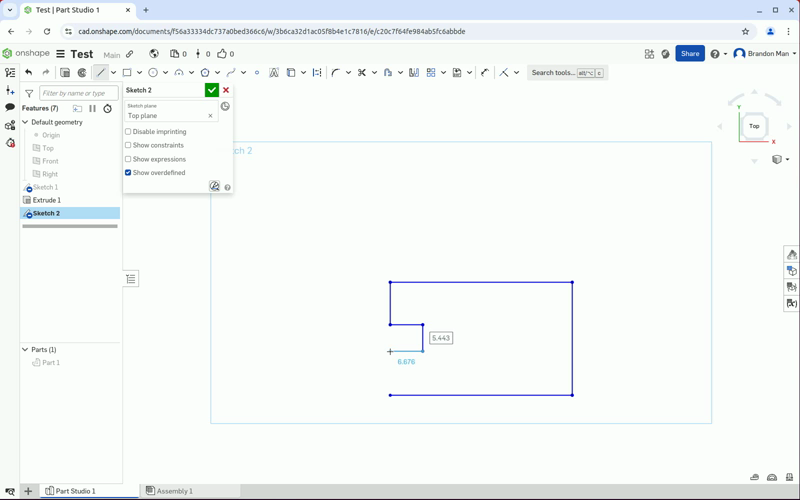
key_up(shift)
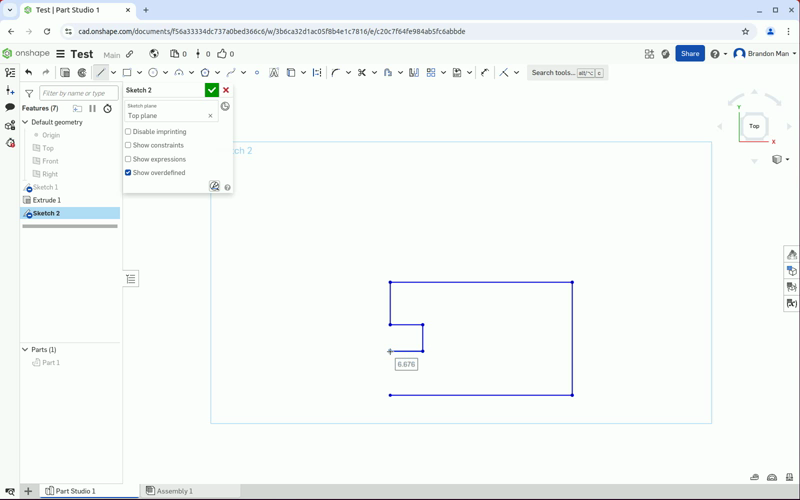
mouse_move(420, 351)
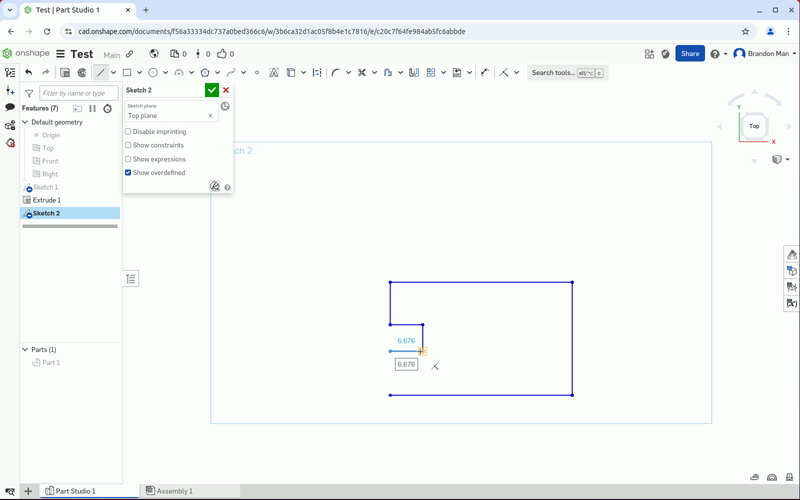
key_down(shift)
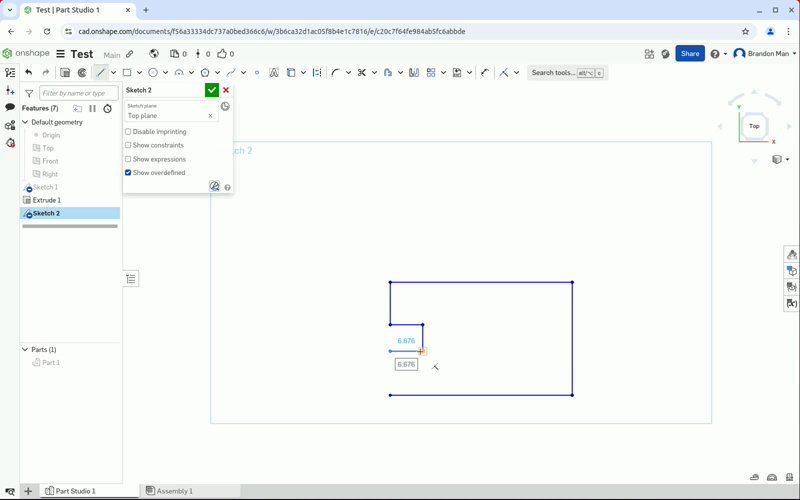
mouse_move(390, 395)
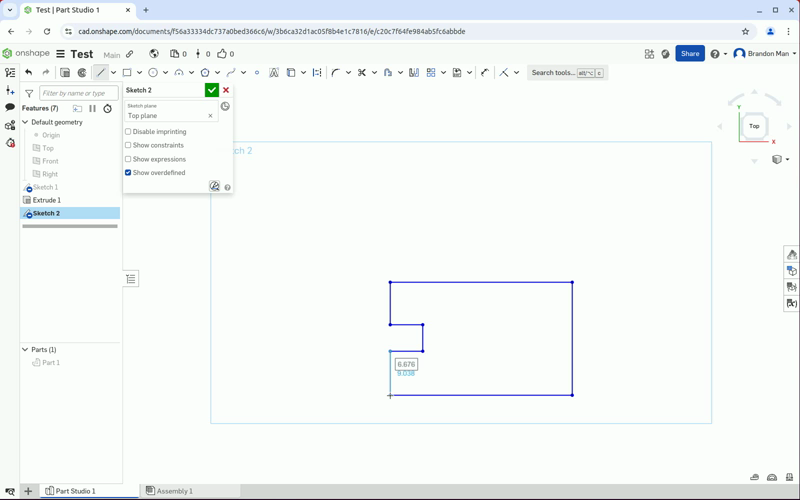
key_up(shift)
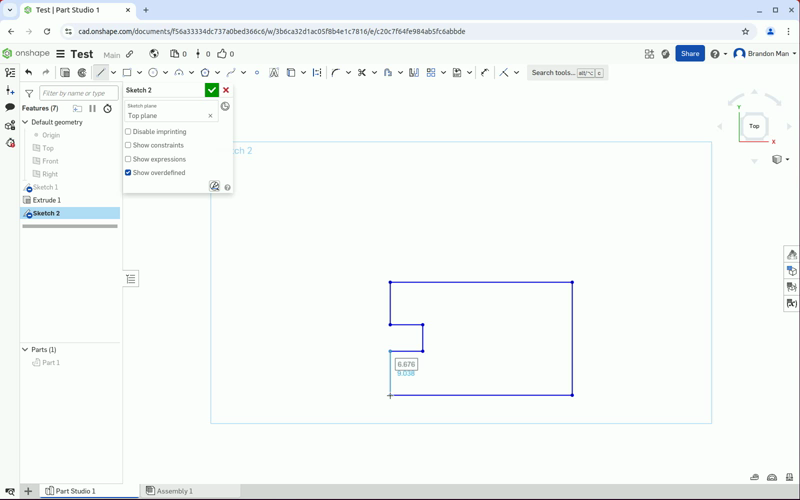
click(390, 395)
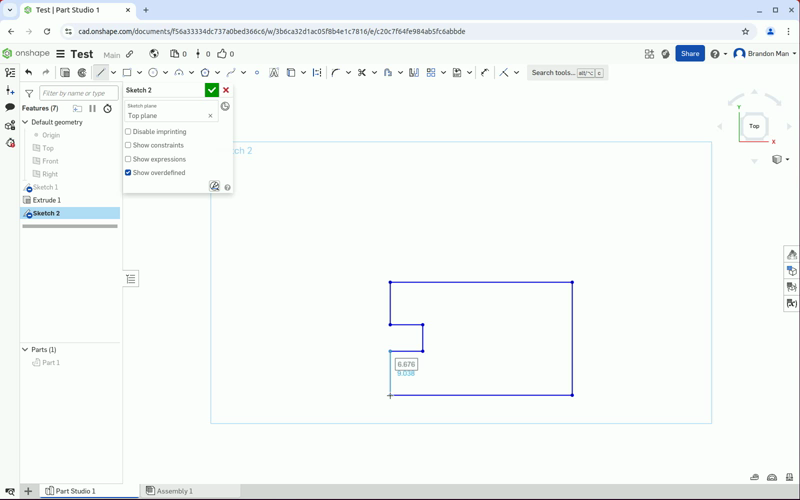
key(esc)
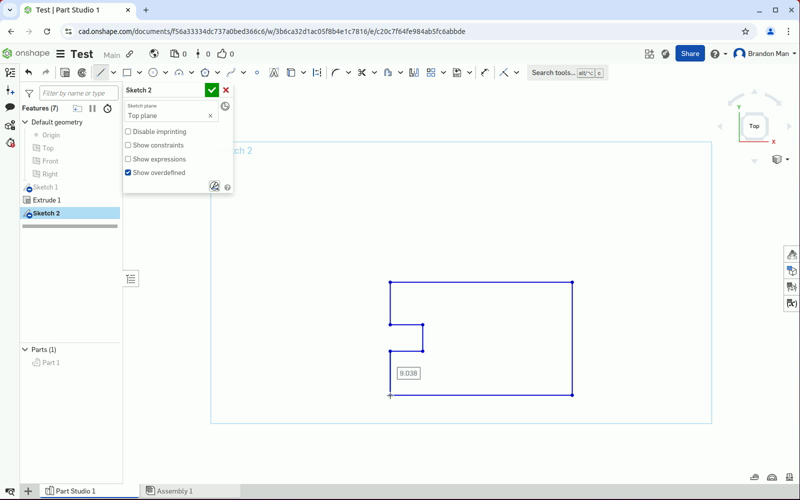
key(c)
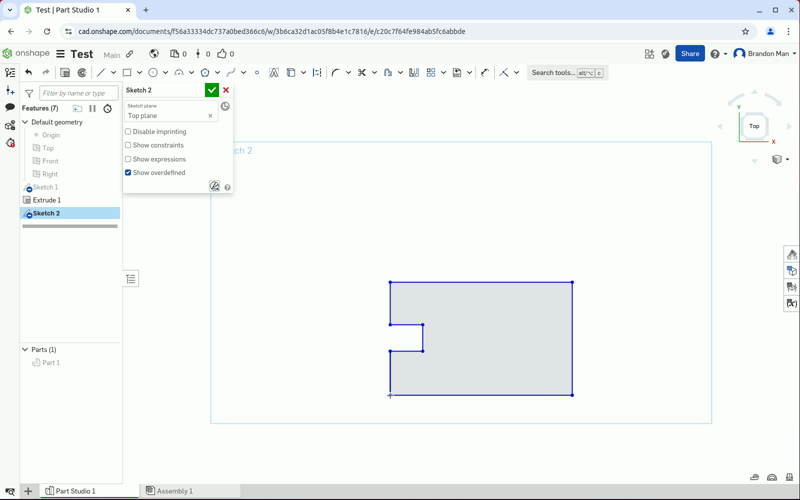
key_down(shift)
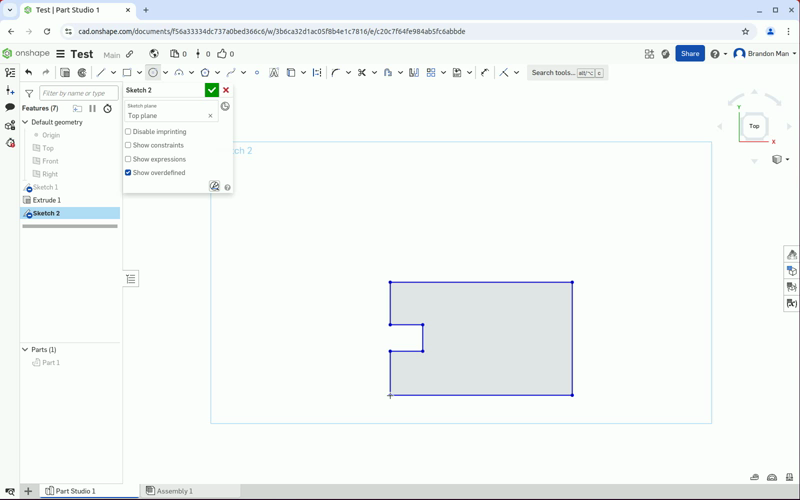
mouse_move(444, 372)
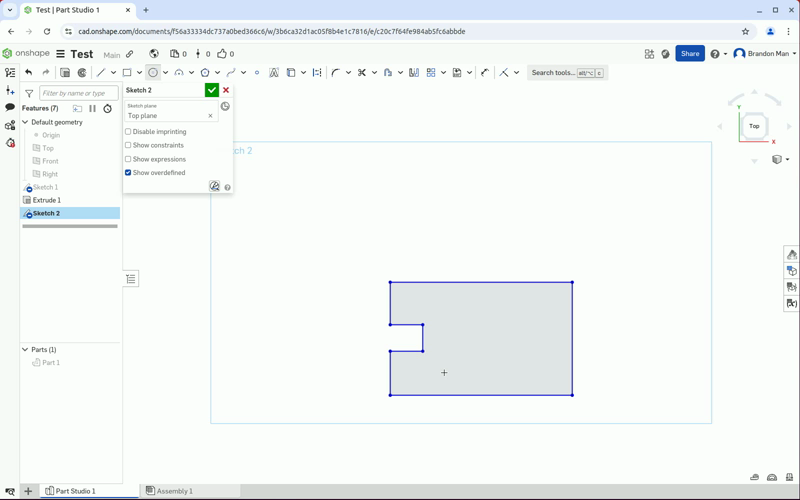
click(444, 372)
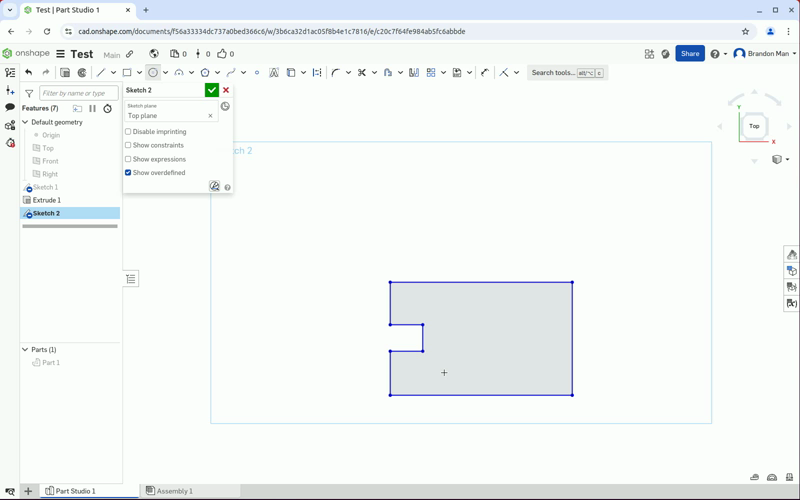
key_up(shift)
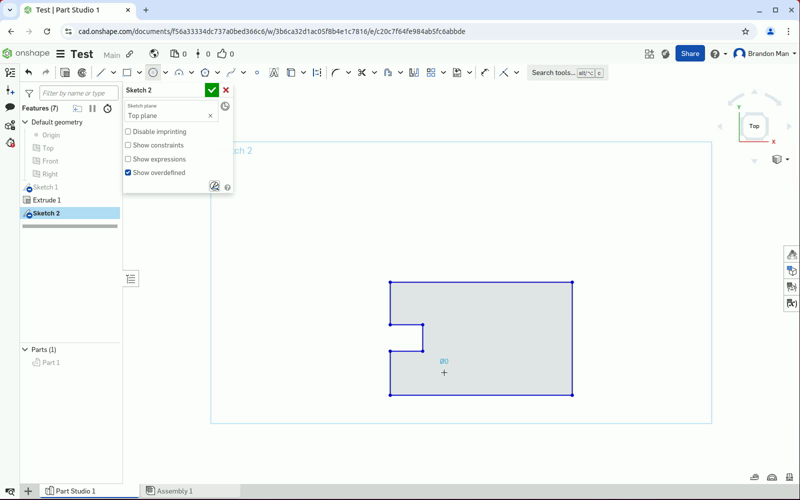
mouse_move(453, 372)
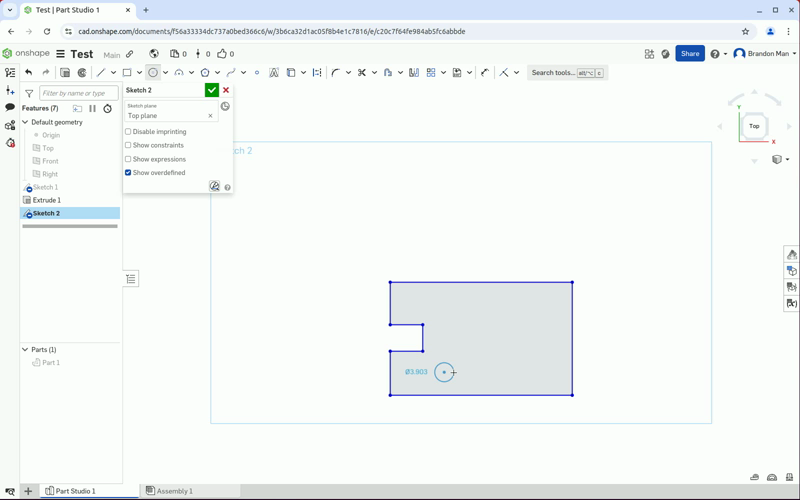
click(453, 372)
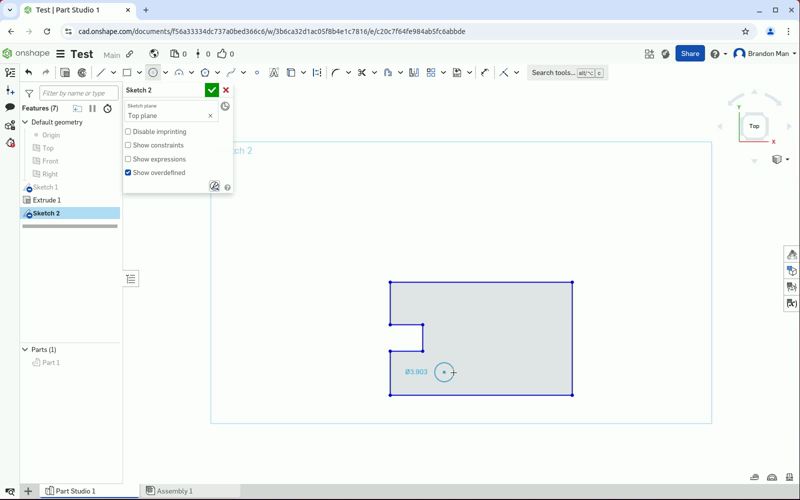
key(esc)
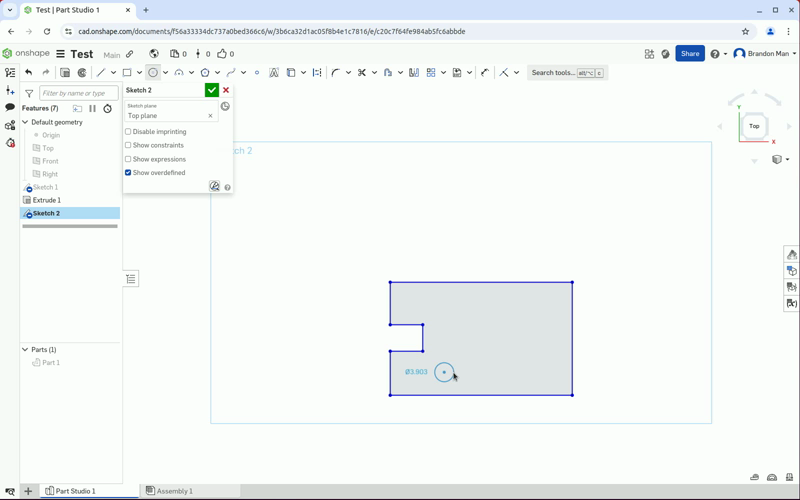
key(c)
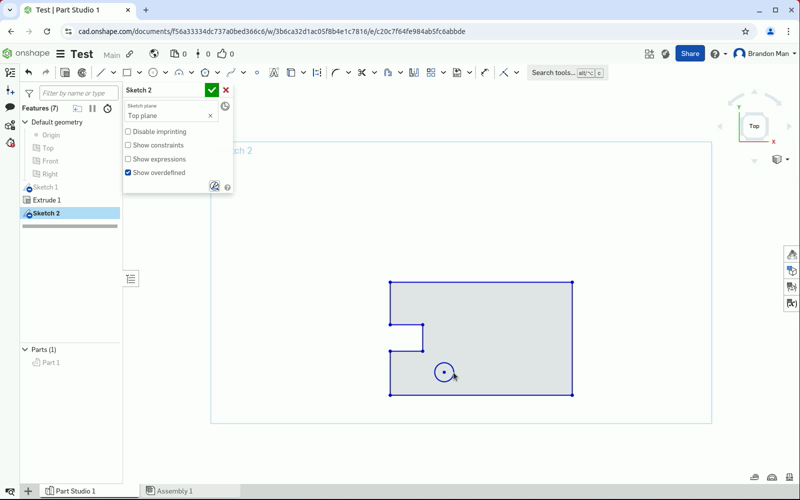
key_down(shift)
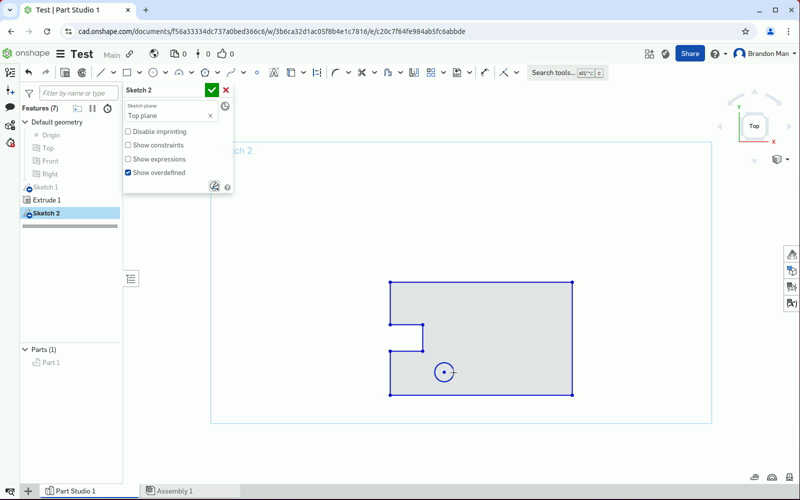
mouse_move(444, 303)
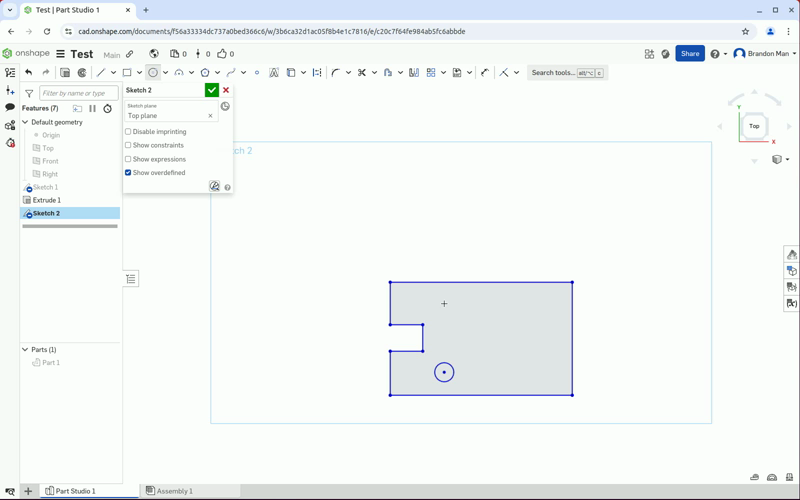
click(444, 303)
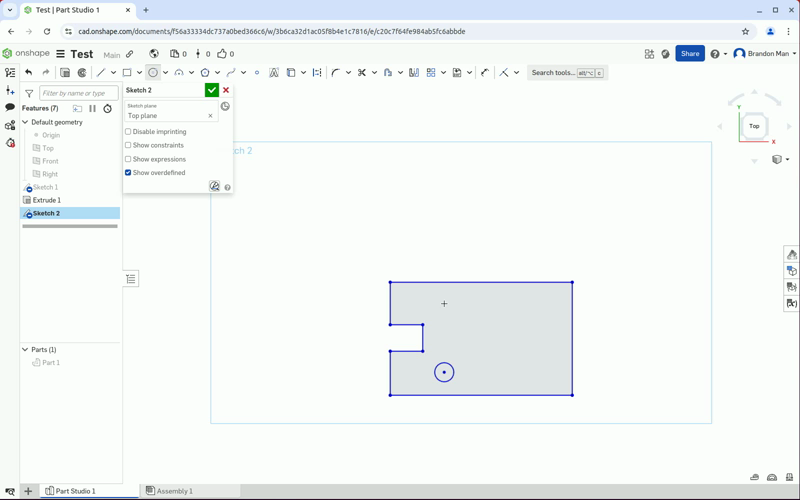
key_up(shift)
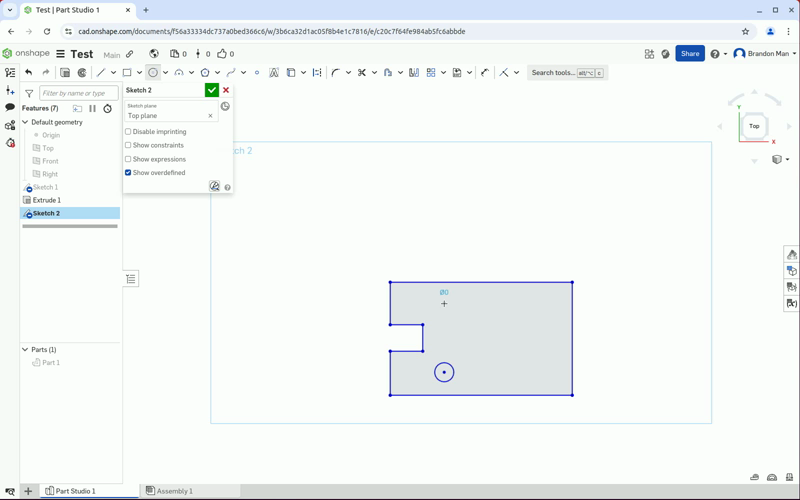
mouse_move(453, 303)
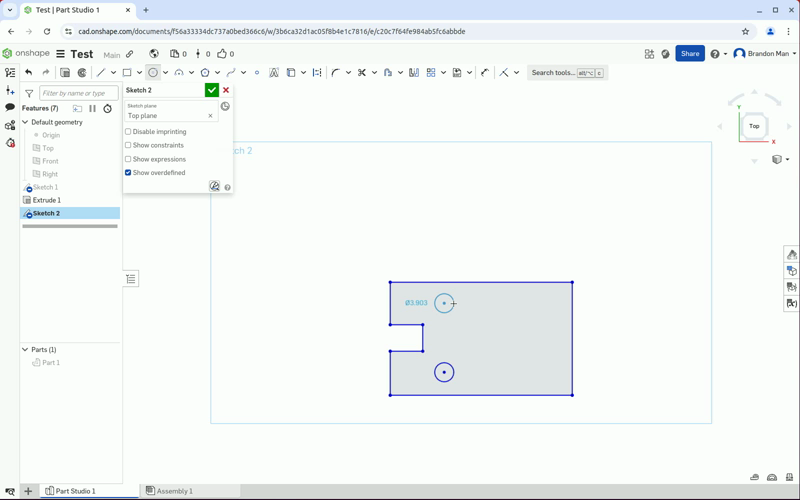
click(453, 303)
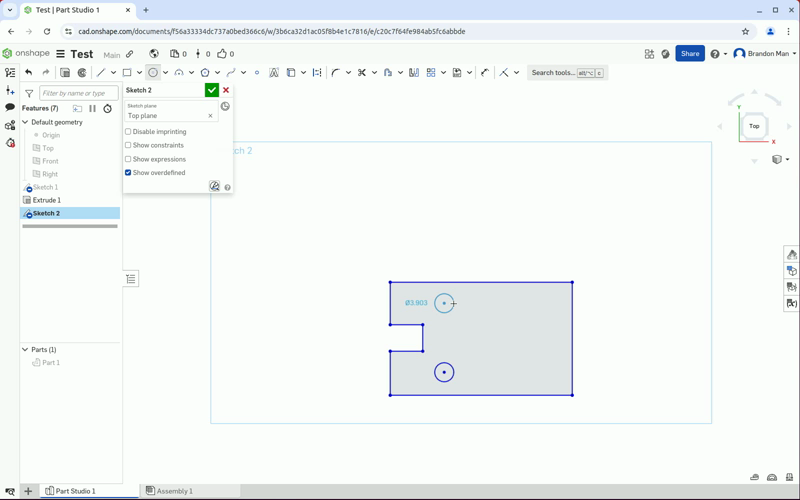
key(esc)
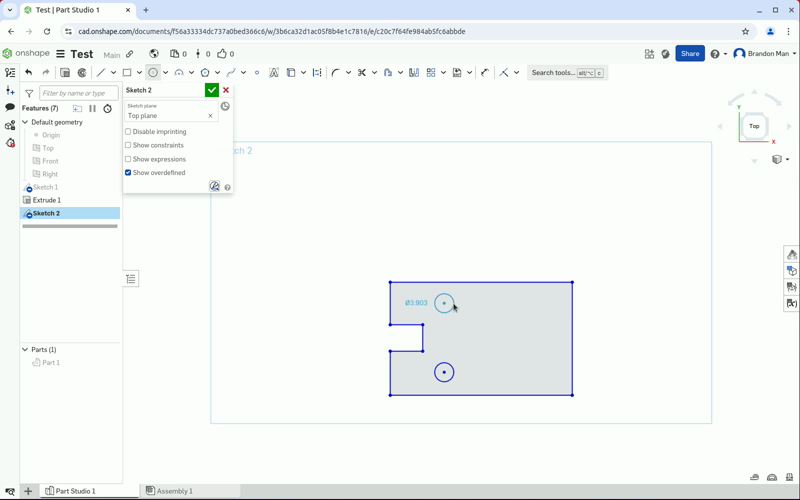
key(l)
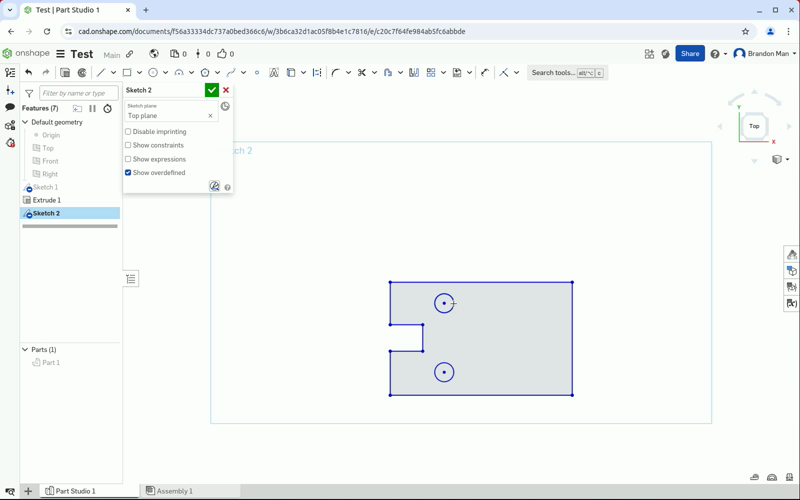
key_down(shift)
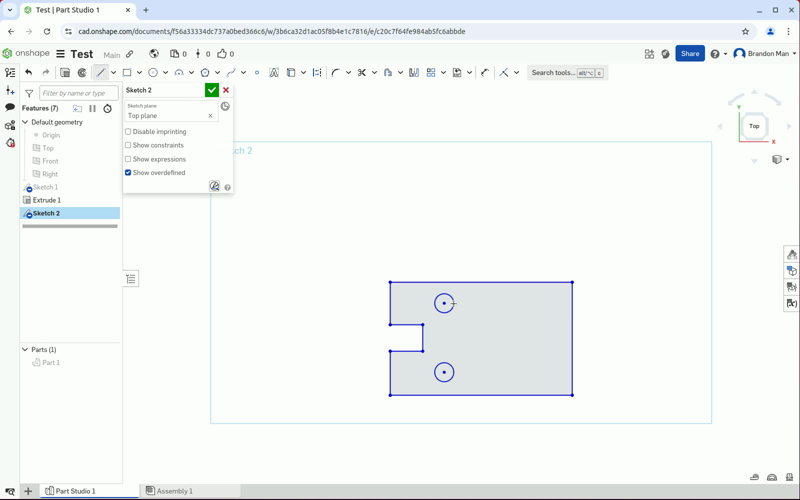
mouse_move(476, 380)
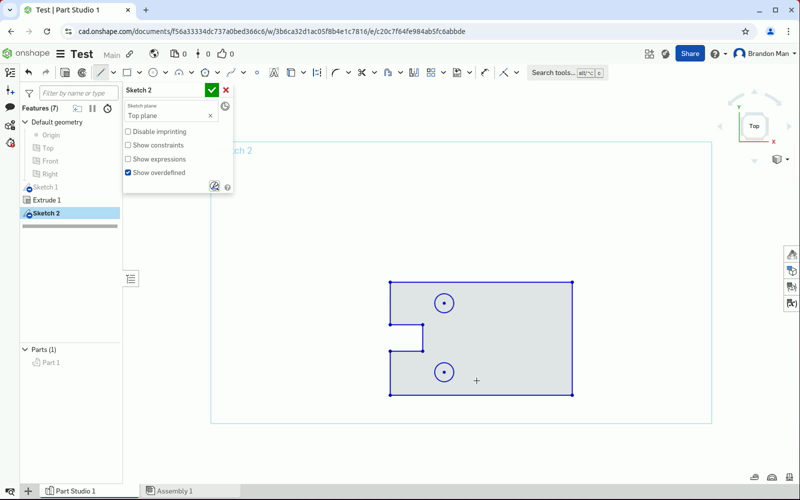
click(476, 380)
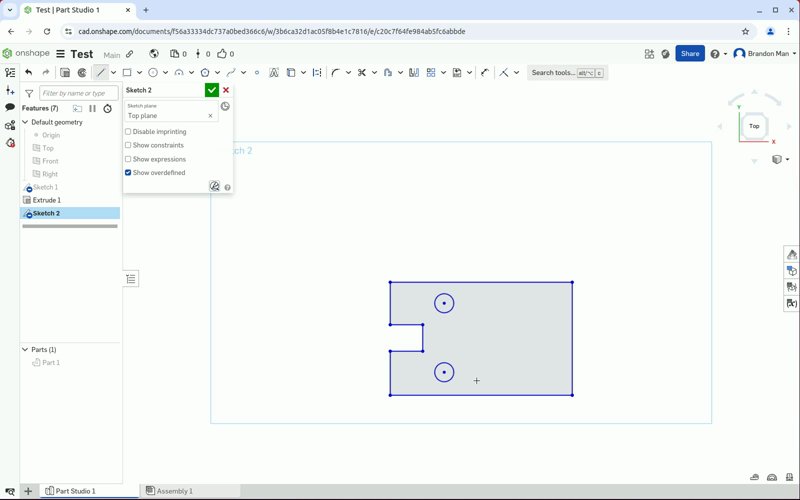
key_up(shift)
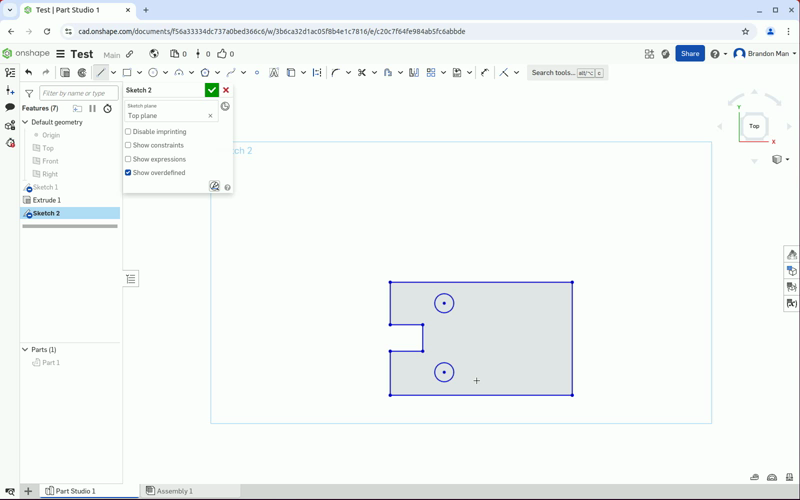
key_down(shift)
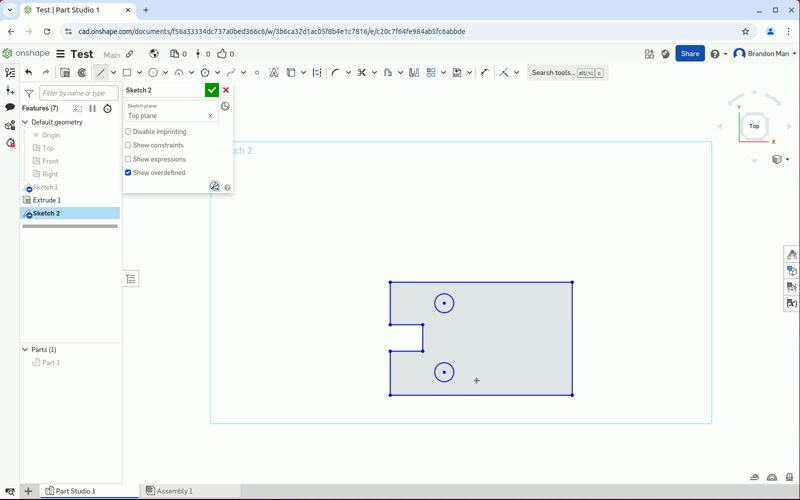
mouse_move(506, 380)
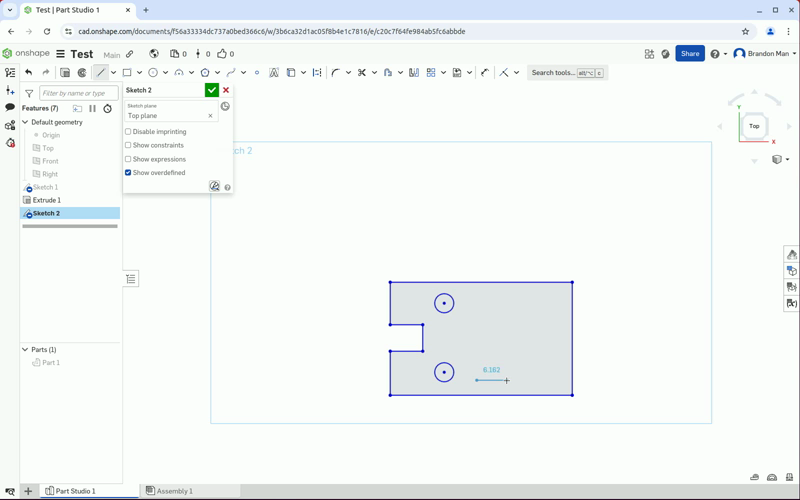
mouse_move(503, 380)
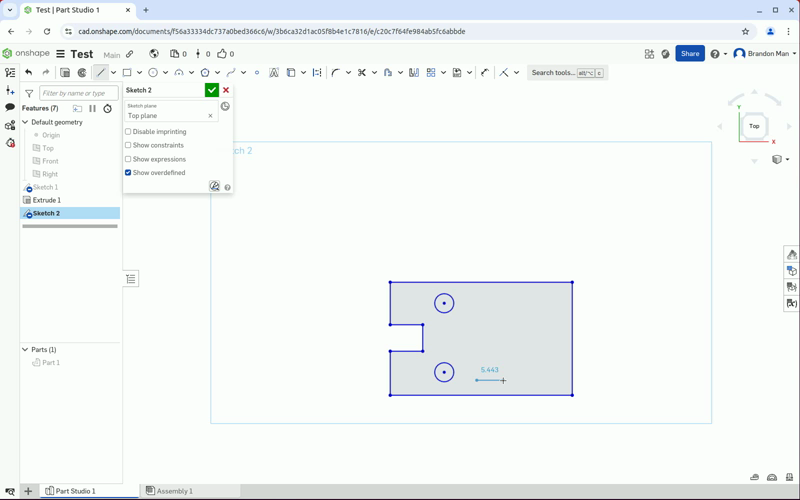
click(503, 380)
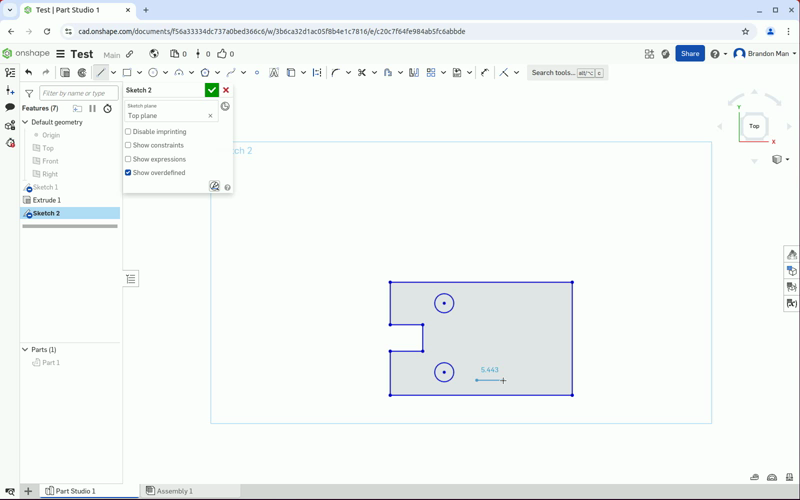
key_up(shift)
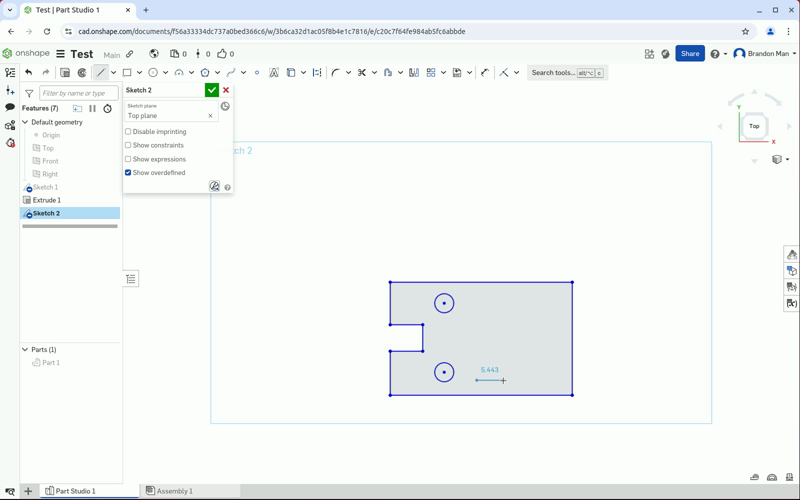
key_down(shift)
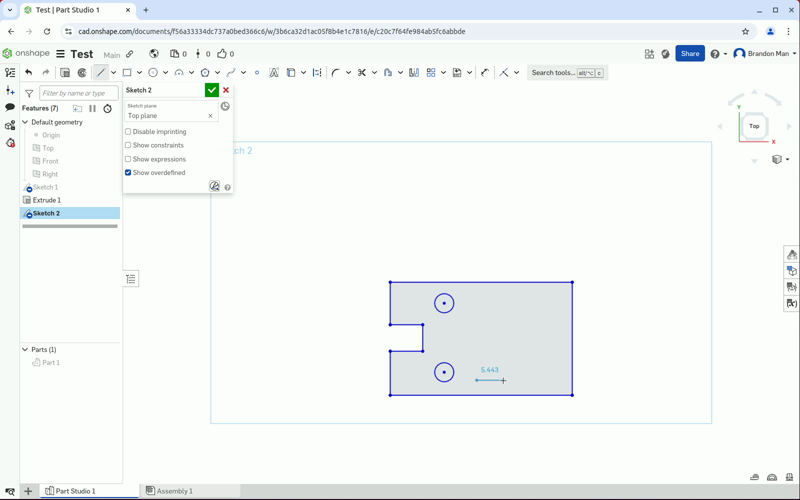
mouse_move(503, 297)
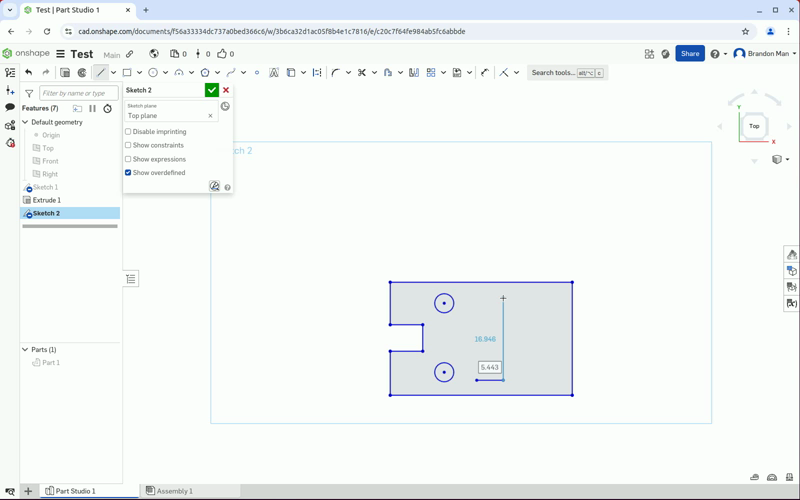
click(503, 297)
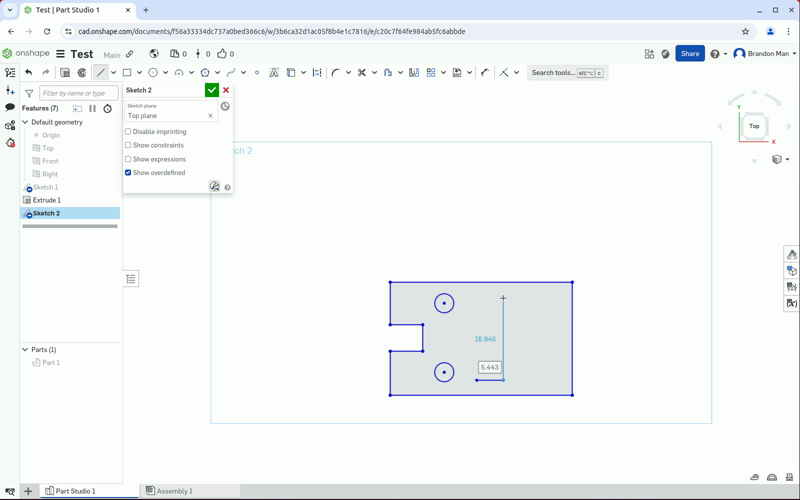
key_up(shift)
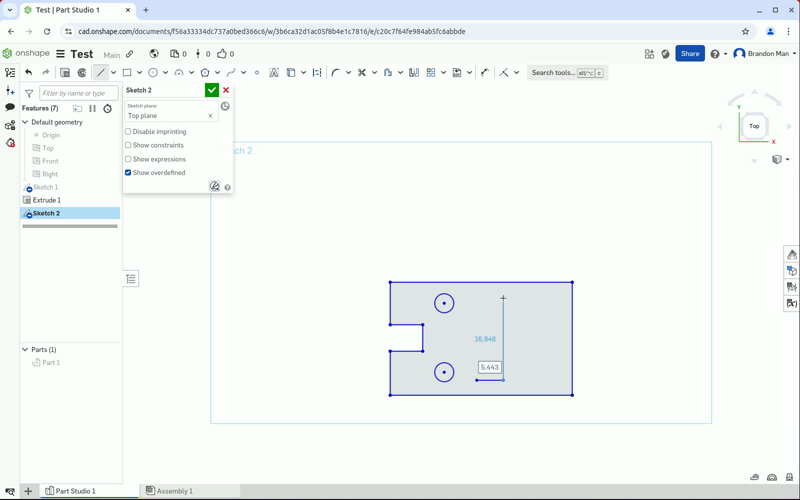
key_down(shift)
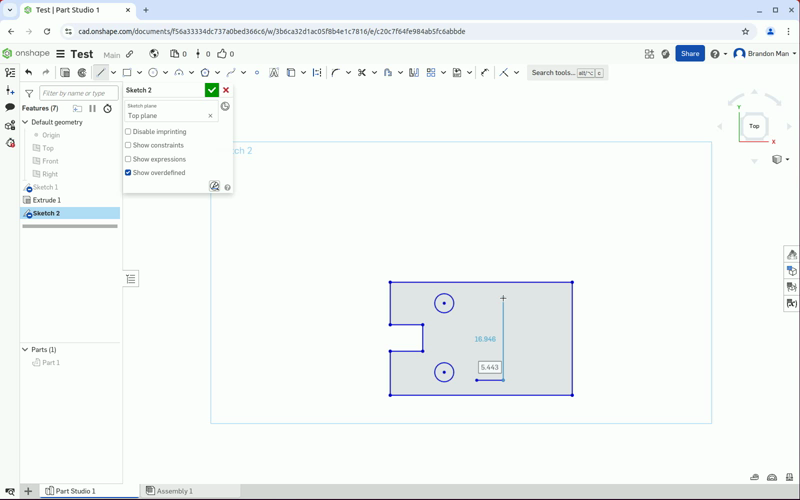
mouse_move(533, 297)
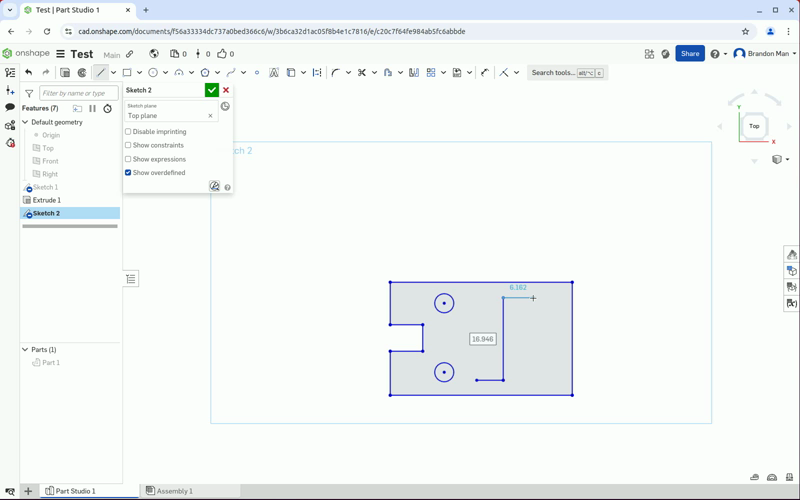
mouse_move(476, 297)
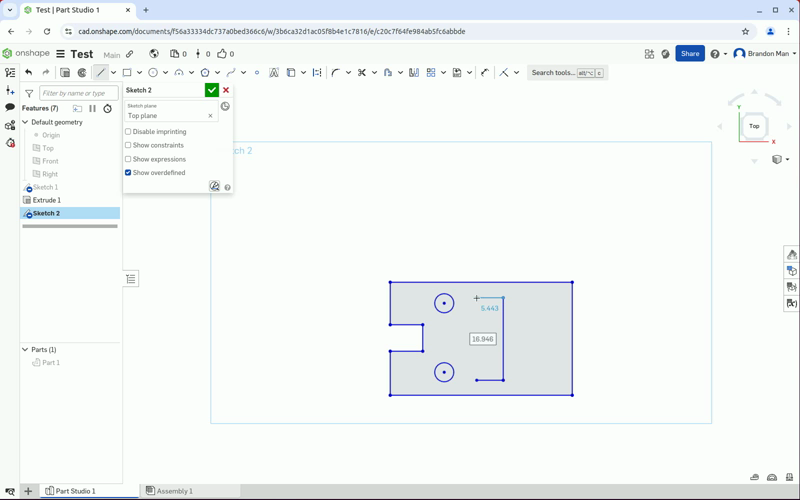
click(476, 297)
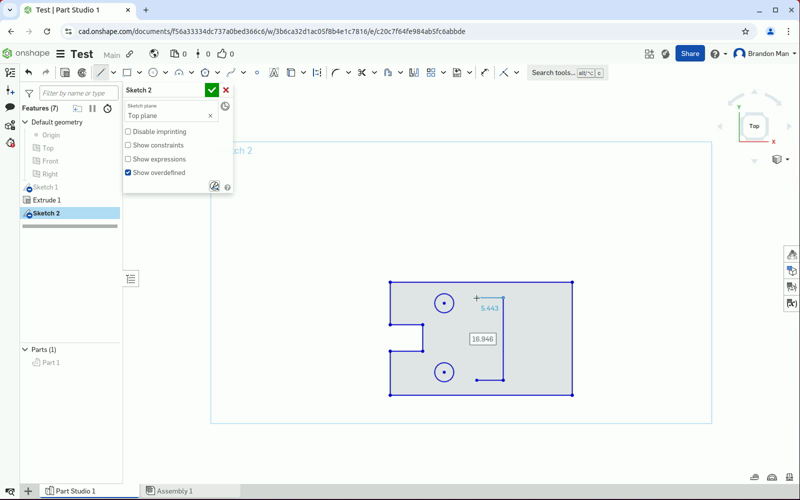
key_up(shift)
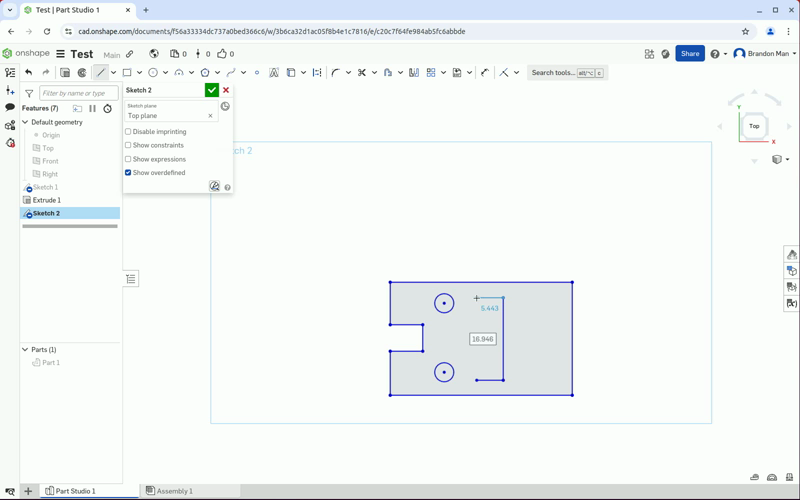
key_down(shift)
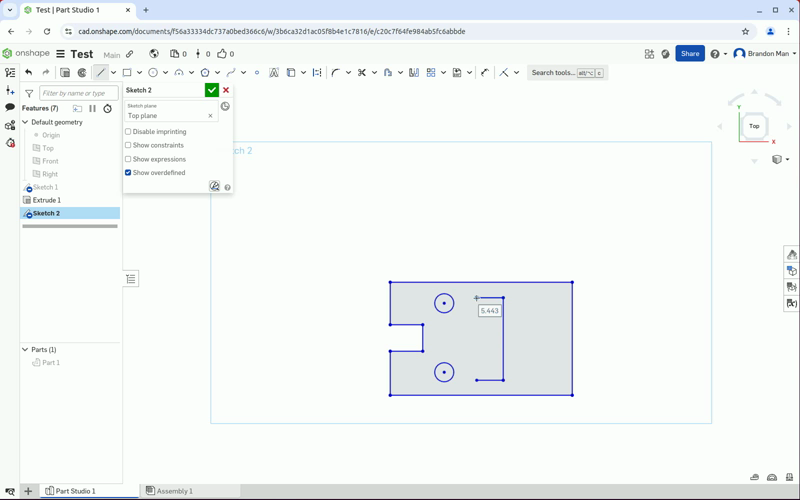
mouse_move(476, 380)
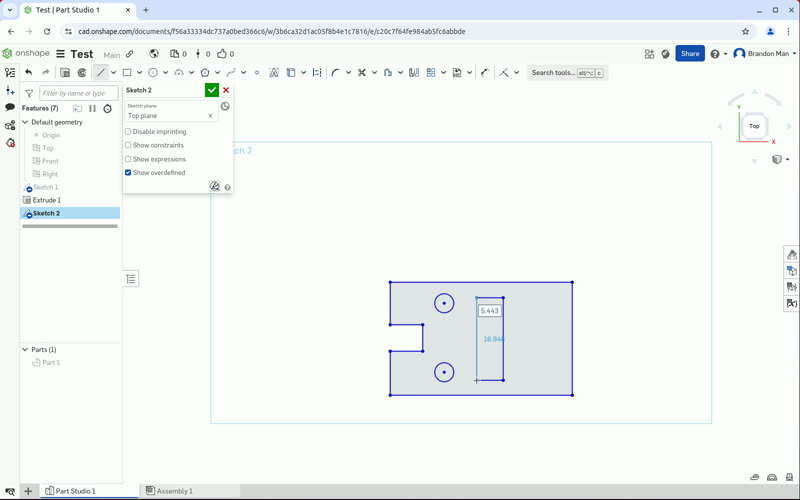
key_up(shift)
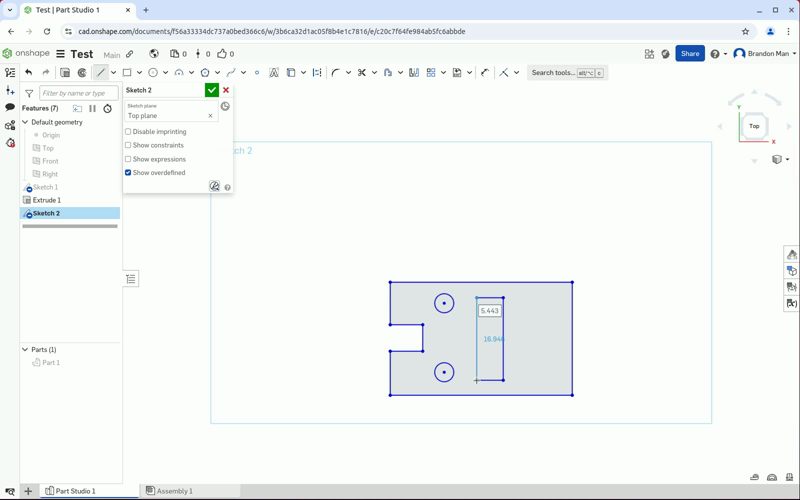
click(476, 380)
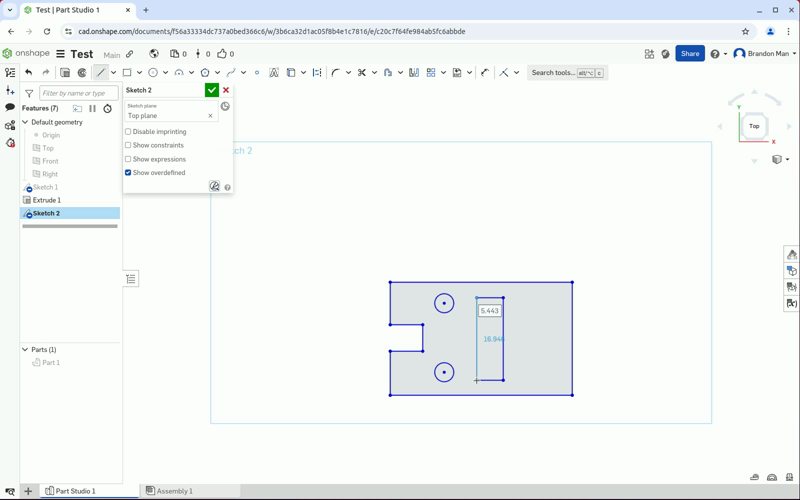
key(esc)
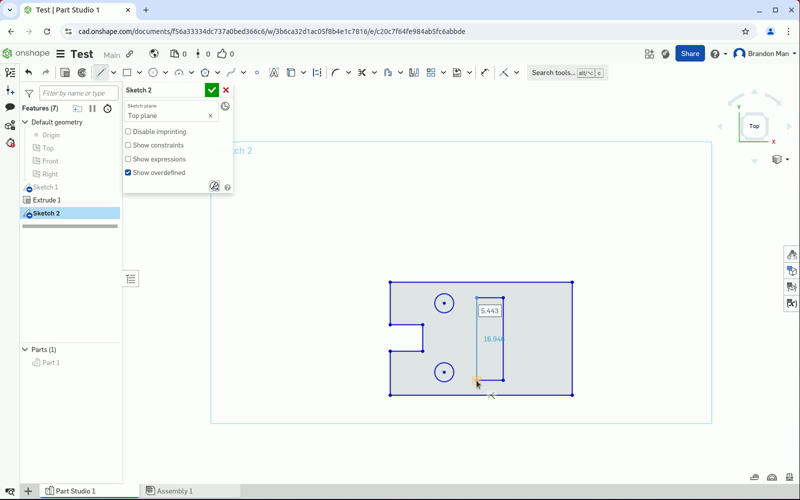
key(l)
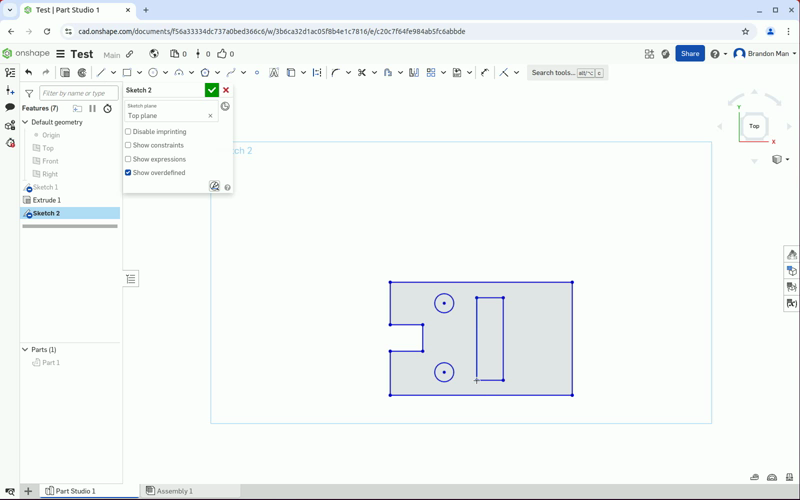
key_down(shift)
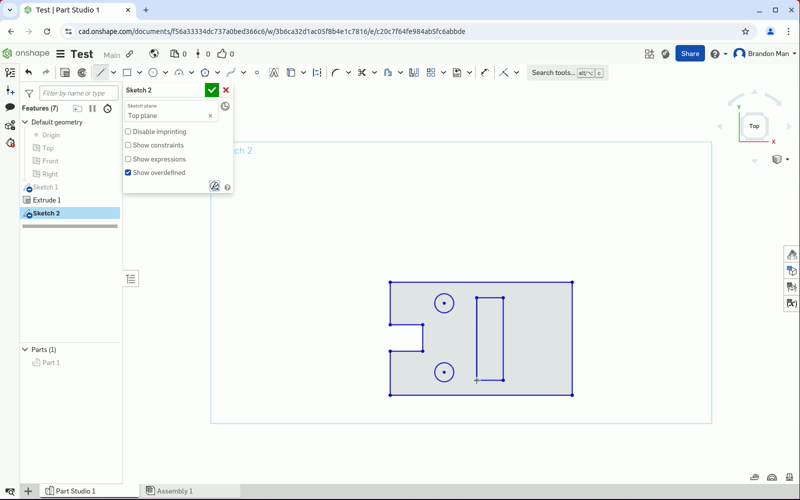
mouse_move(516, 385)
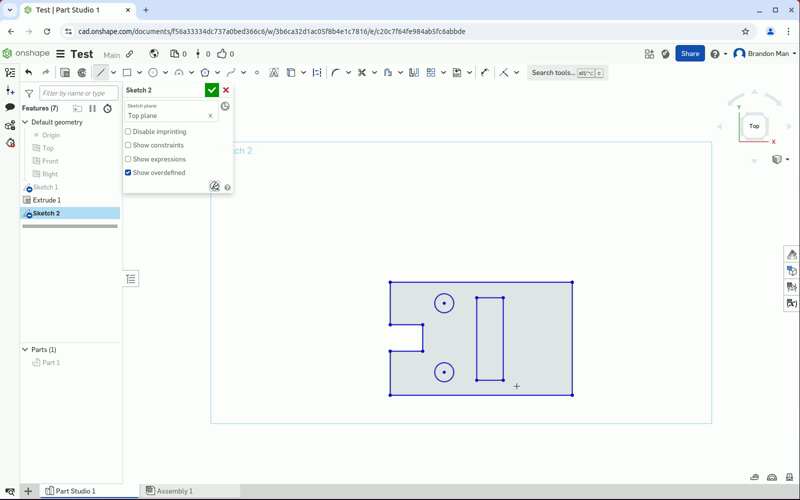
click(516, 385)
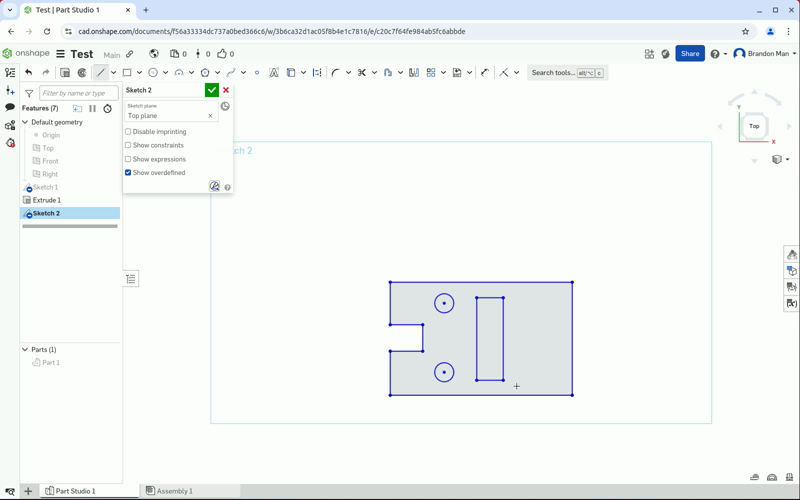
key_up(shift)
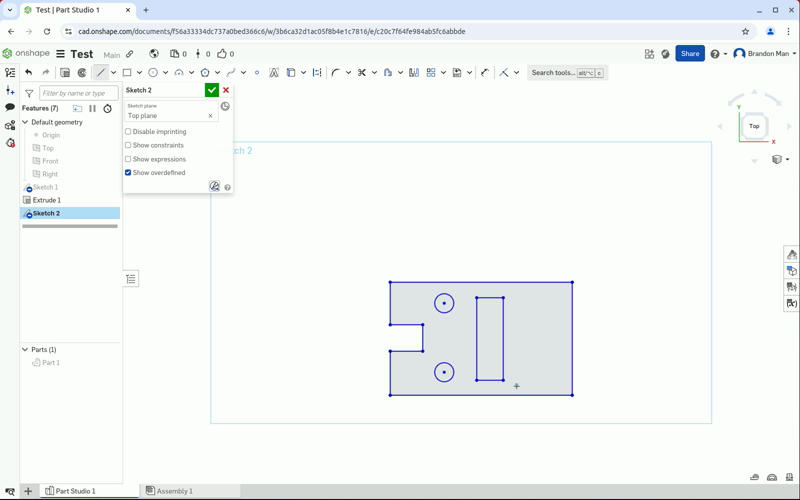
key_down(shift)
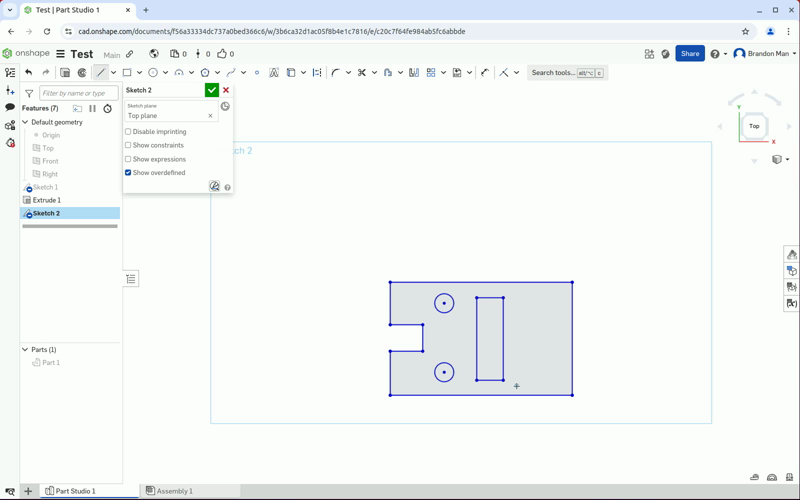
mouse_move(546, 385)
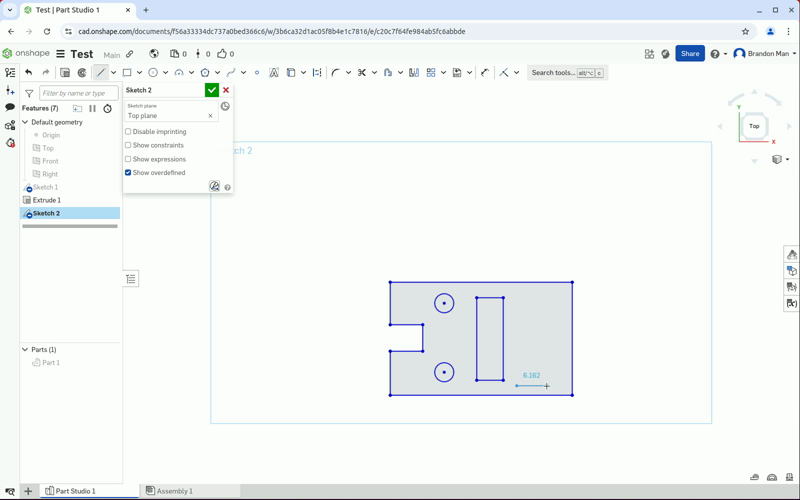
mouse_move(562, 385)
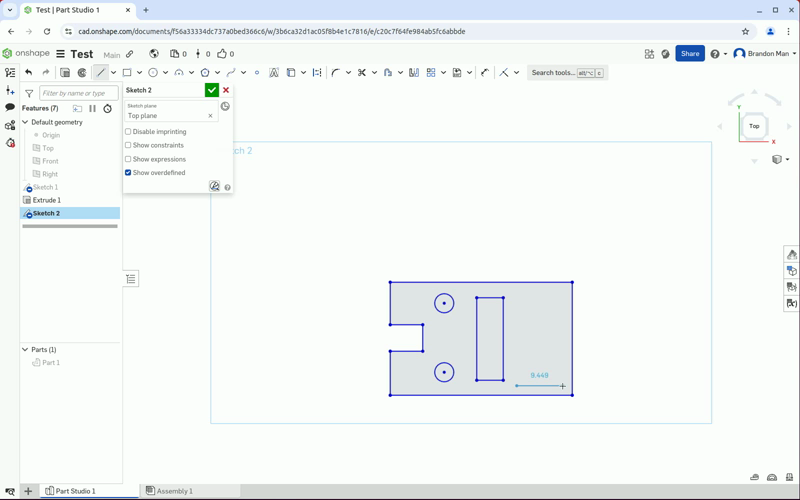
click(562, 385)
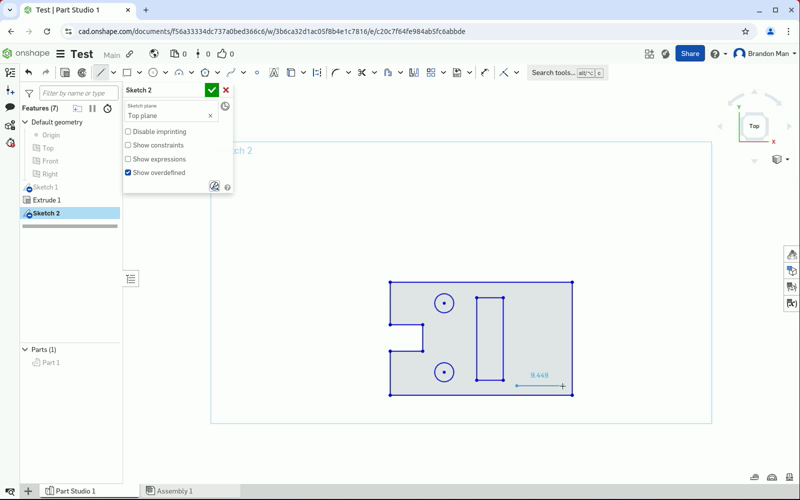
key_up(shift)
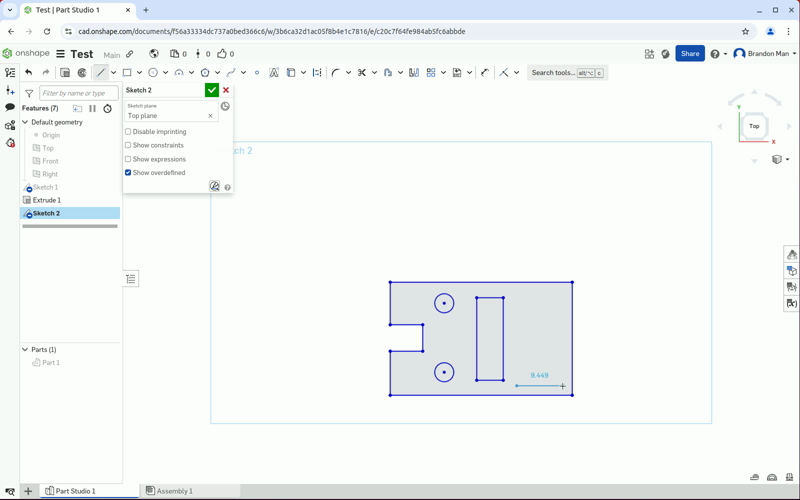
key_down(shift)
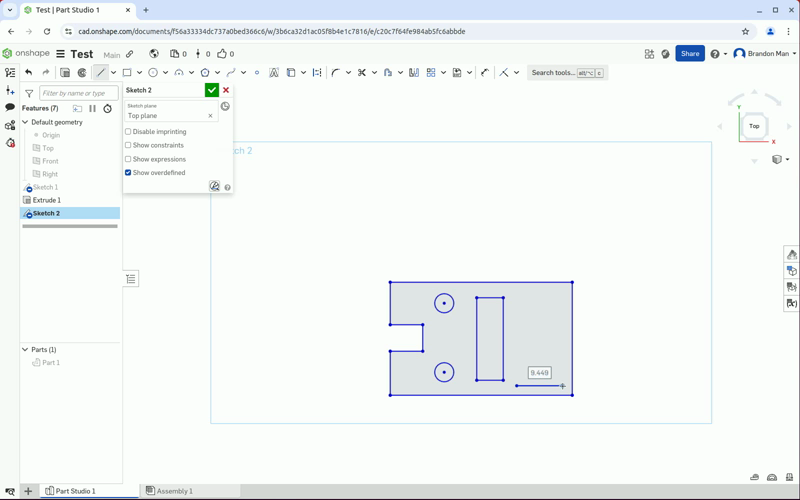
mouse_move(562, 290)
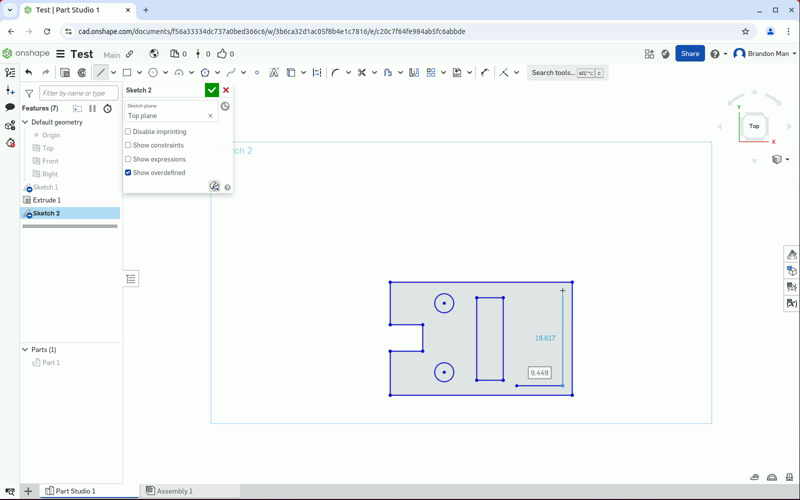
click(562, 290)
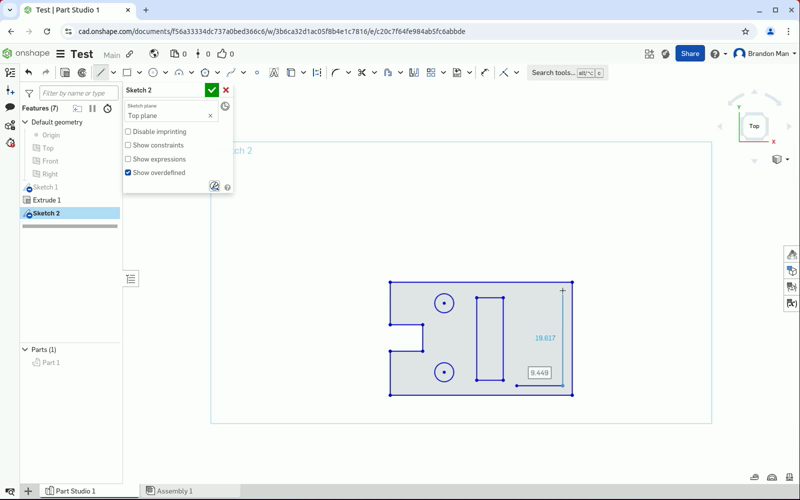
key_up(shift)
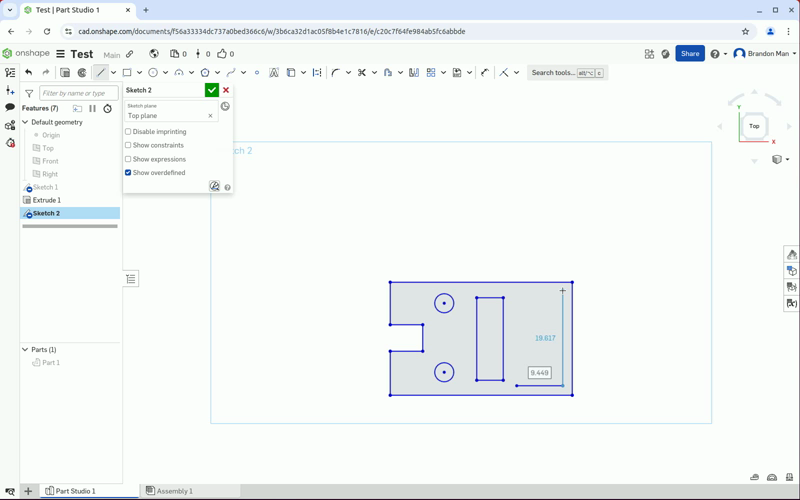
key_down(shift)
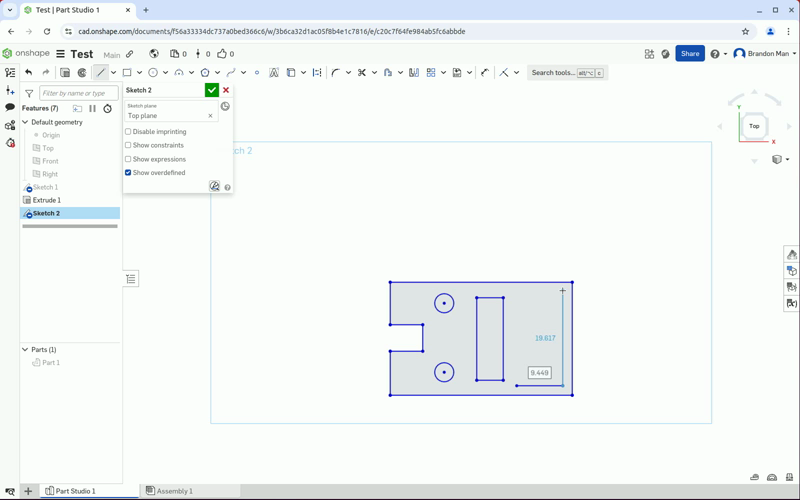
mouse_move(589, 290)
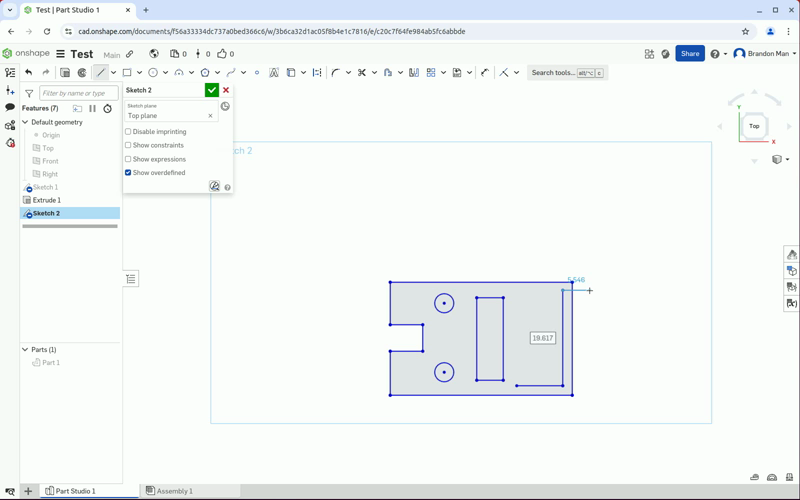
mouse_move(516, 290)
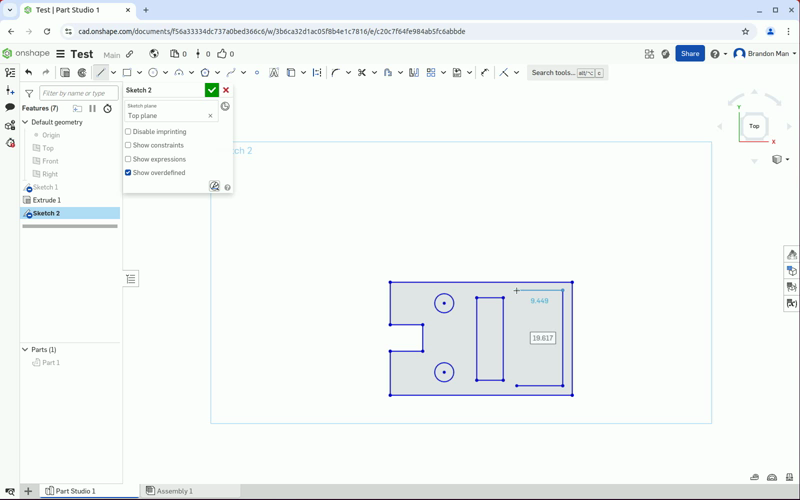
click(516, 290)
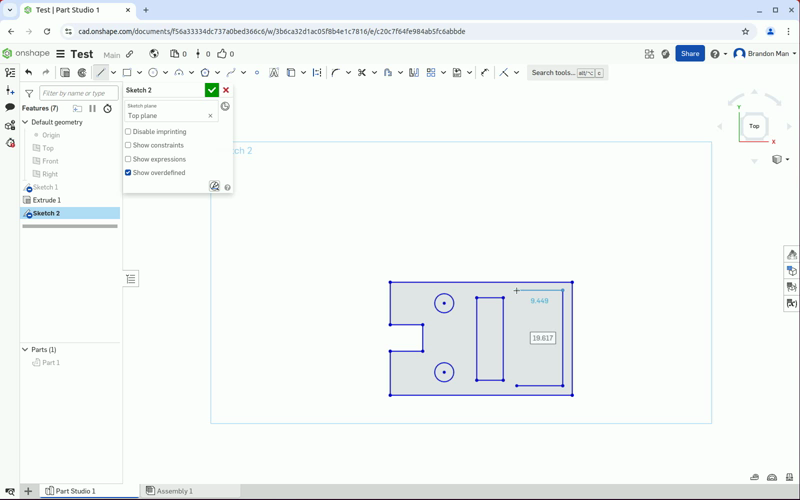
key_up(shift)
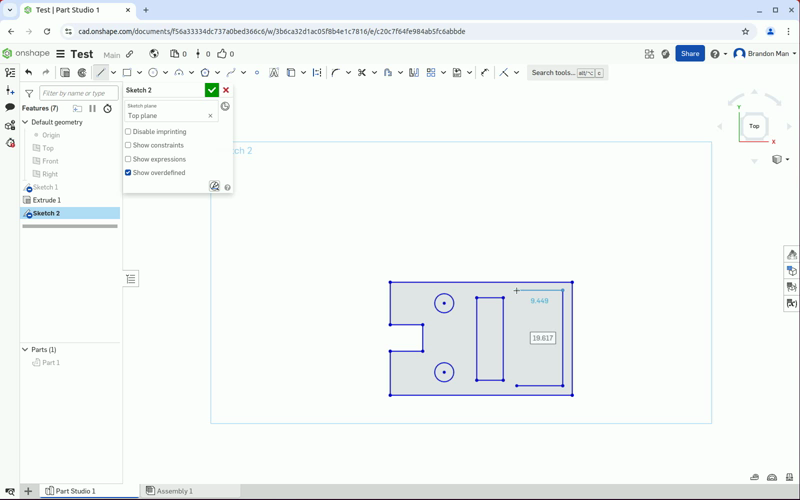
key_down(shift)
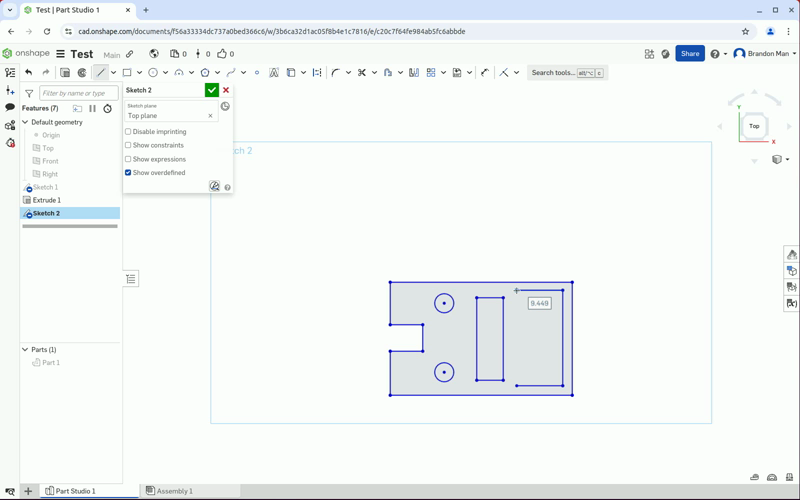
mouse_move(516, 385)
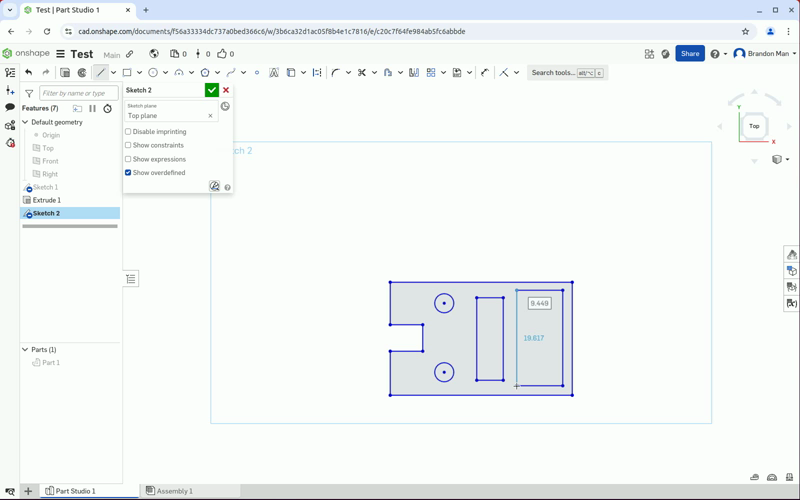
key_up(shift)
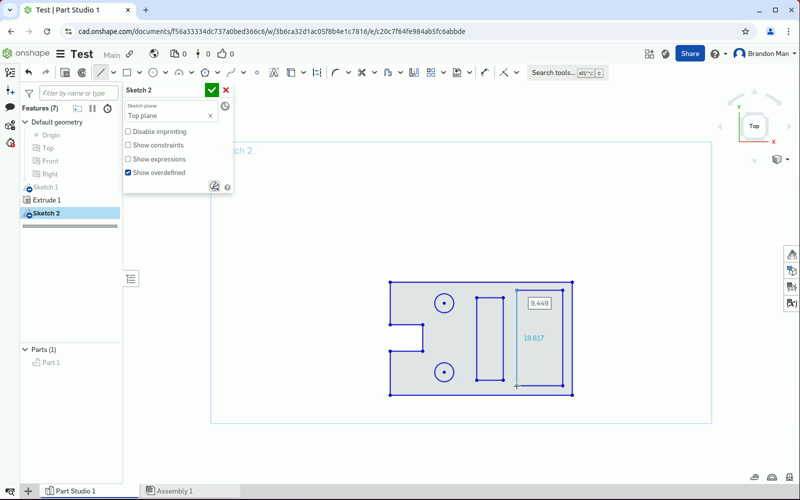
click(516, 385)
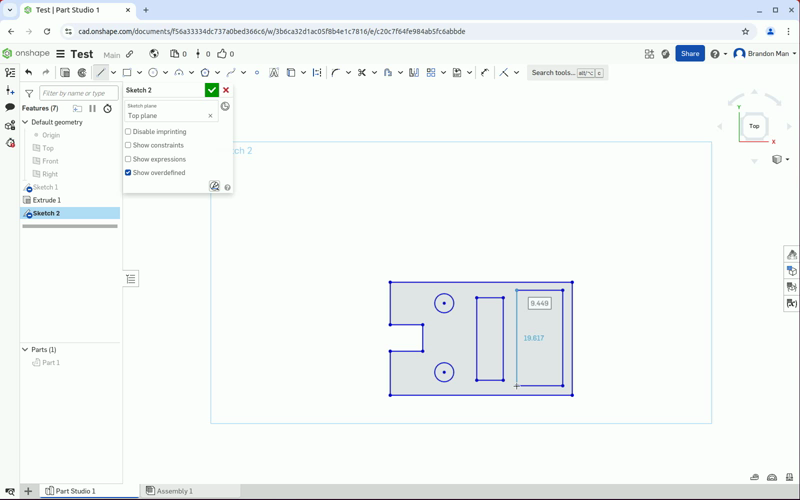
key(esc)
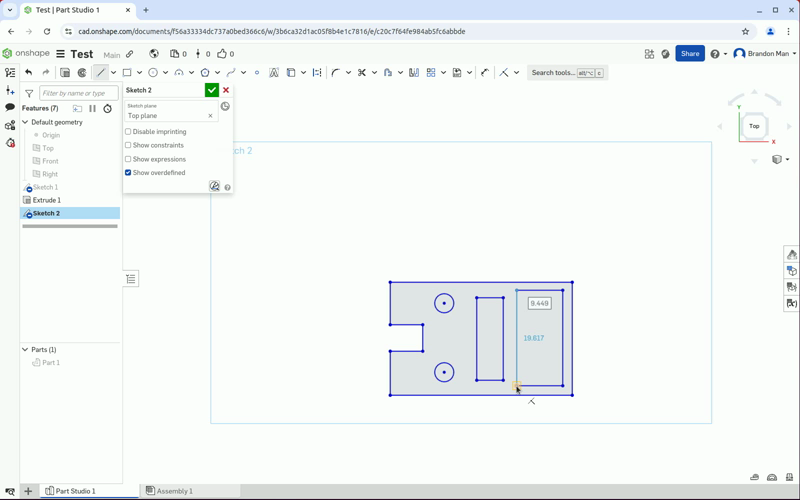
mouse_move(401, 310)
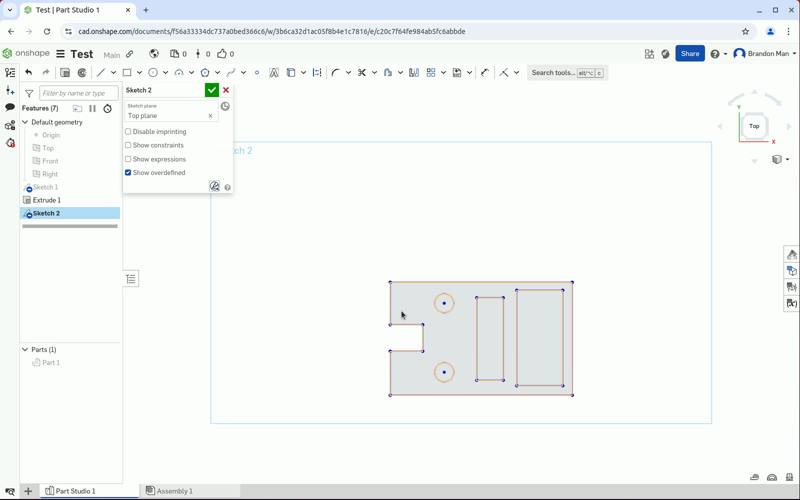
click(401, 310)
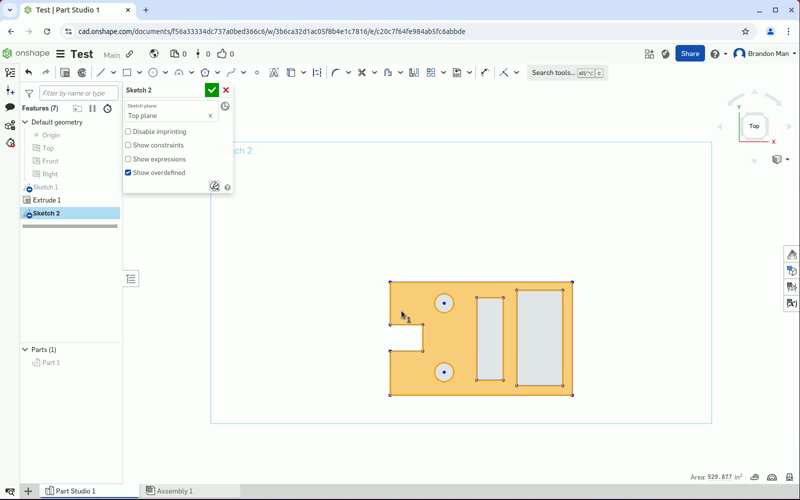
mouse_move(73, 352)
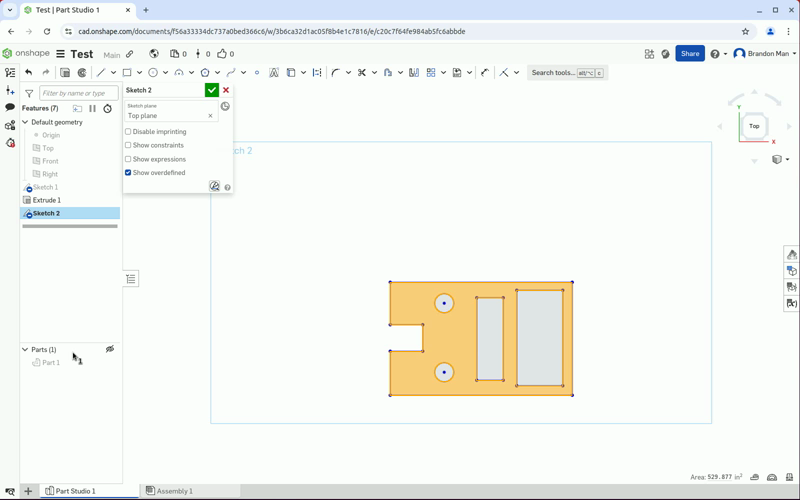
key(shift+y)
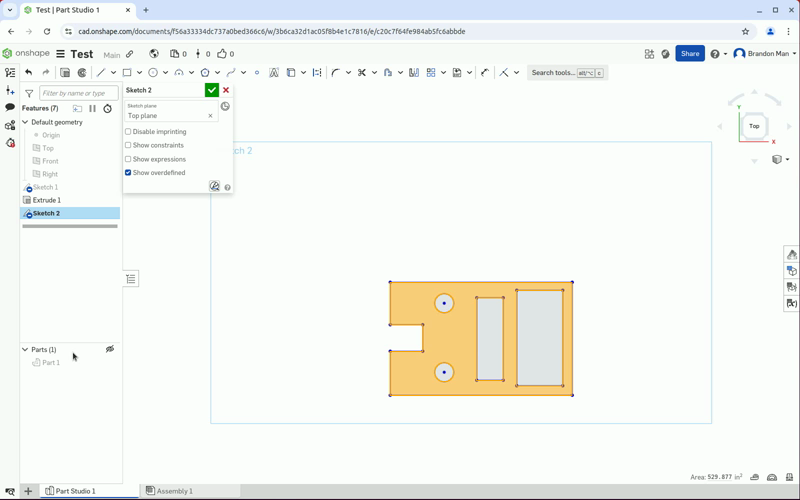
key(shift+e)
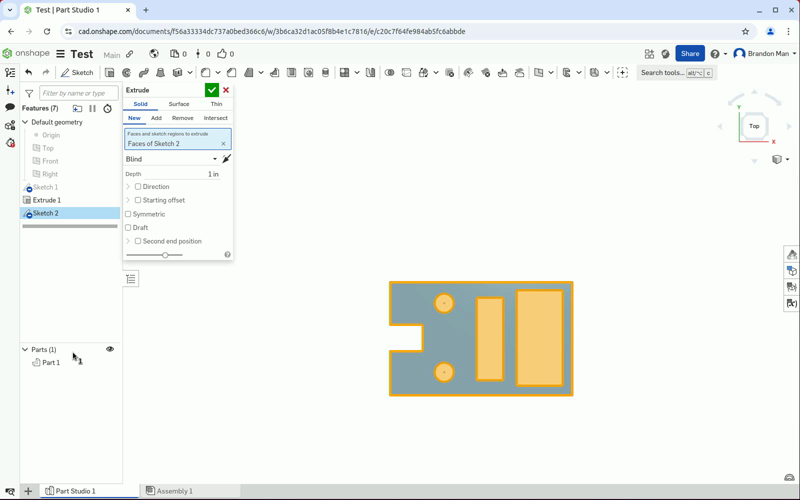
mouse_move(143, 106)
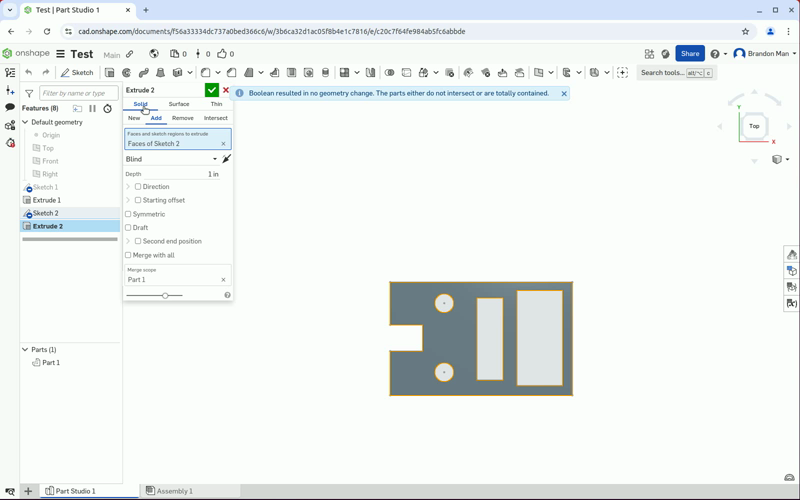
click(143, 106)
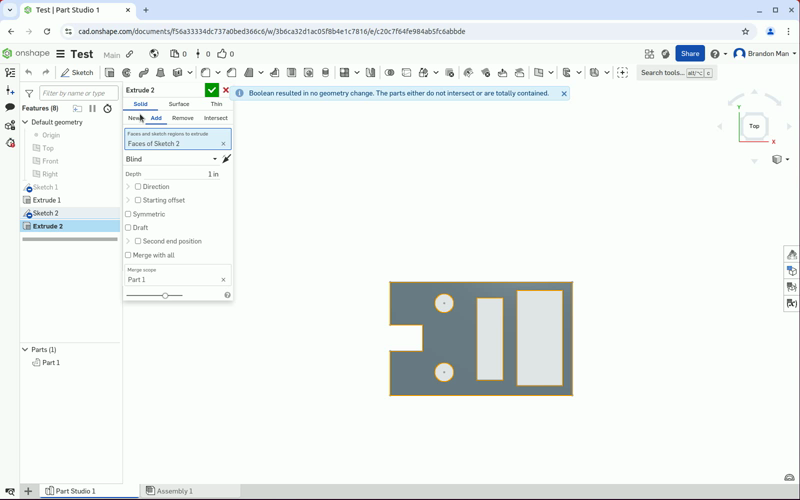
mouse_move(137, 120)
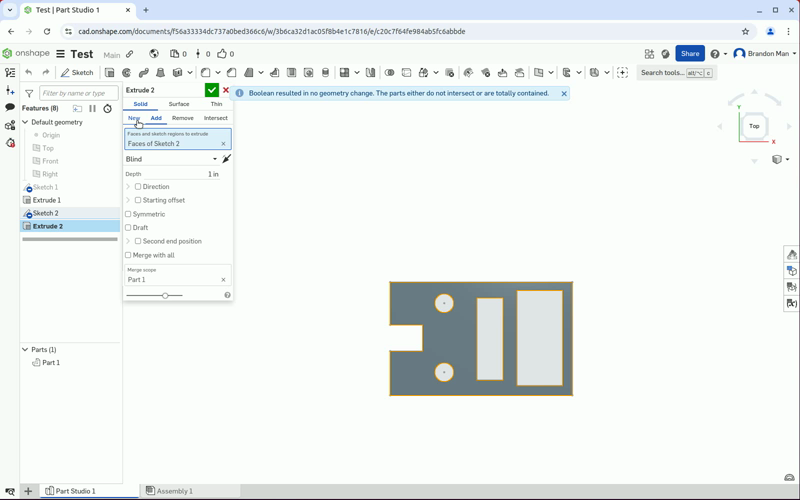
click(137, 120)
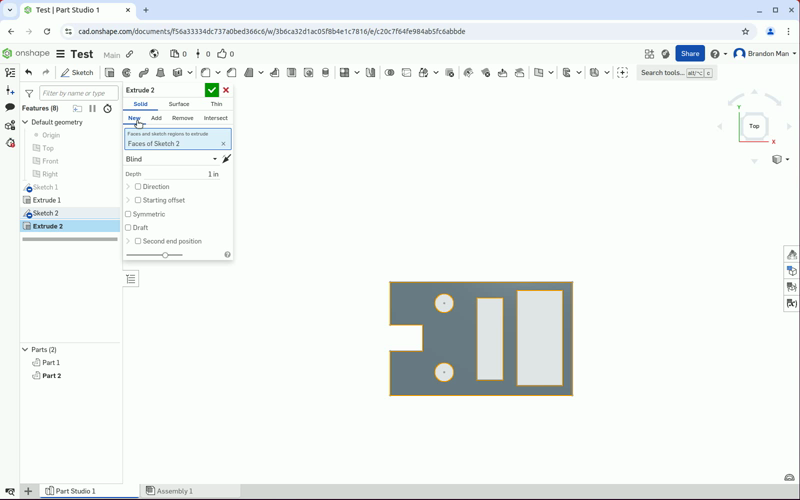
key(tab, 4)
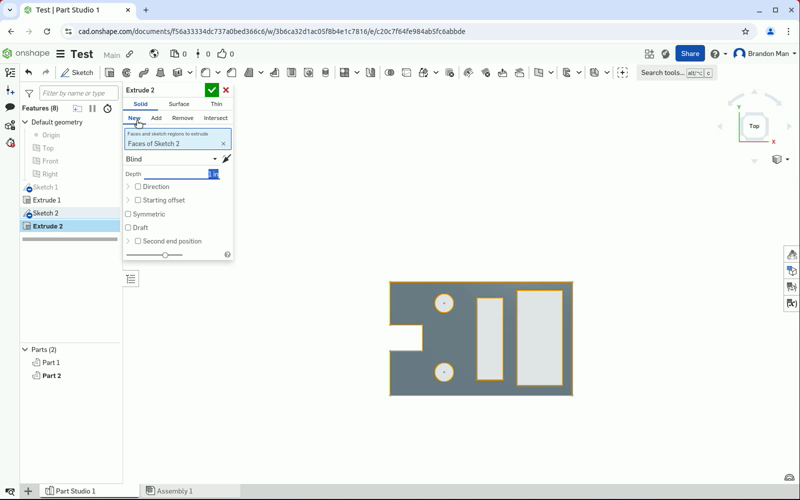
text(2.889)
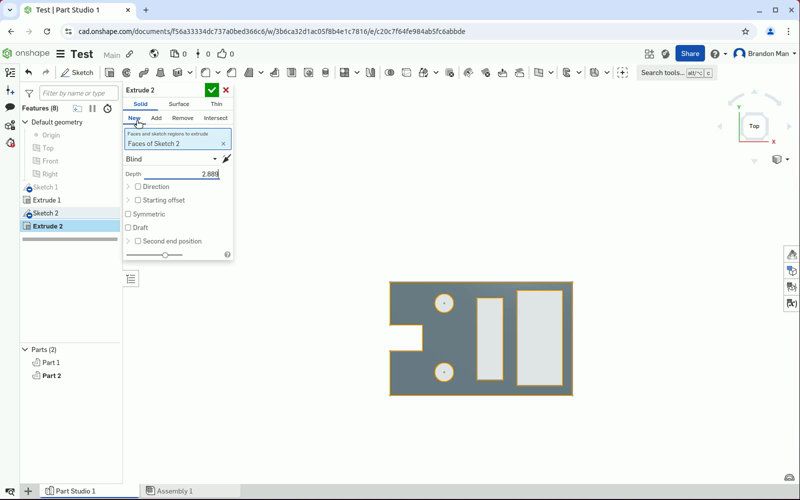
key(enter)
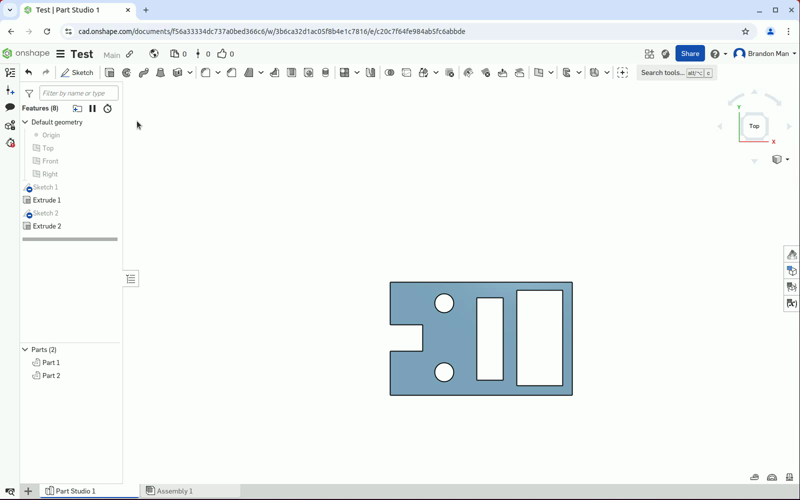
key(shift+h)
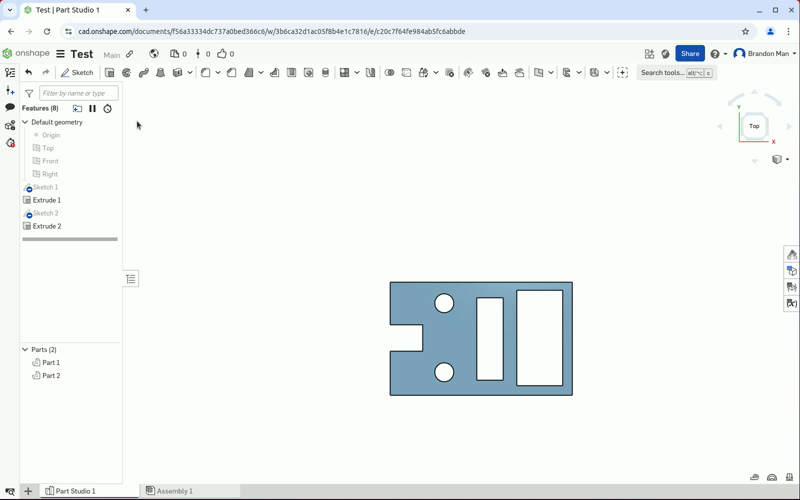
key(shift+h)
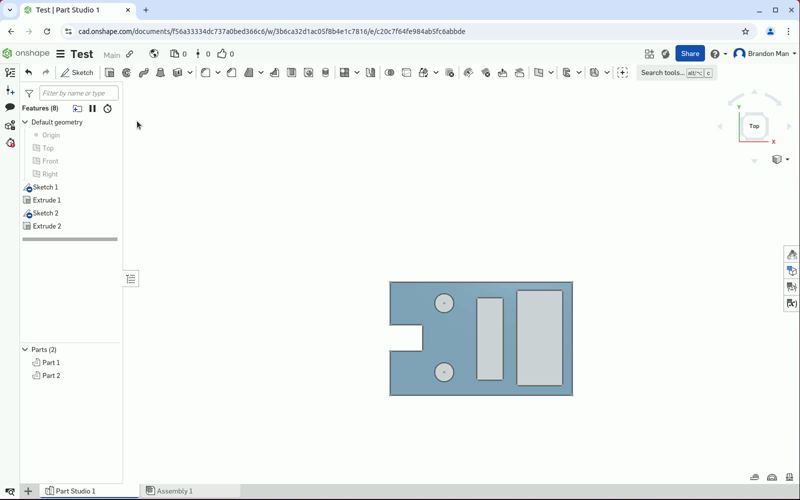
key(shift+7)
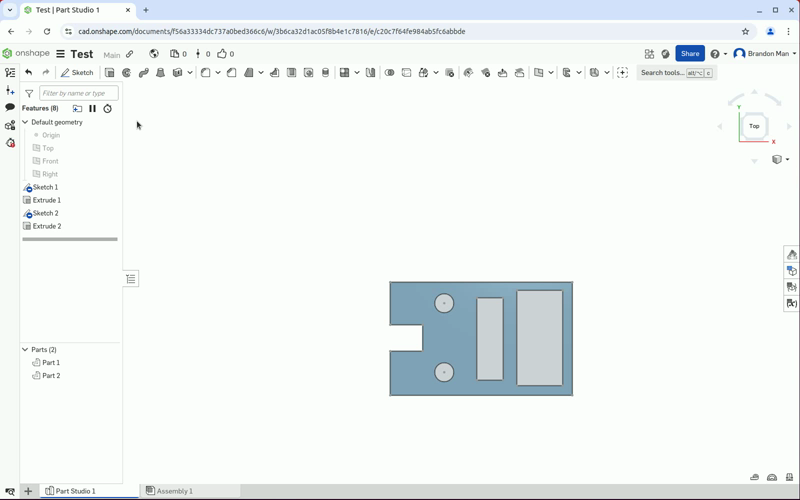
key(up, 3)
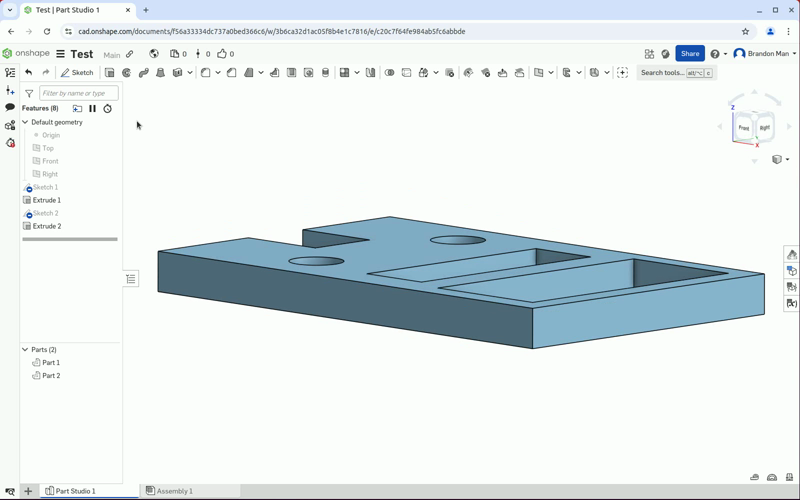
key(left, 3)
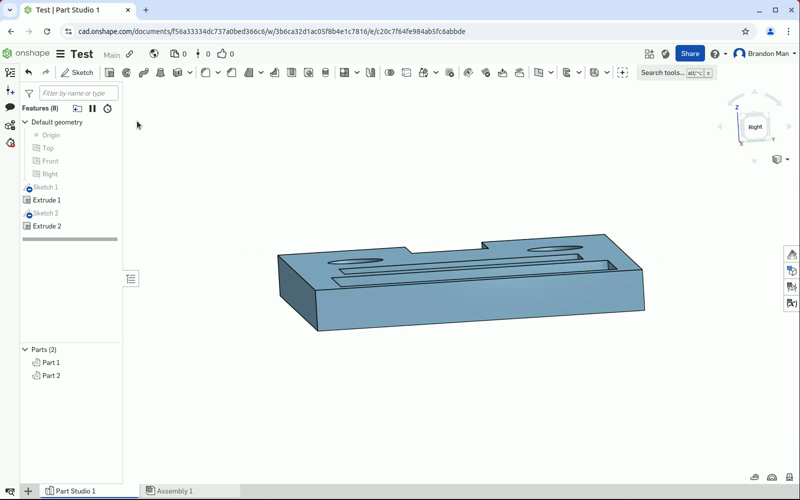
key(right, 3)
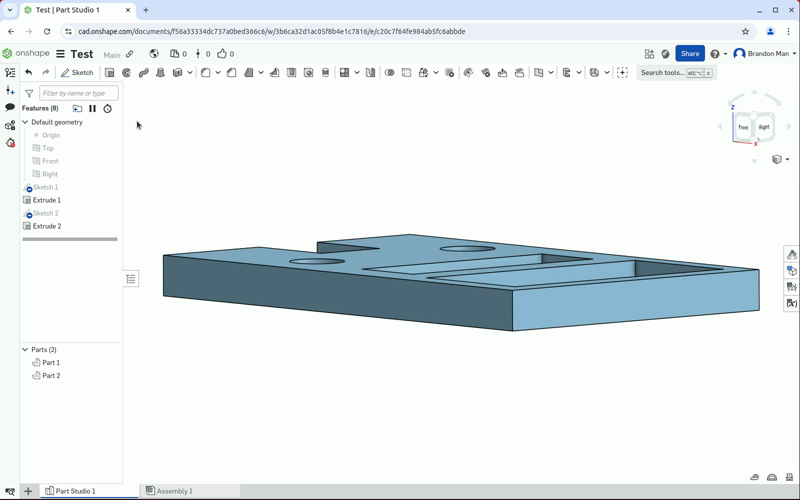
key(down, 3)
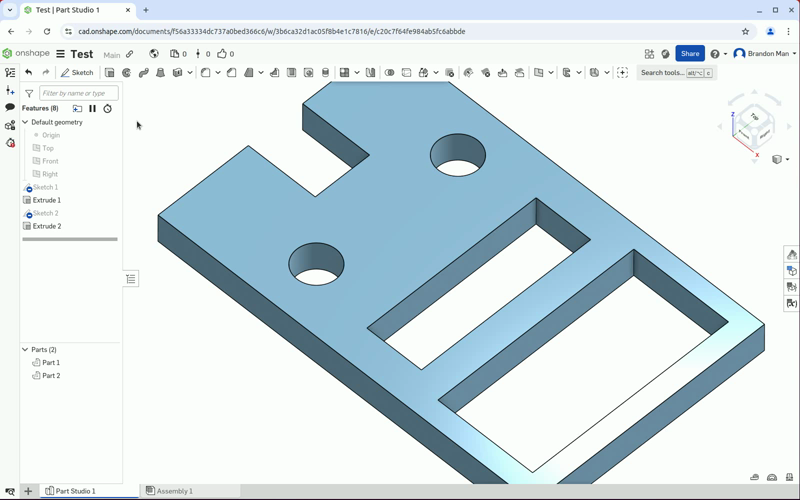
mouse_move(73, 189)
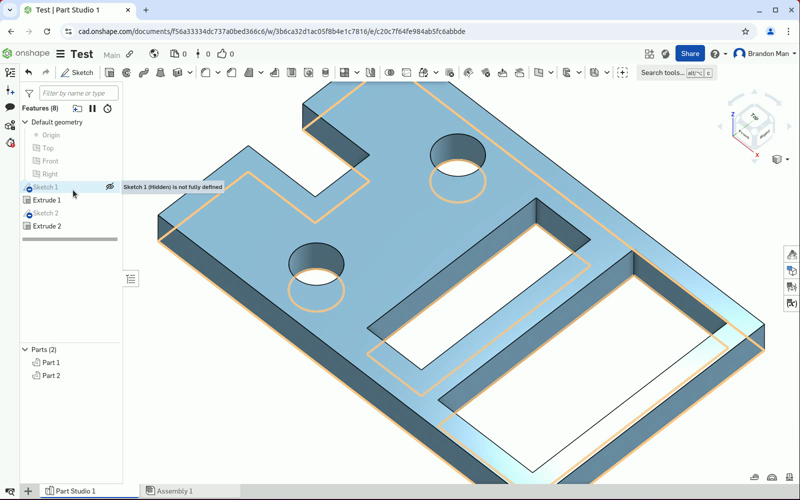
click(73, 189)